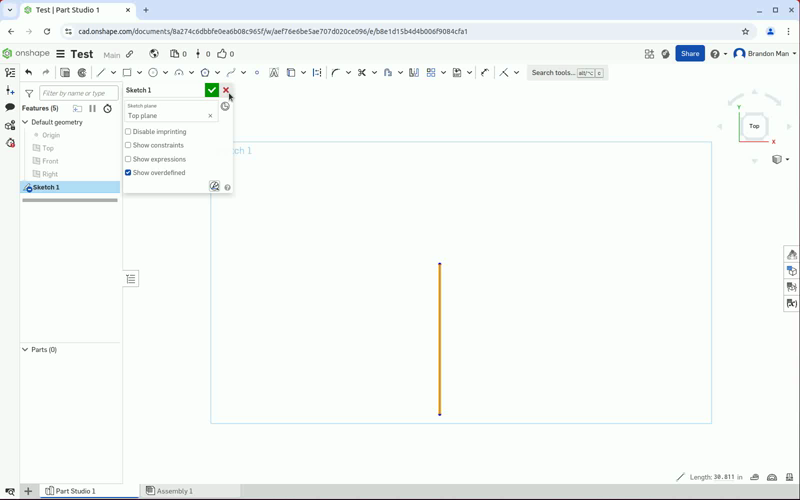
key(shift+h)
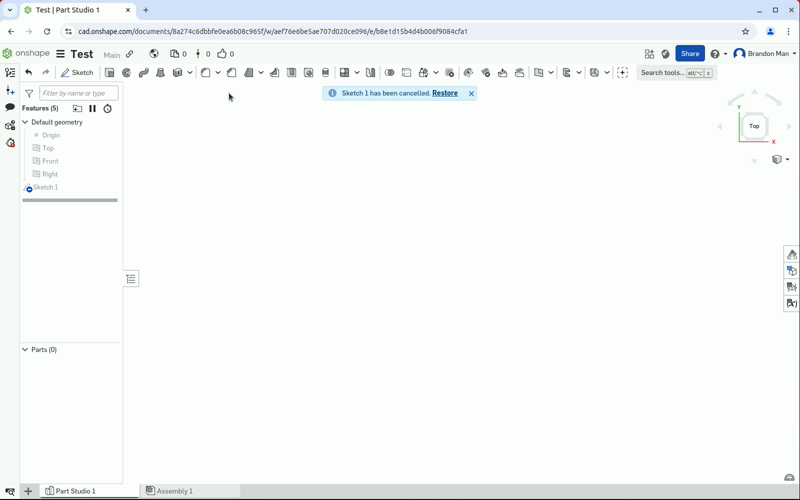
mouse_move(73, 352)
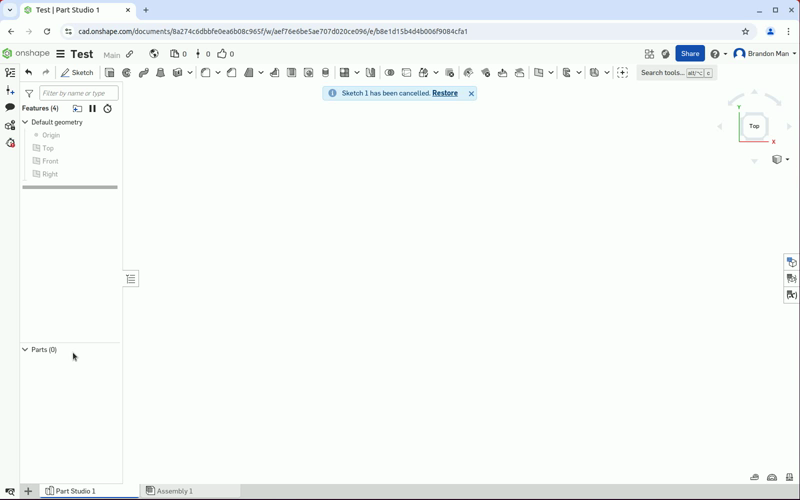
key(y)
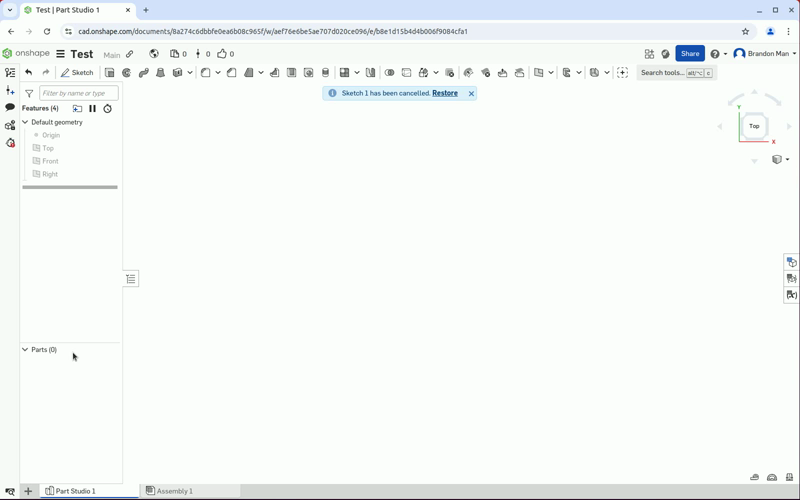
key(shift+p)
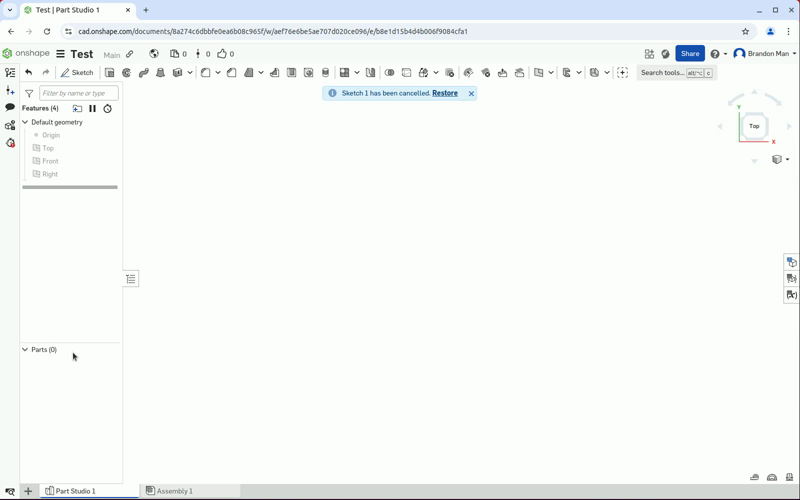
key(space)
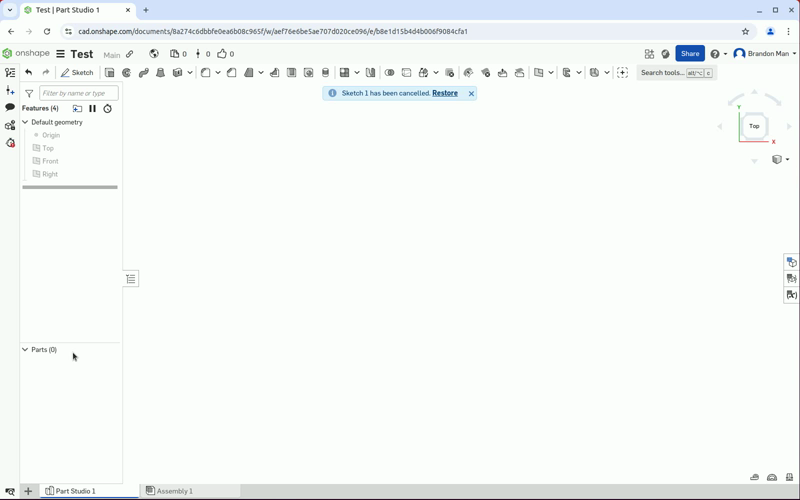
key_down(shift)
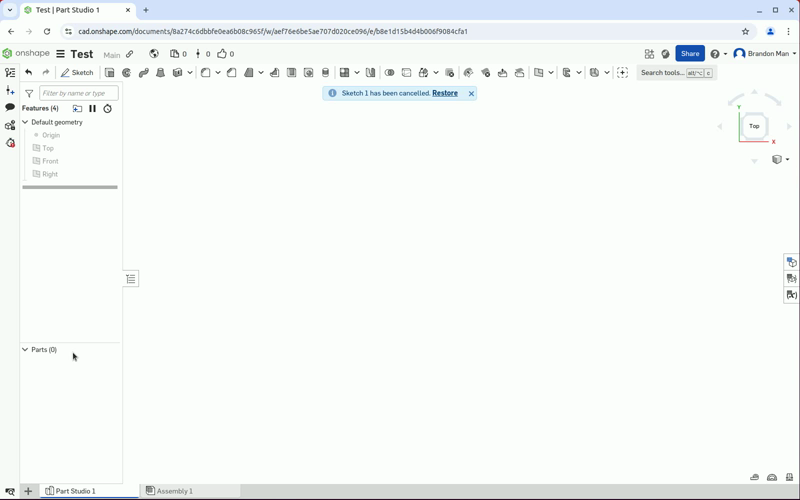
key(up)
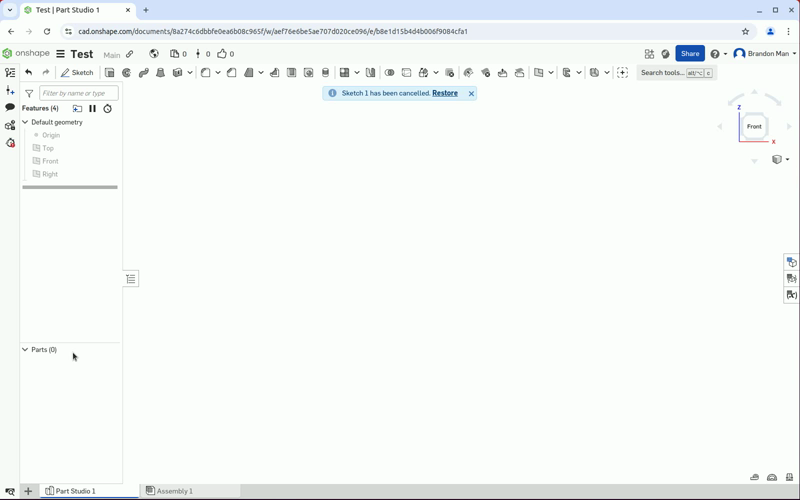
key_up(shift)
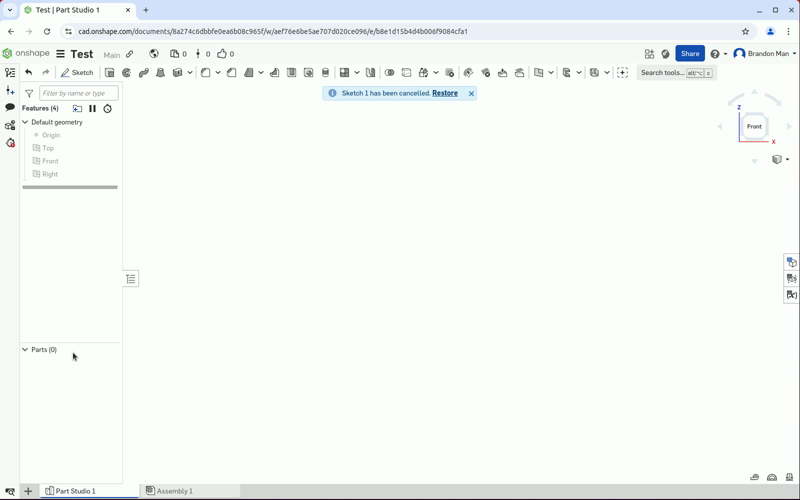
mouse_move(73, 352)
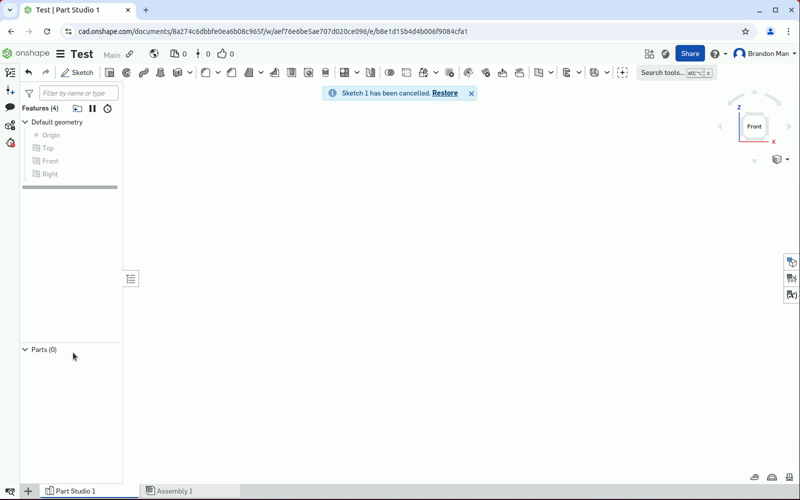
key(shift+y)
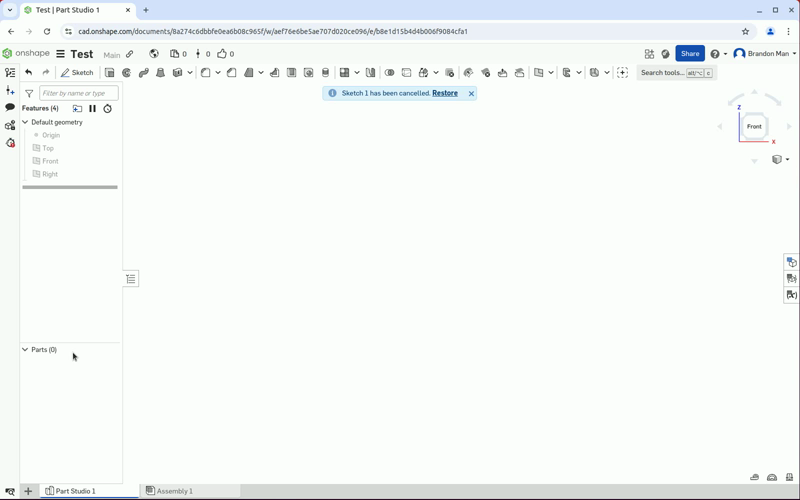
key(shift+s)
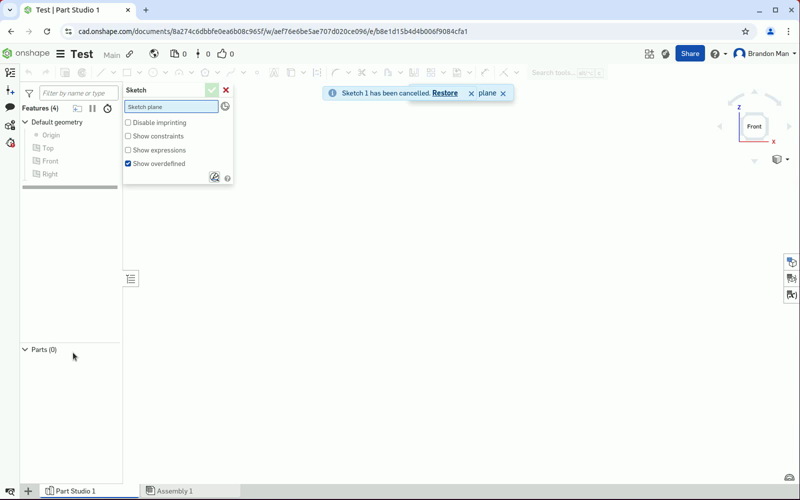
mouse_move(73, 163)
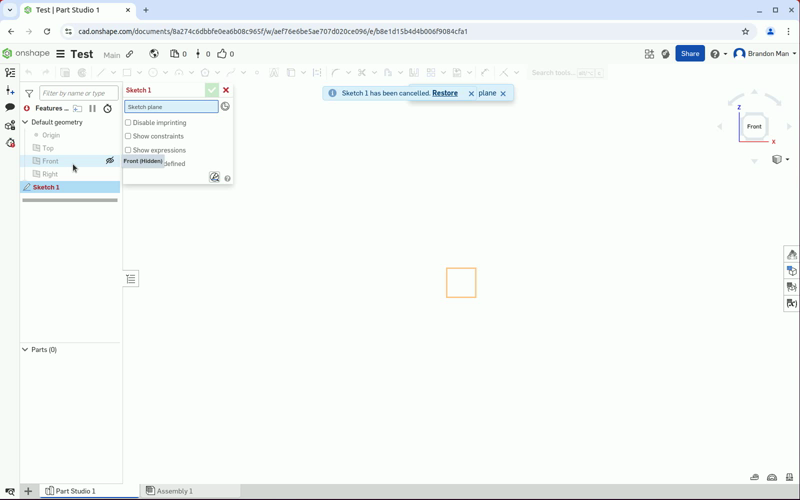
click(73, 163)
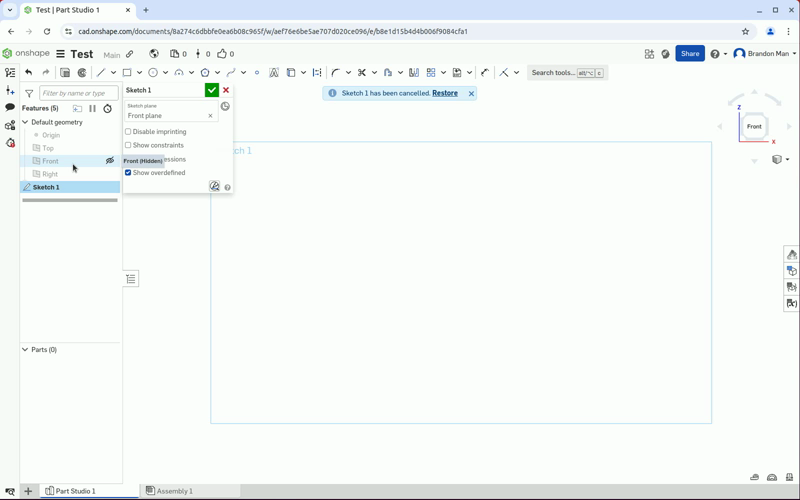
mouse_move(73, 352)
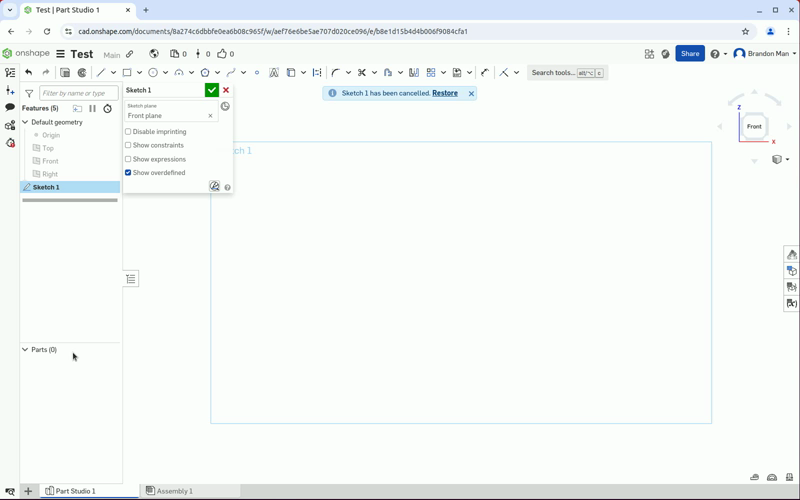
key(y)
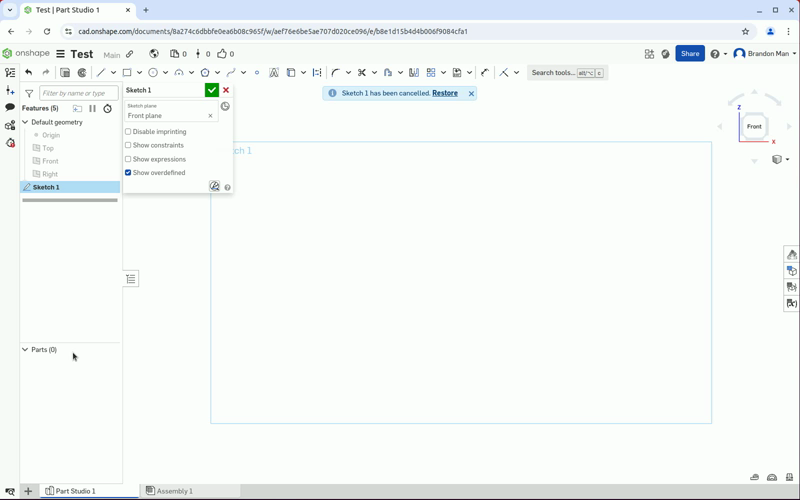
key(a)
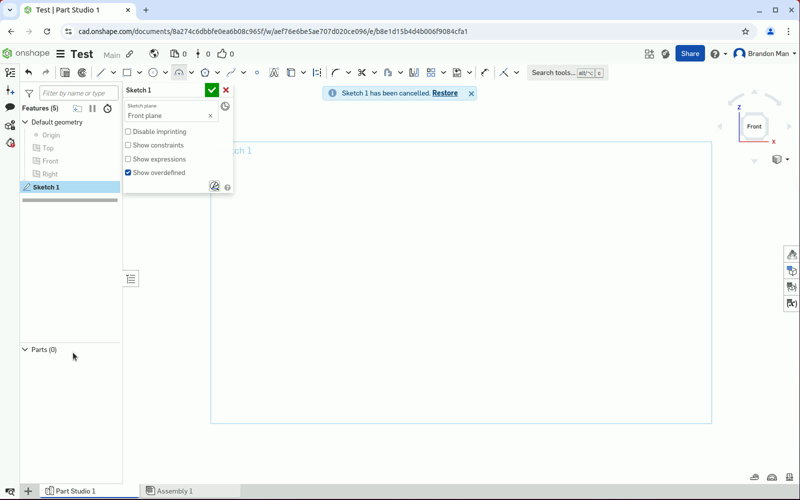
key_down(shift)
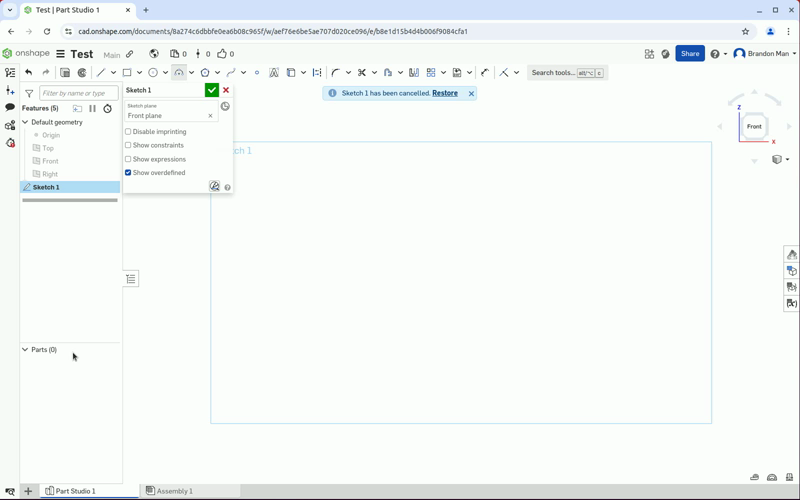
mouse_move(349, 299)
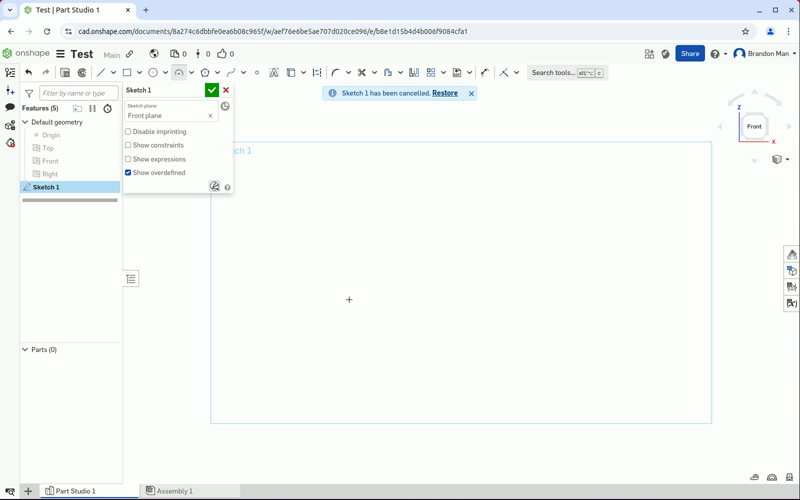
click(349, 299)
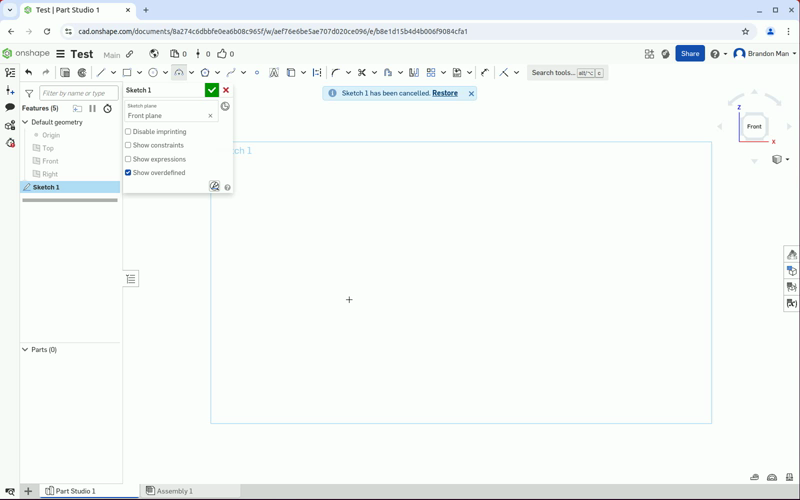
key_up(shift)
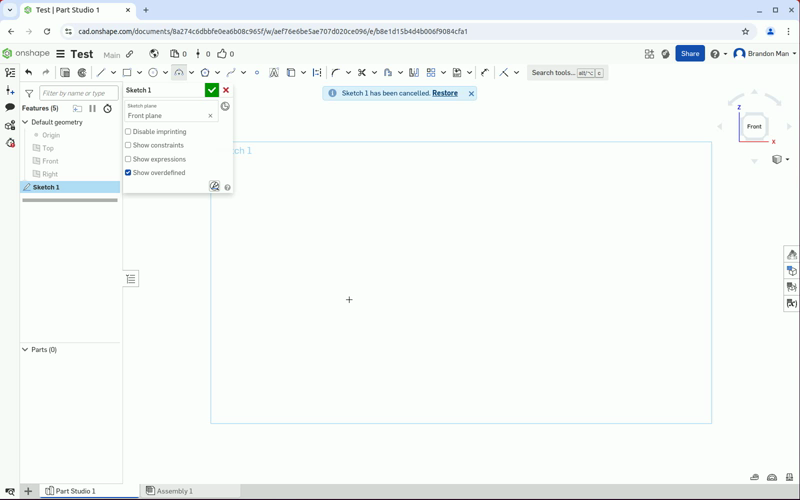
key_down(shift)
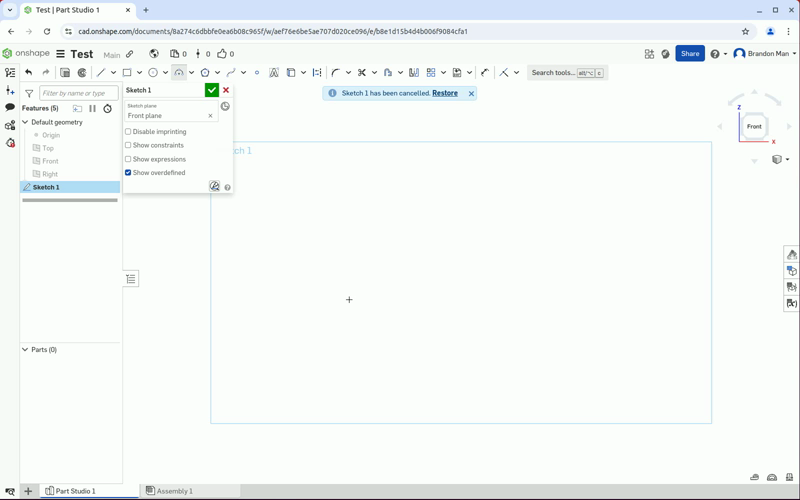
mouse_move(377, 295)
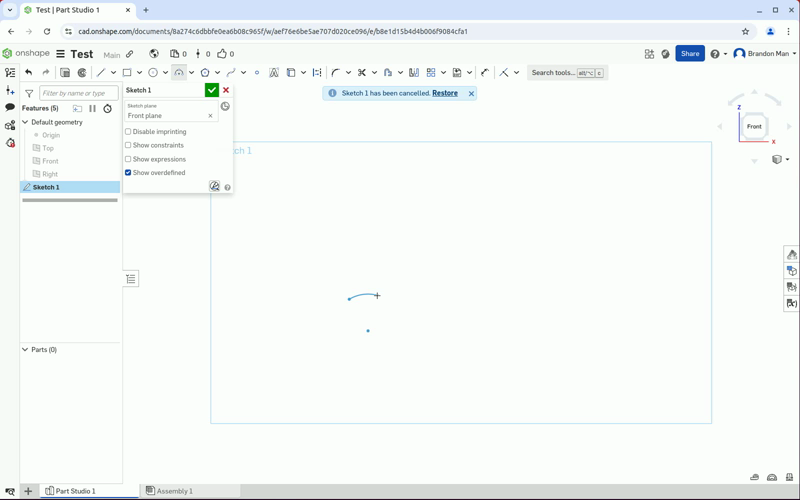
click(377, 295)
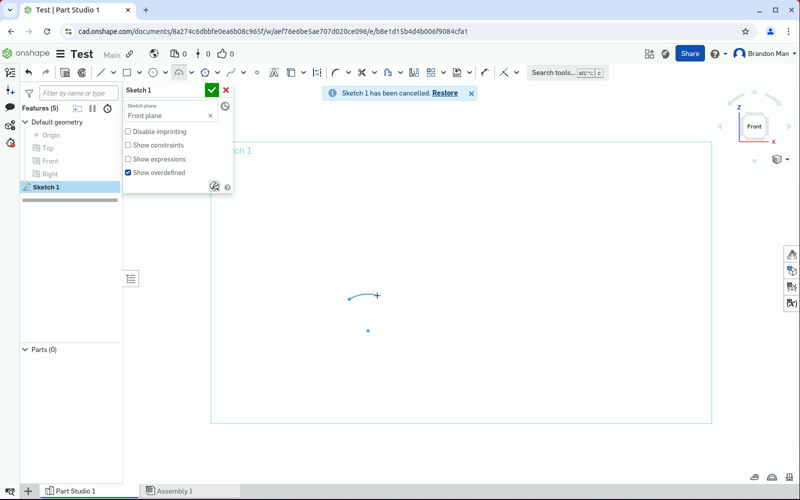
mouse_move(361, 283)
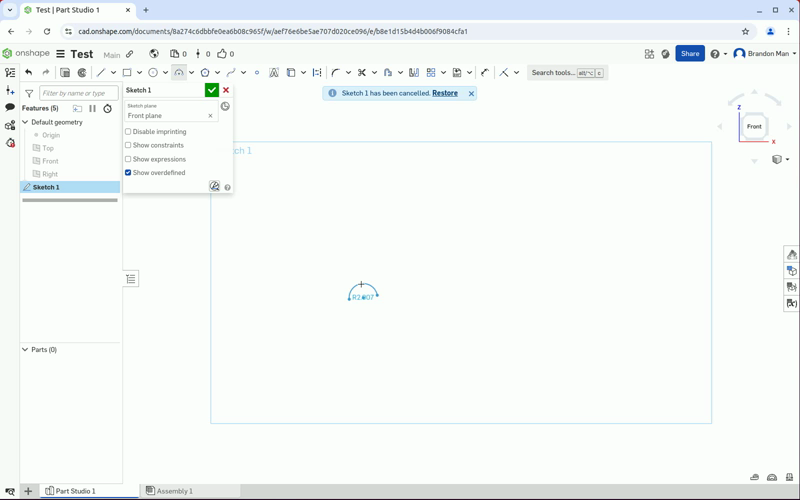
click(361, 283)
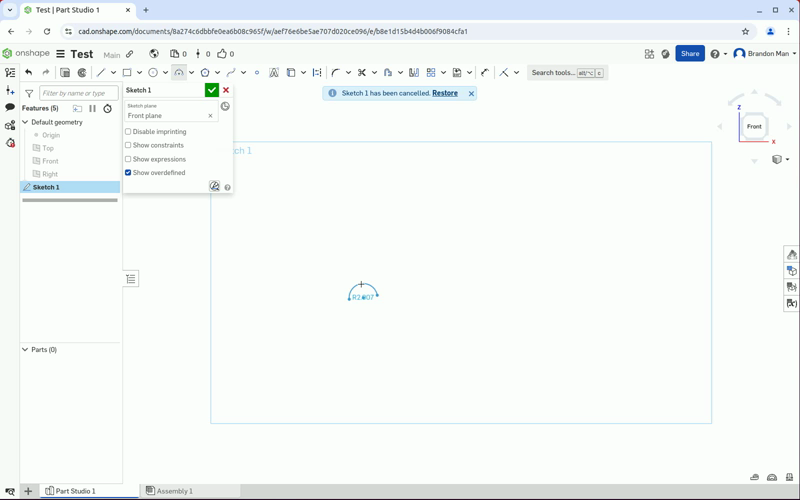
key_up(shift)
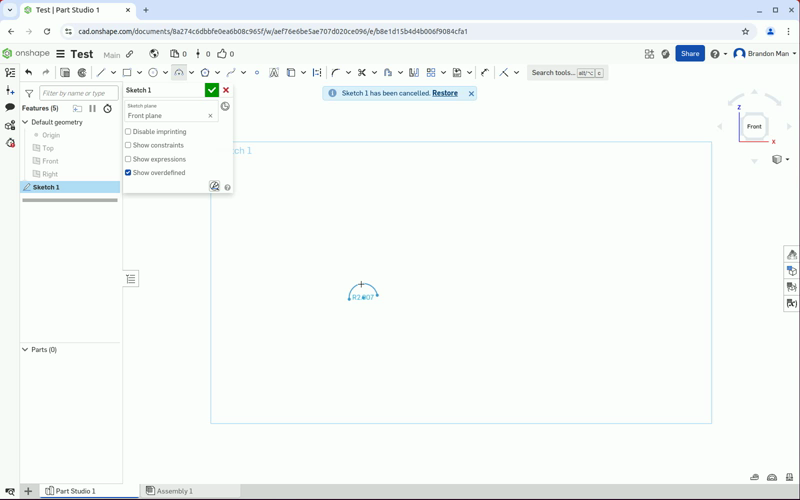
mouse_move(377, 295)
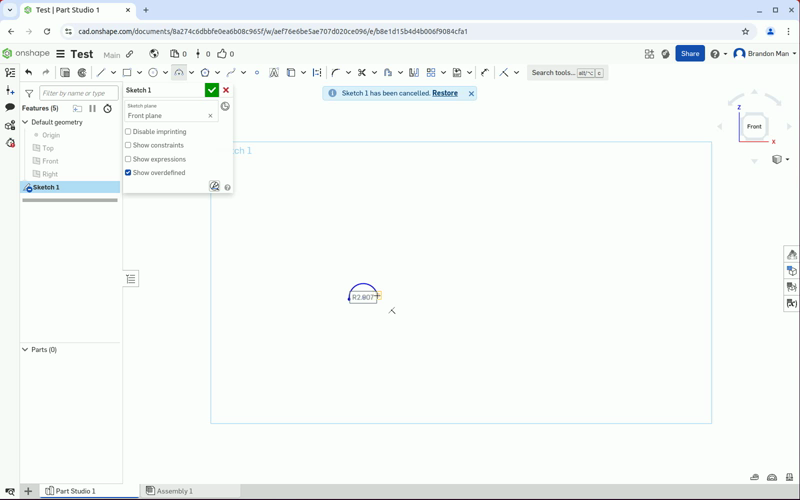
click(377, 295)
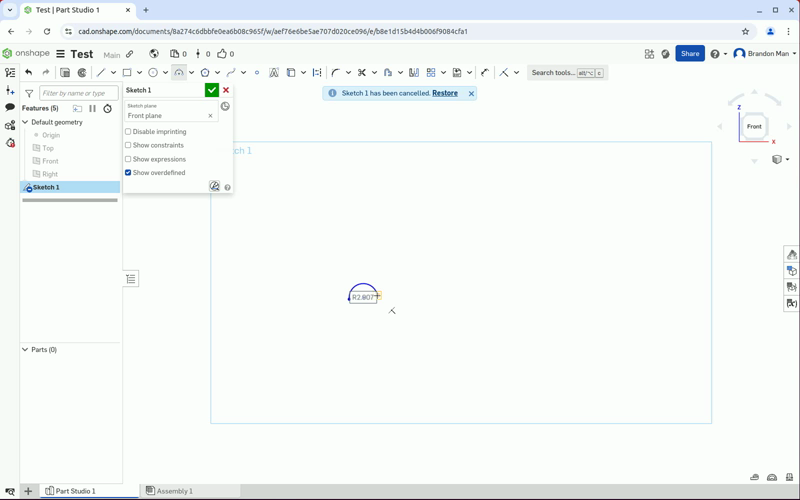
key_down(shift)
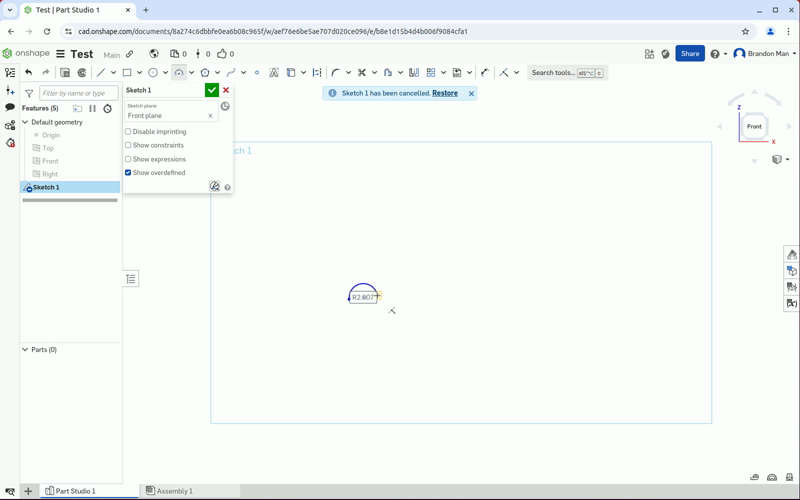
mouse_move(437, 201)
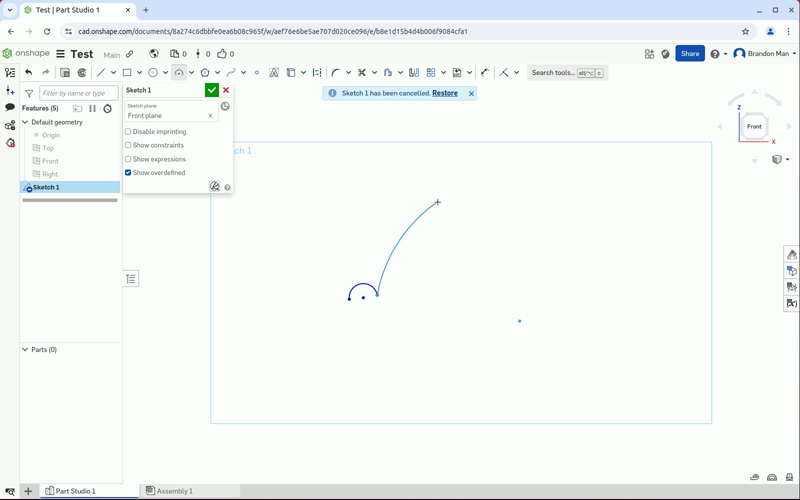
click(437, 201)
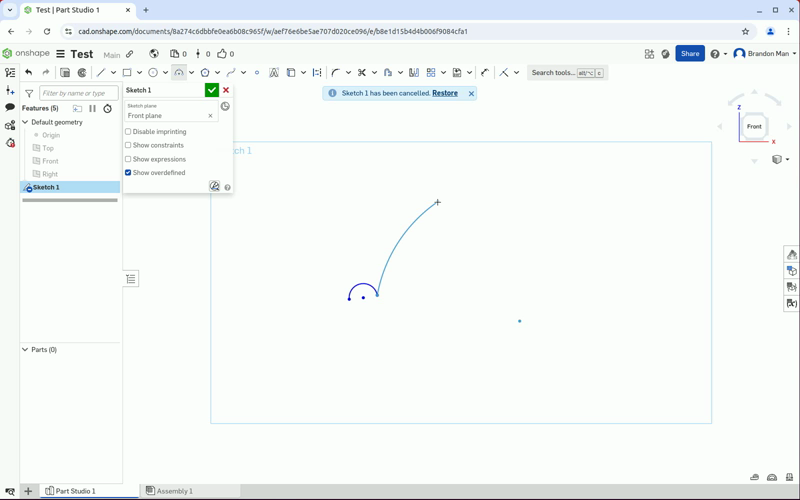
mouse_move(389, 237)
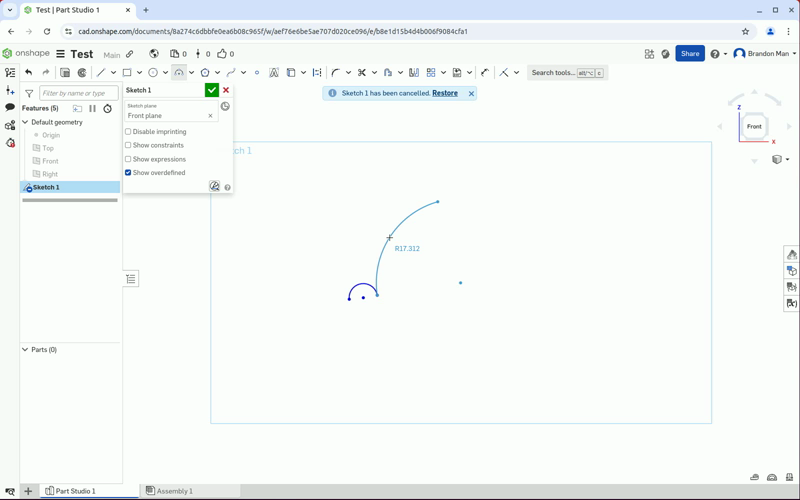
click(389, 237)
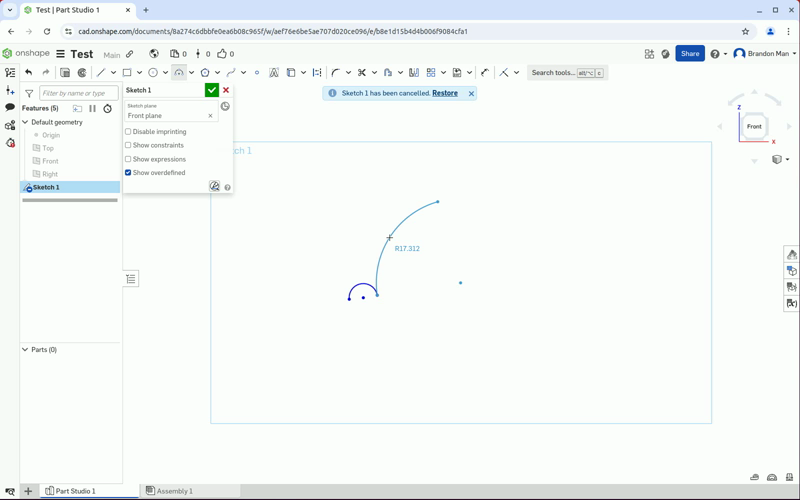
key_up(shift)
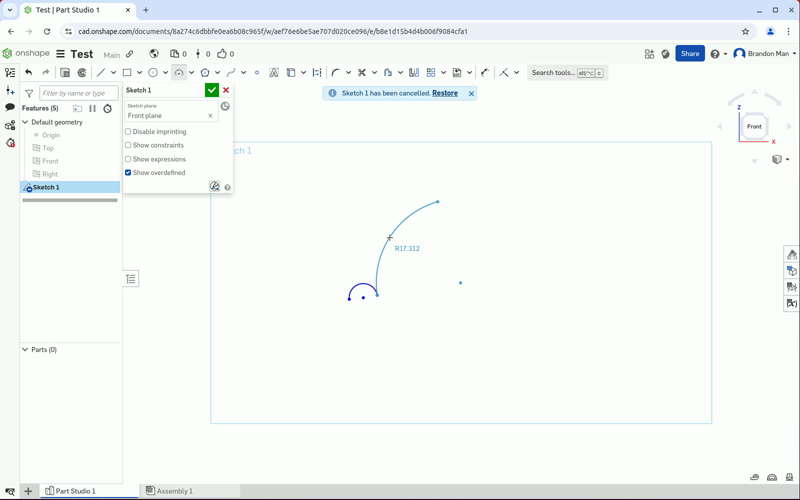
mouse_move(437, 201)
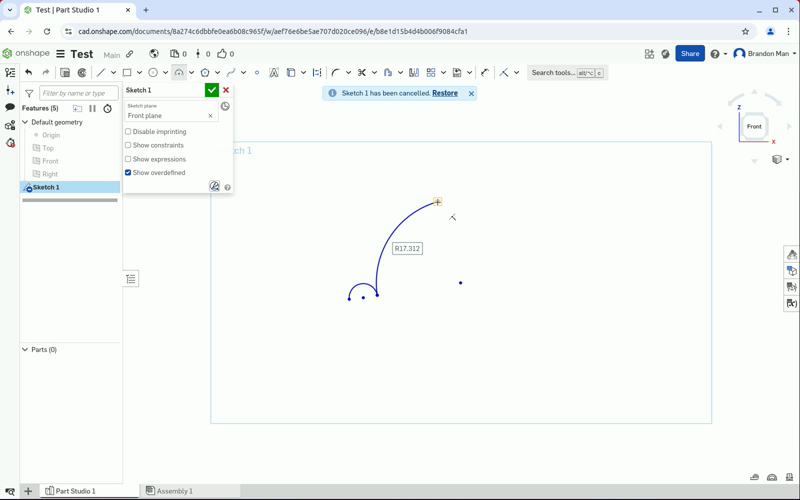
click(437, 201)
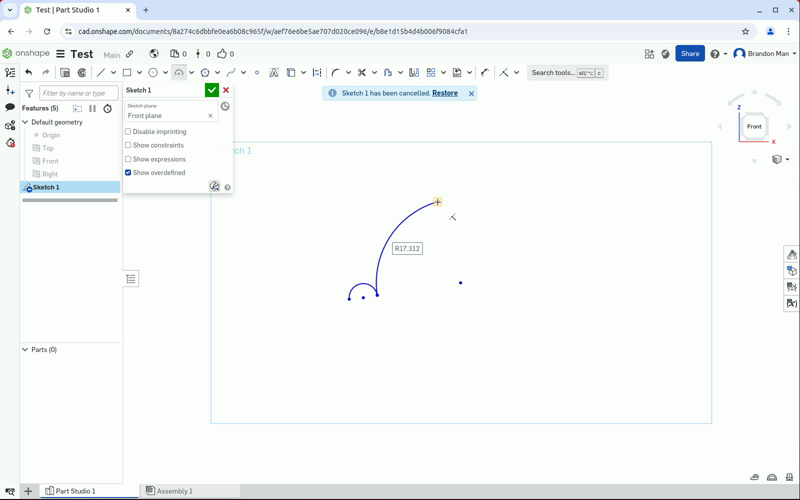
key_down(shift)
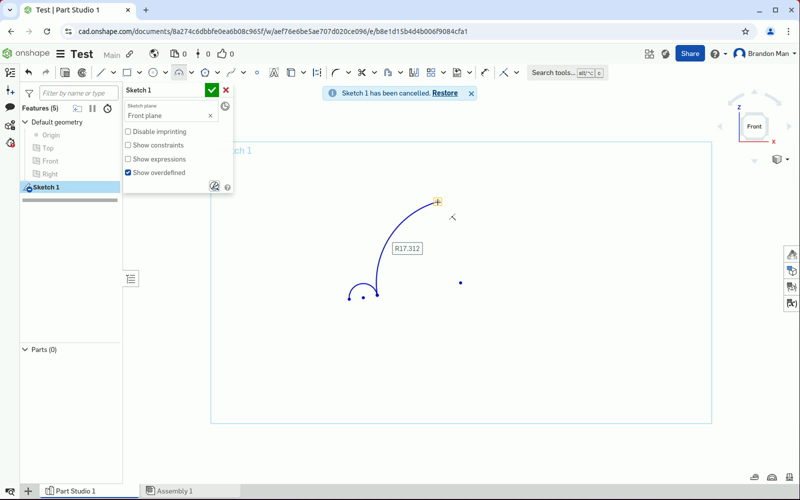
mouse_move(429, 174)
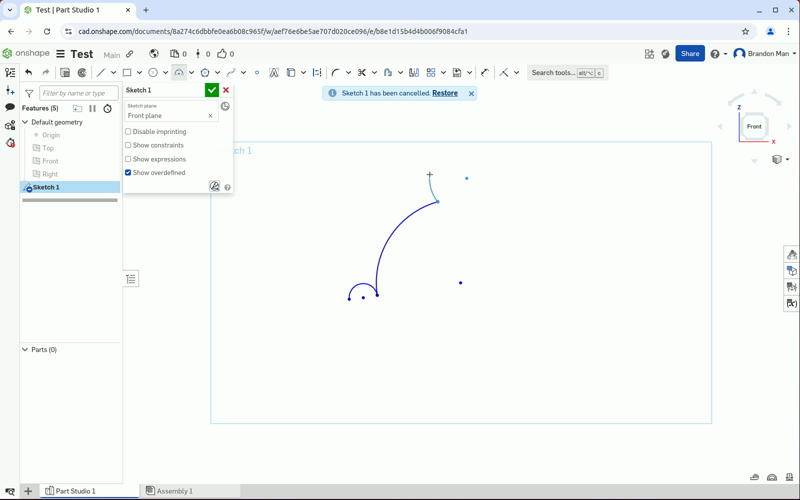
click(429, 174)
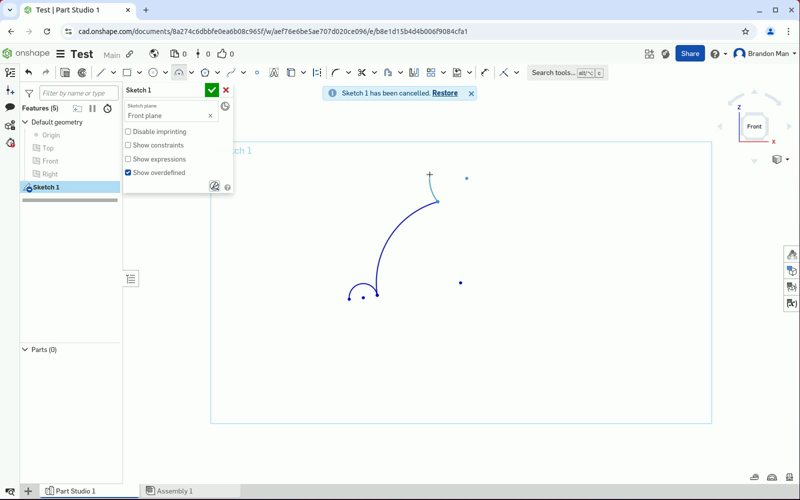
mouse_move(419, 191)
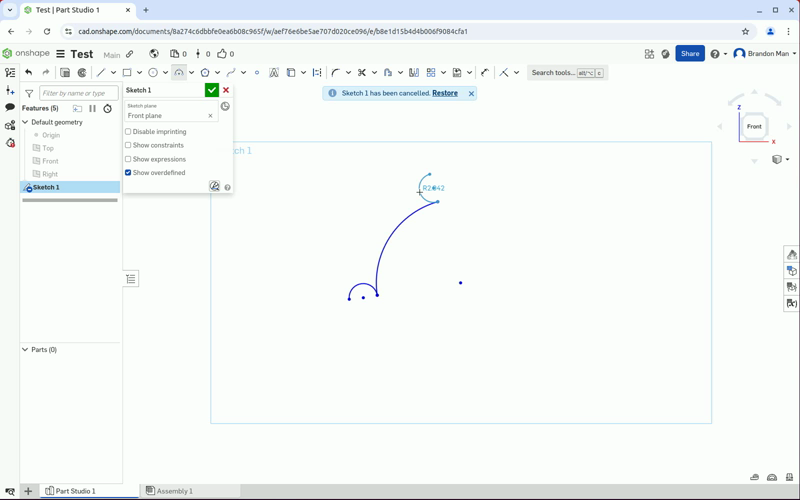
click(419, 191)
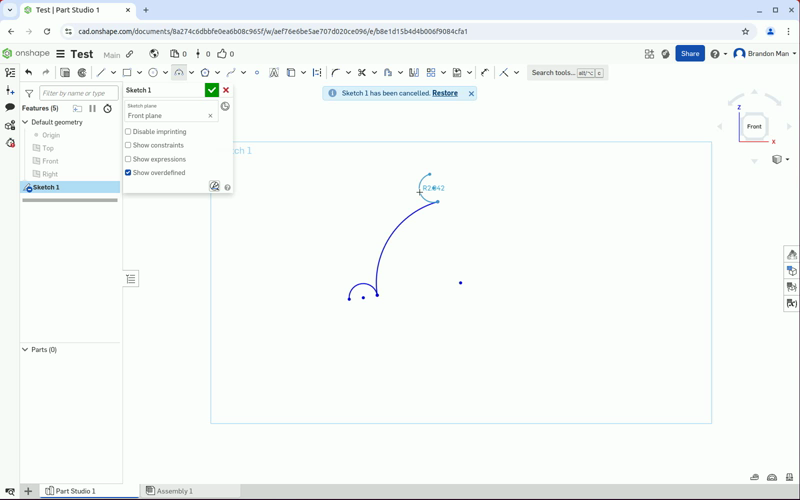
key_up(shift)
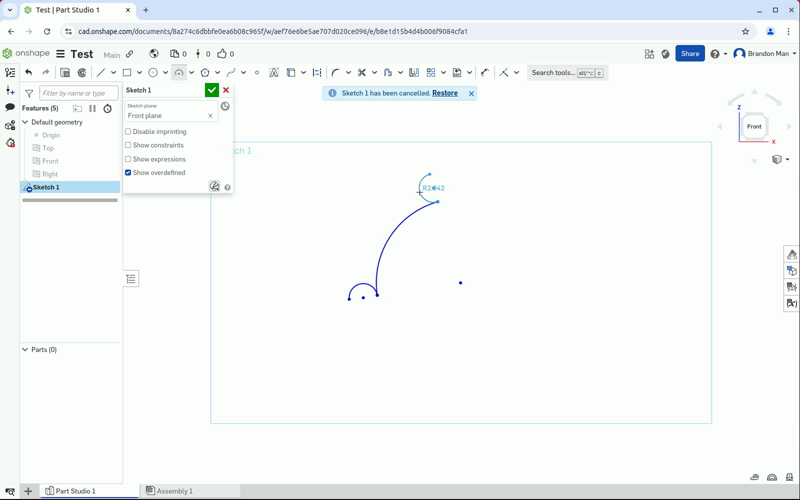
mouse_move(429, 174)
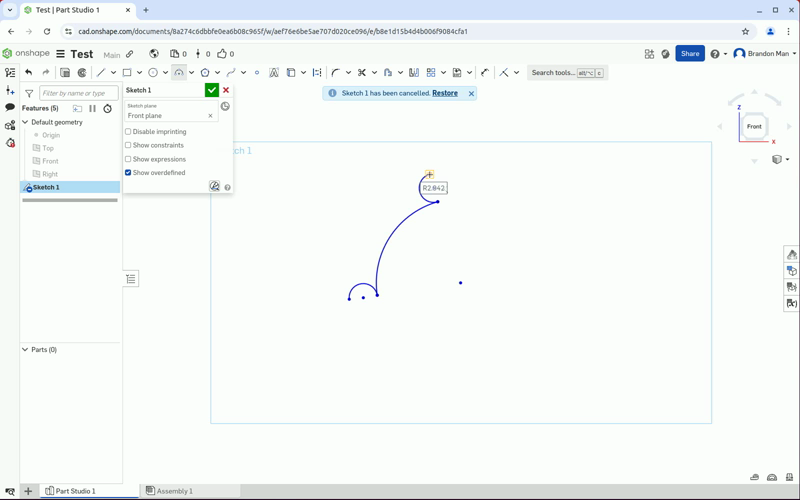
click(429, 174)
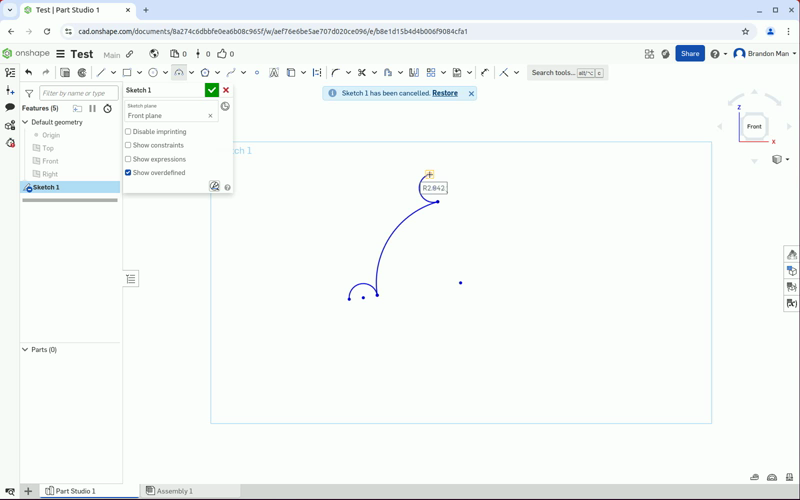
mouse_move(349, 299)
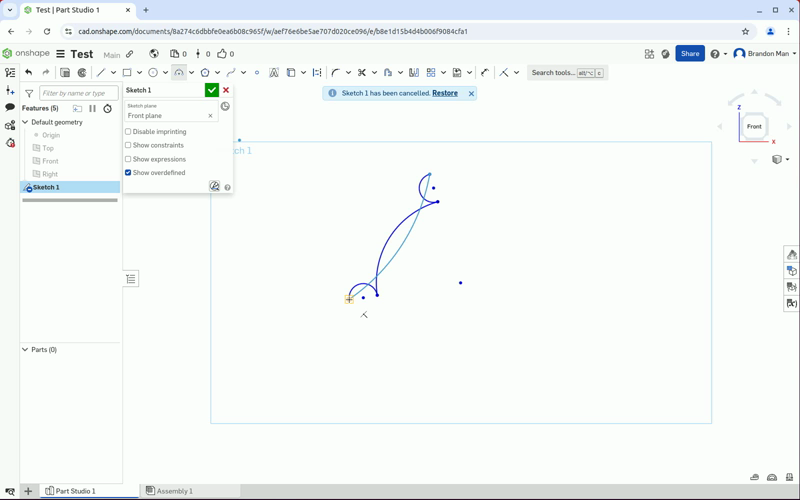
click(349, 299)
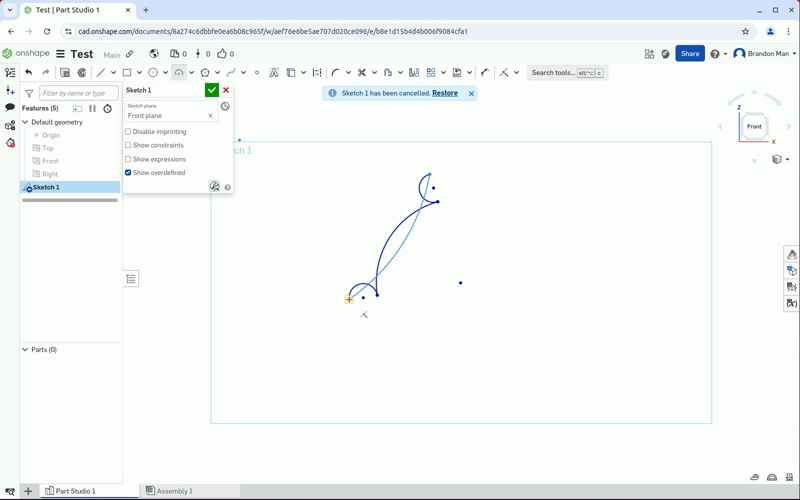
key_down(shift)
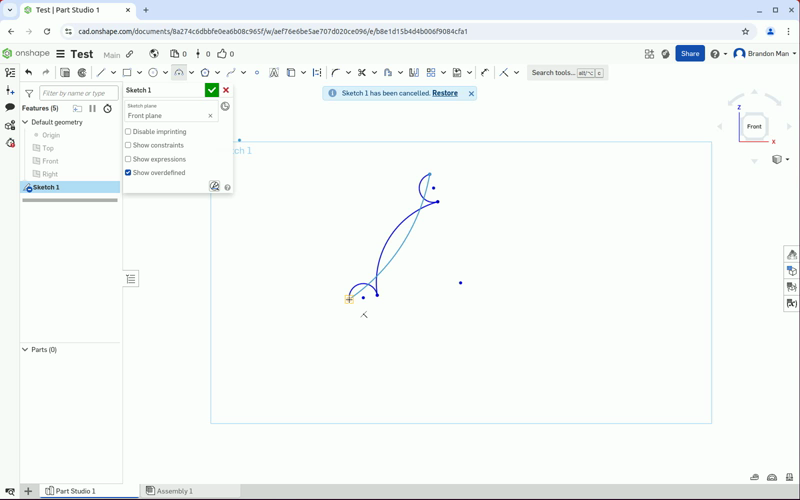
mouse_move(365, 221)
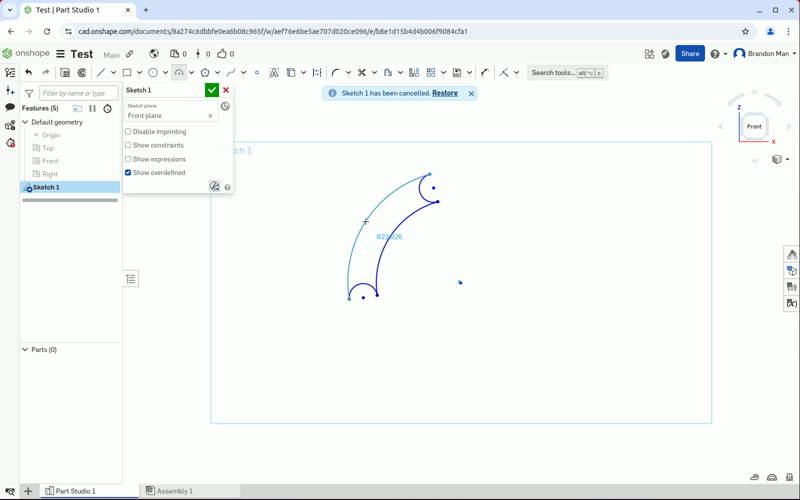
click(365, 221)
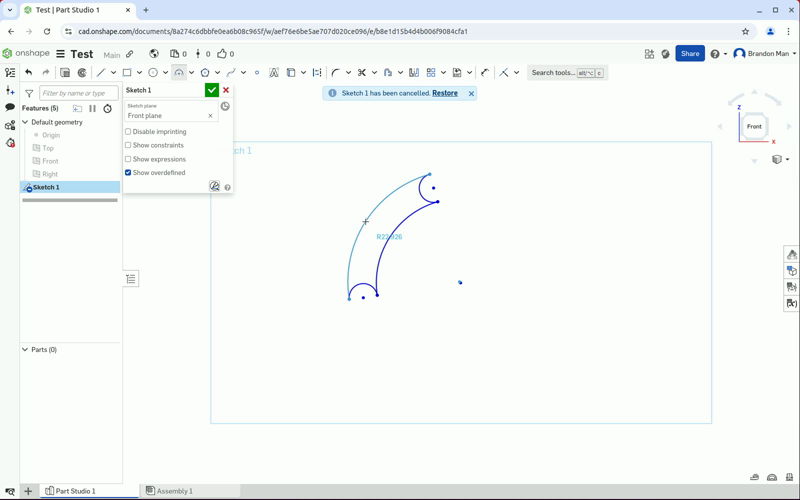
key_up(shift)
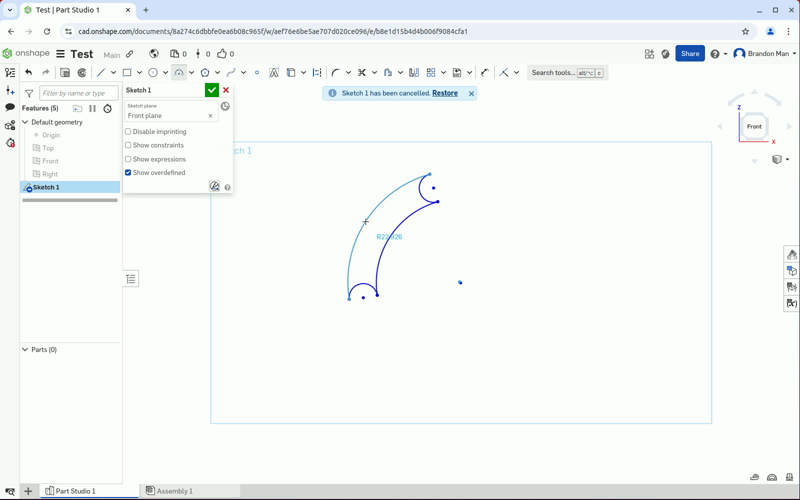
key(esc)
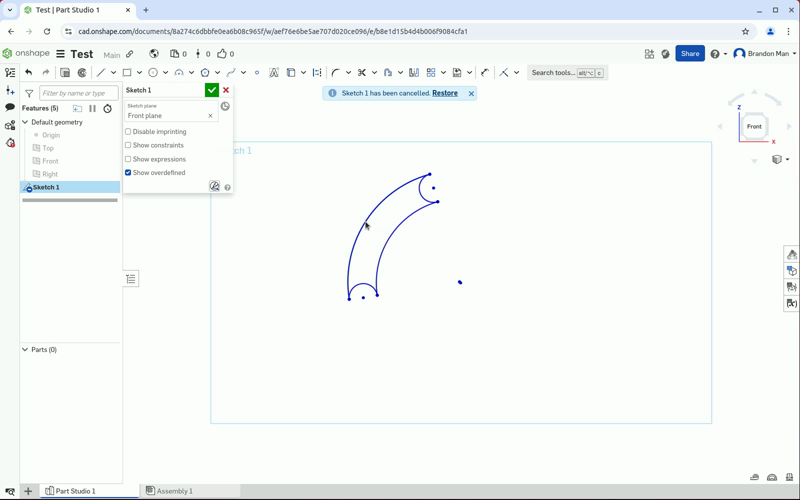
mouse_move(401, 202)
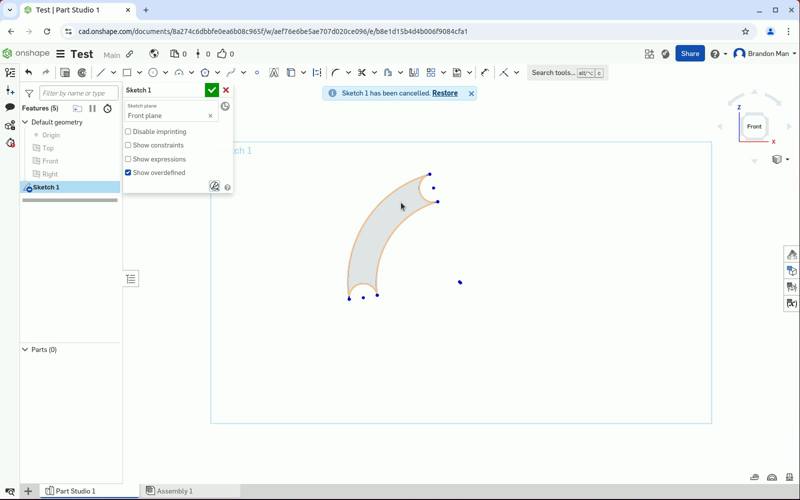
click(401, 202)
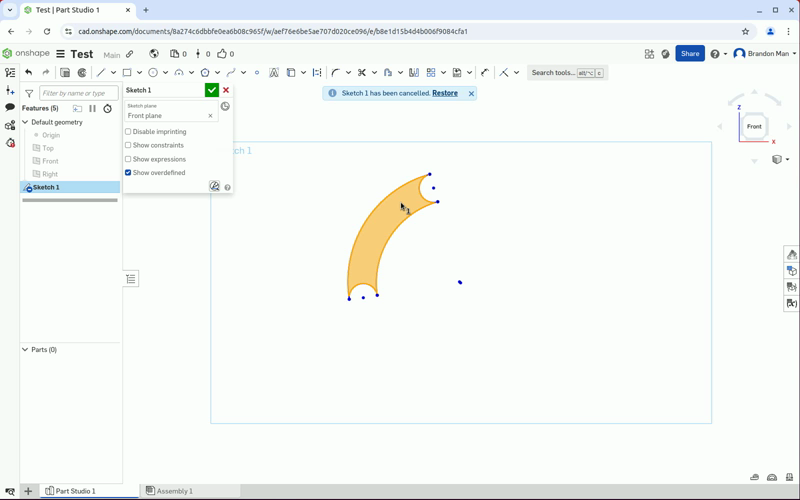
mouse_move(73, 352)
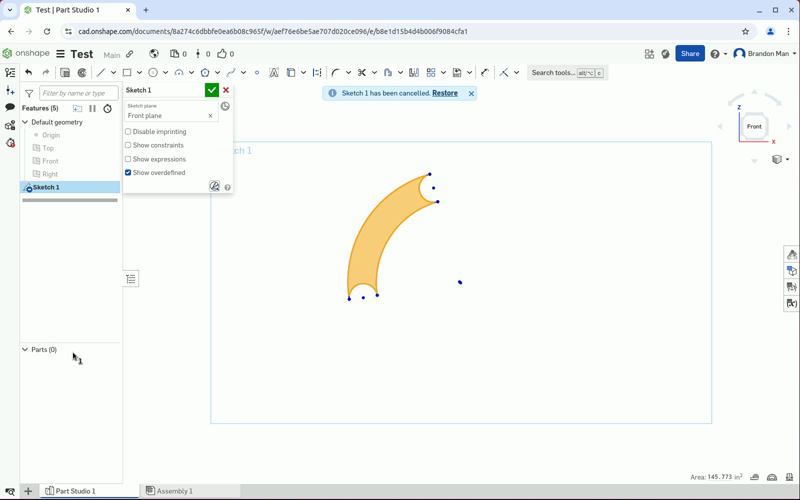
key(shift+y)
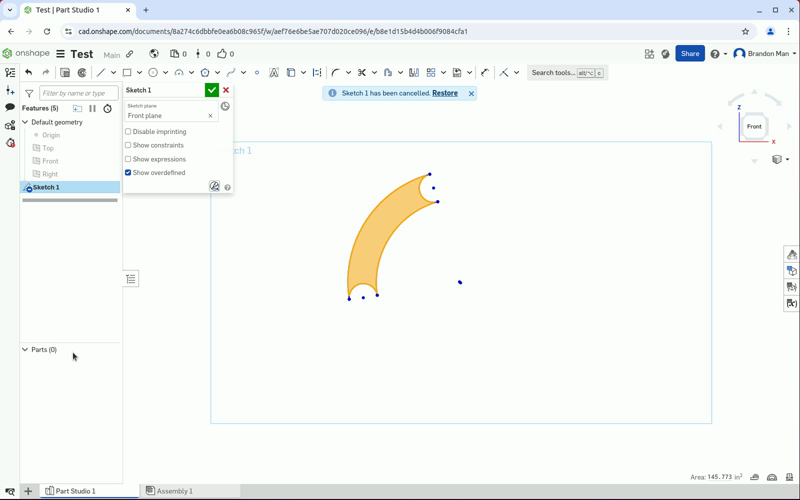
key(shift+e)
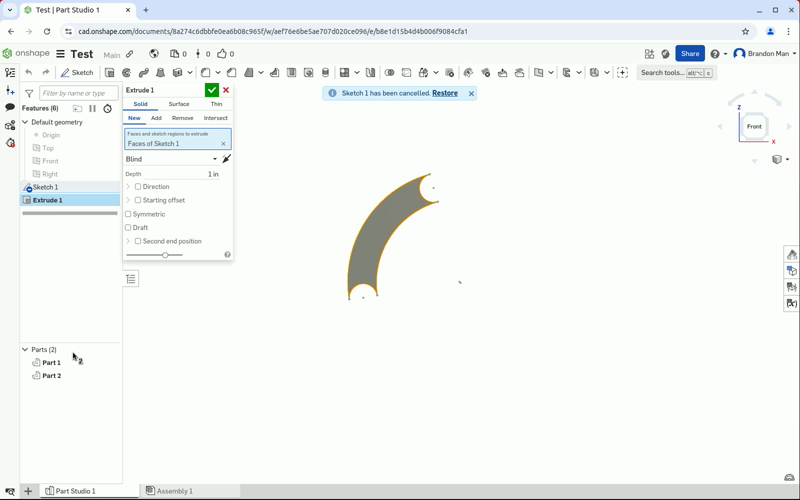
mouse_move(143, 106)
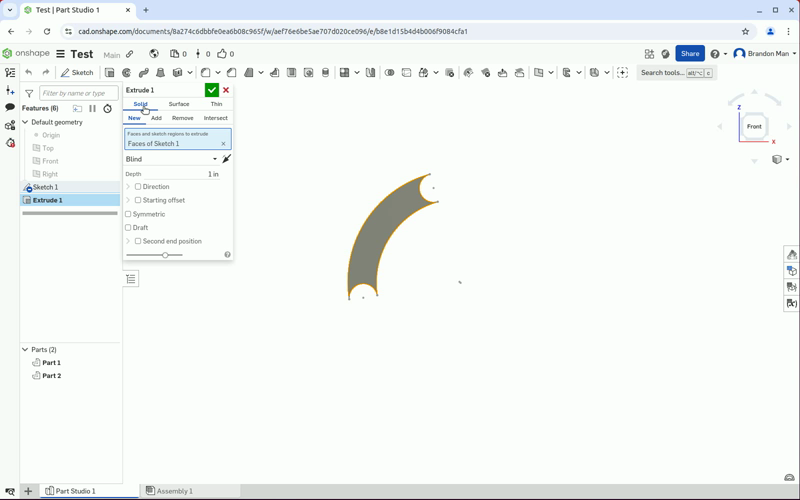
click(143, 106)
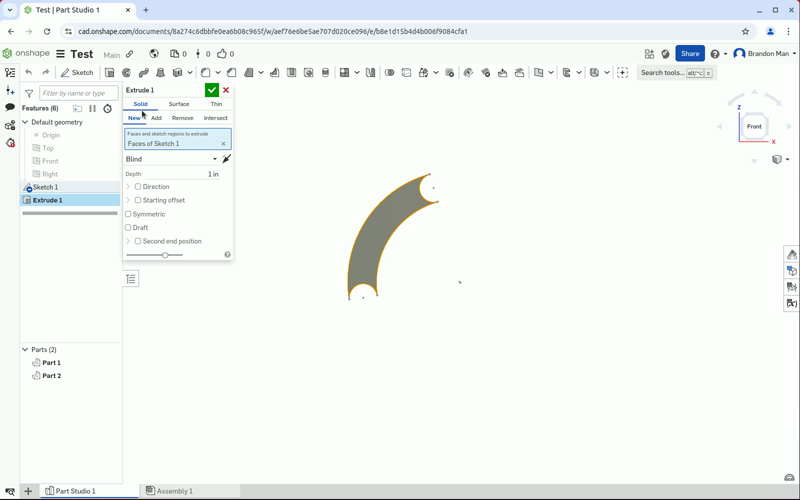
mouse_move(137, 120)
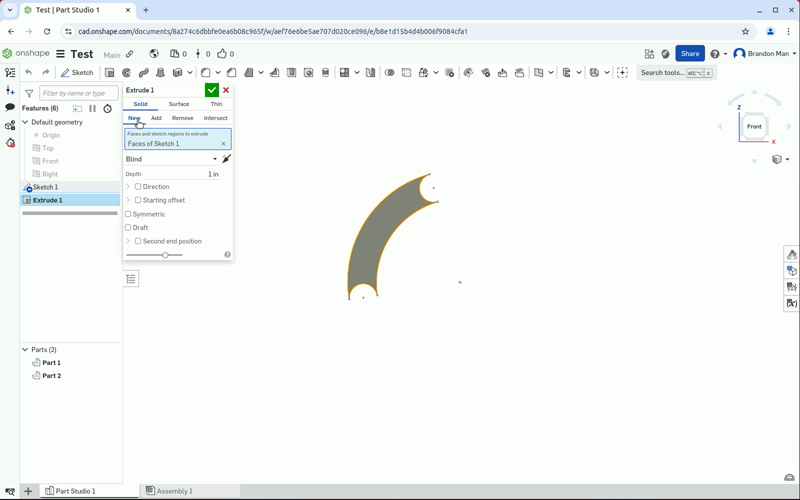
click(137, 120)
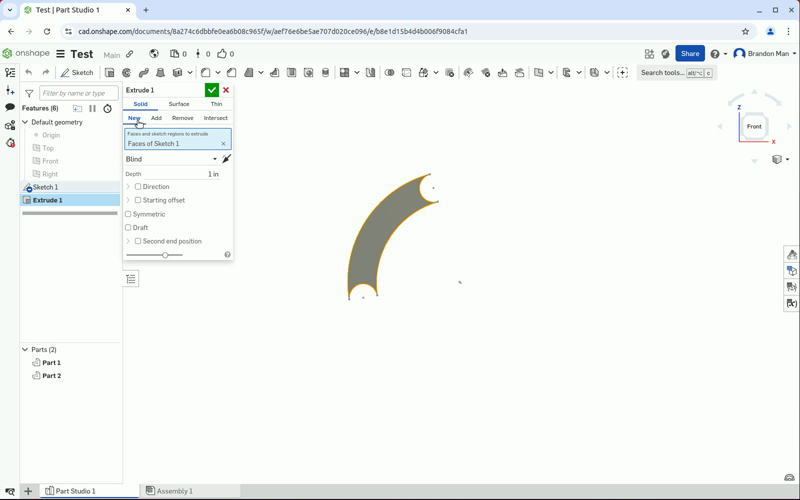
key(tab, 4)
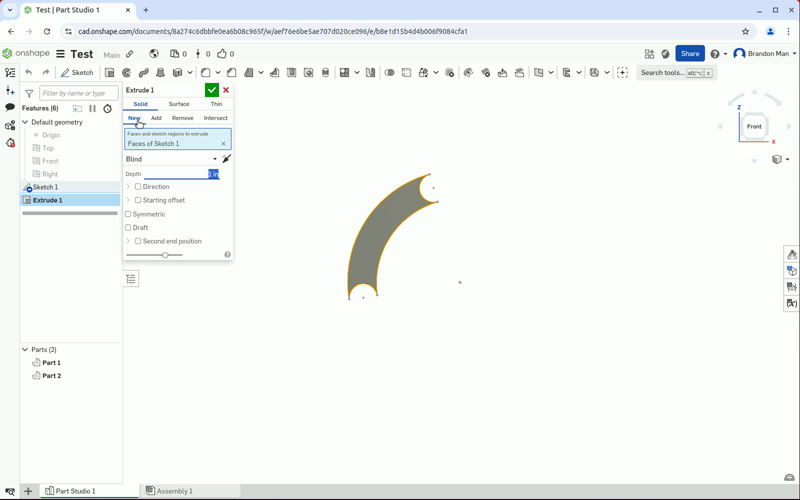
text(11.554)
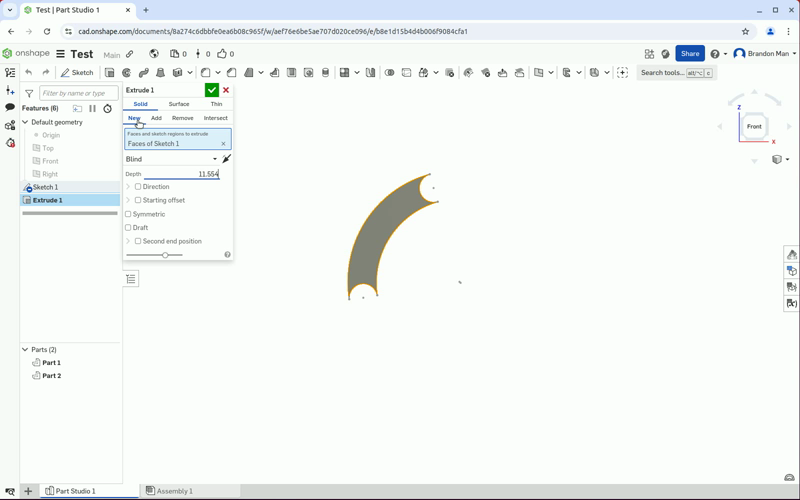
key(enter)
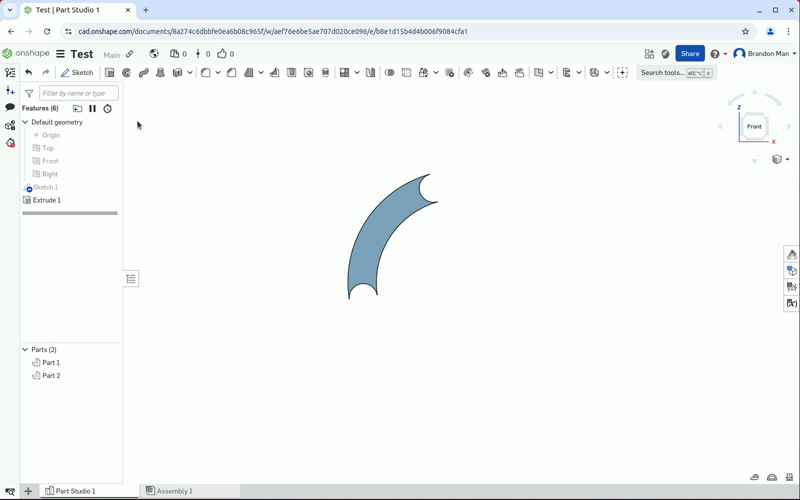
key(shift+h)
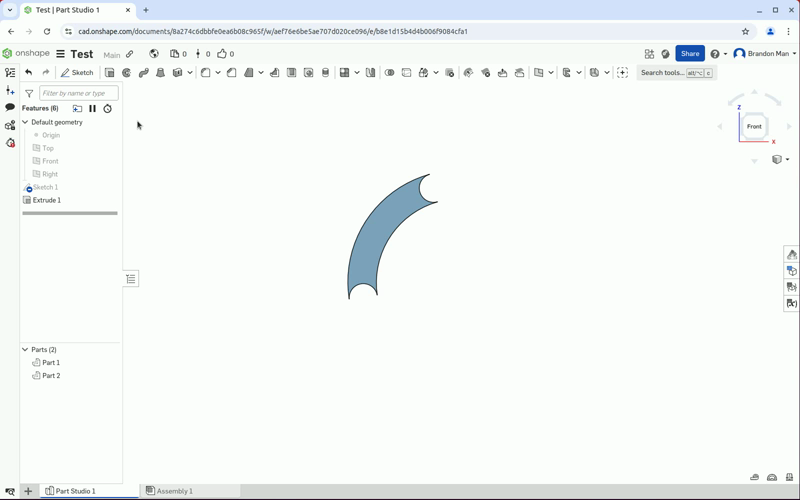
key(shift+h)
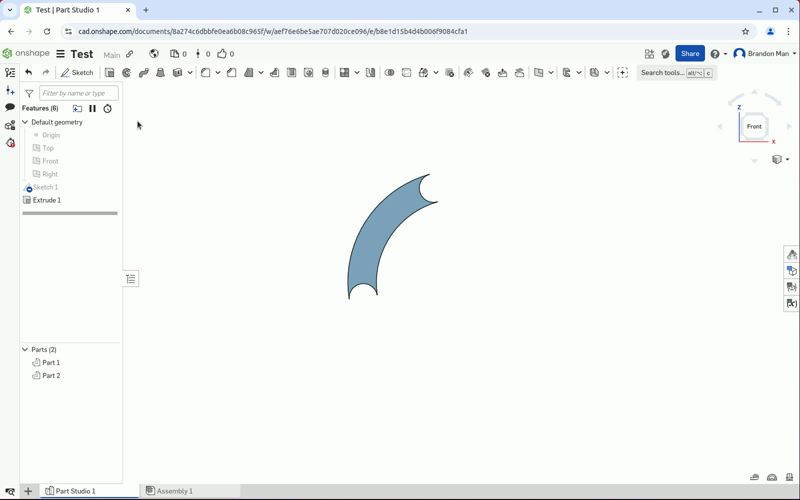
mouse_move(73, 189)
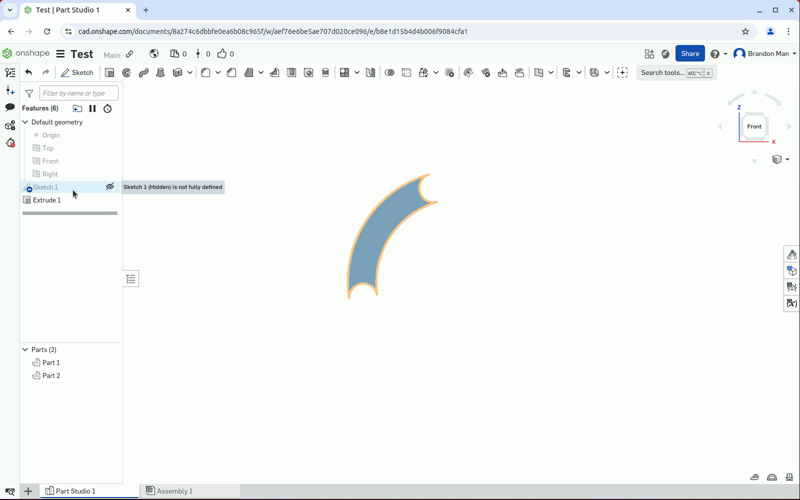
click(73, 189)
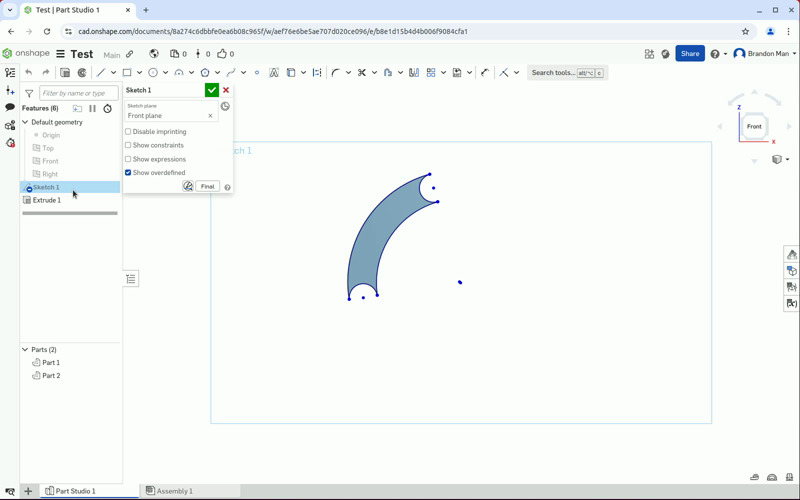
mouse_move(229, 92)
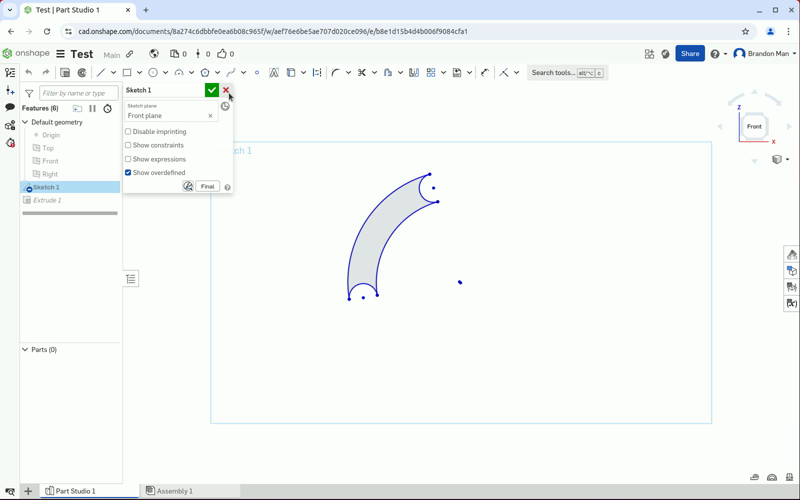
click(229, 92)
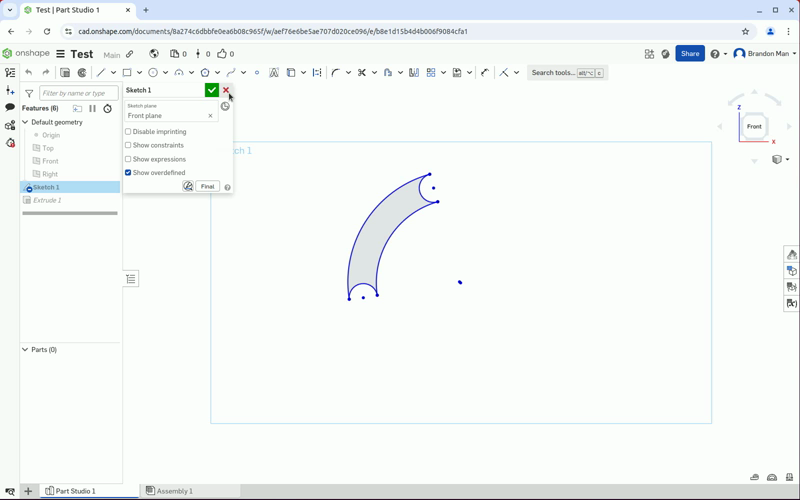
key(shift+s)
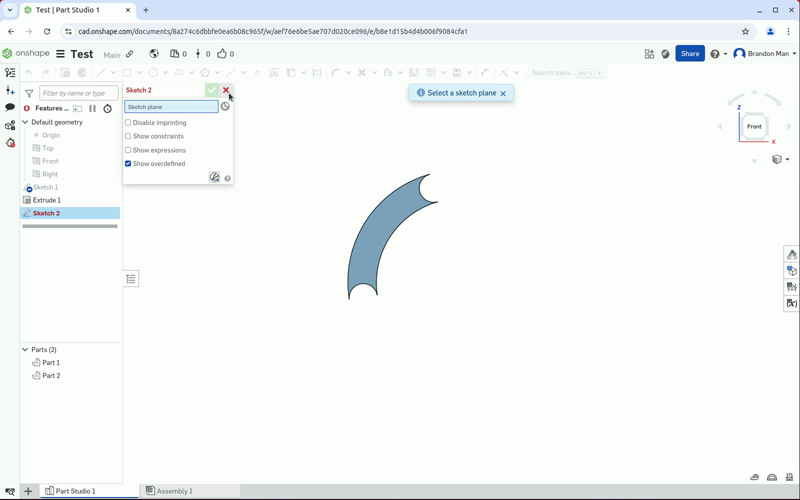
mouse_move(73, 163)
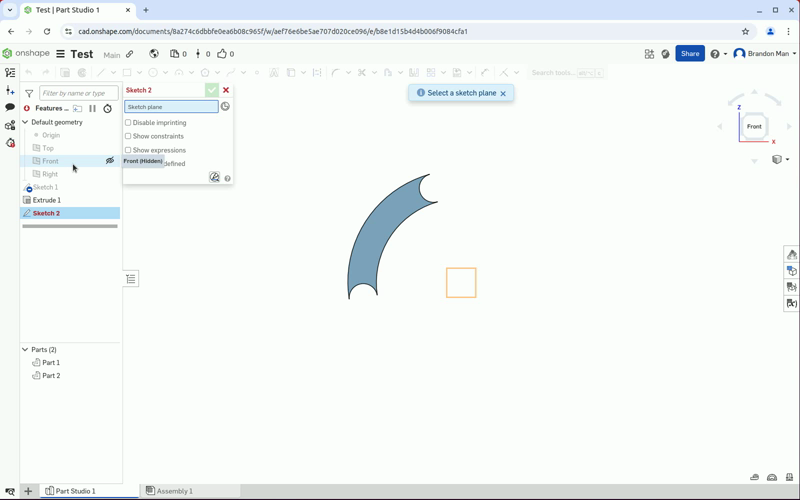
click(73, 163)
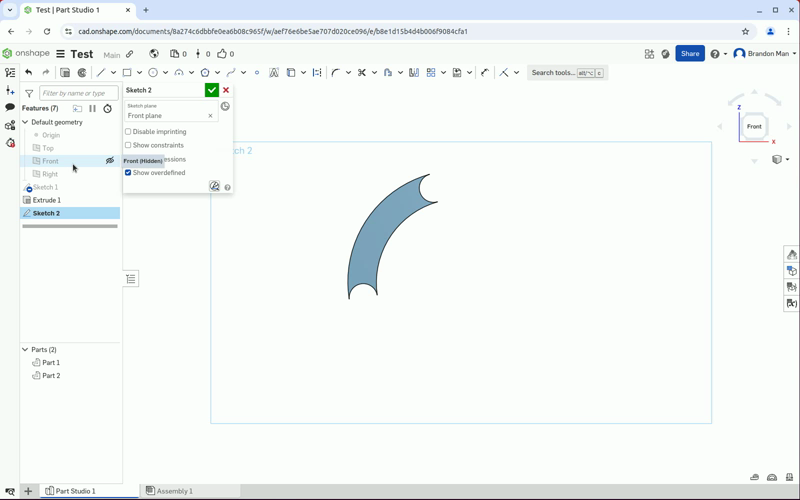
mouse_move(73, 352)
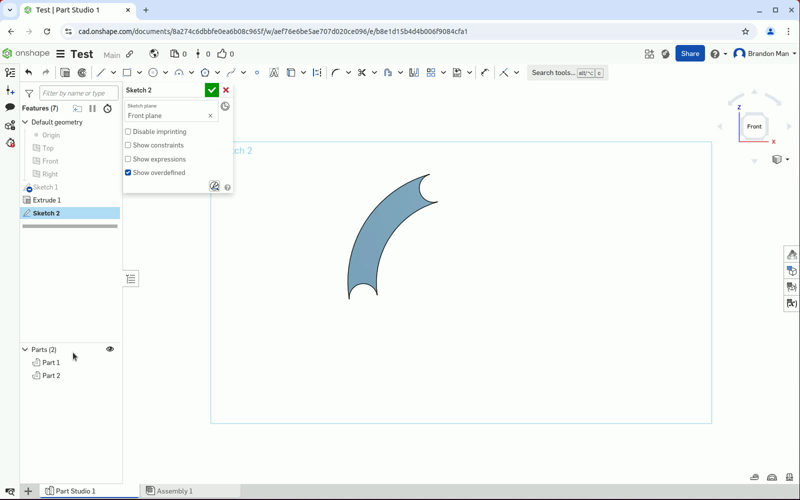
key(y)
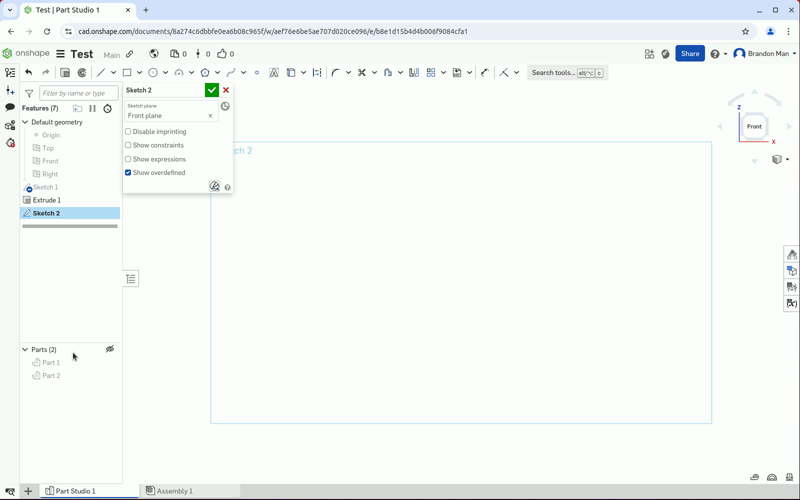
key(c)
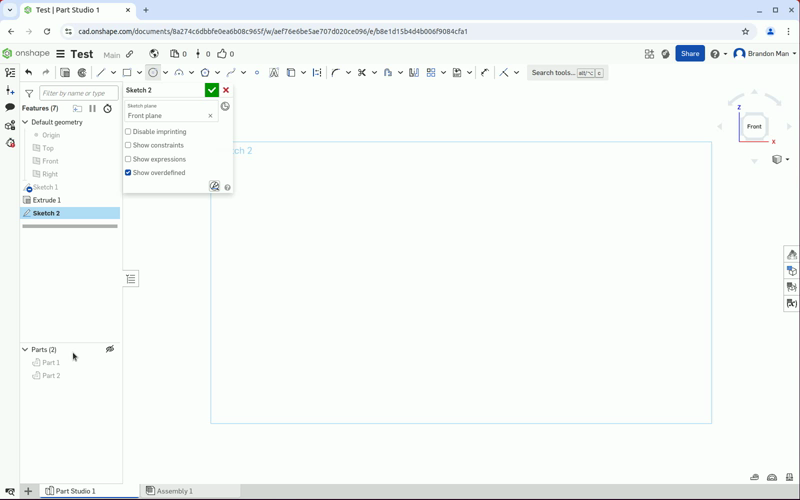
key_down(shift)
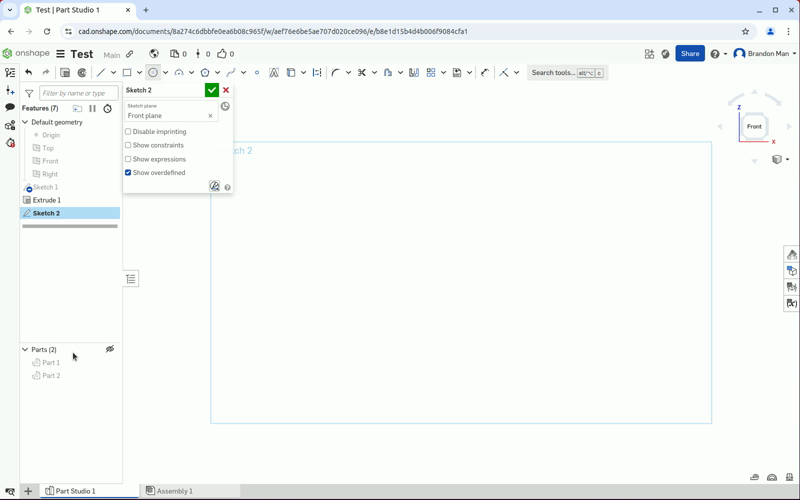
mouse_move(434, 187)
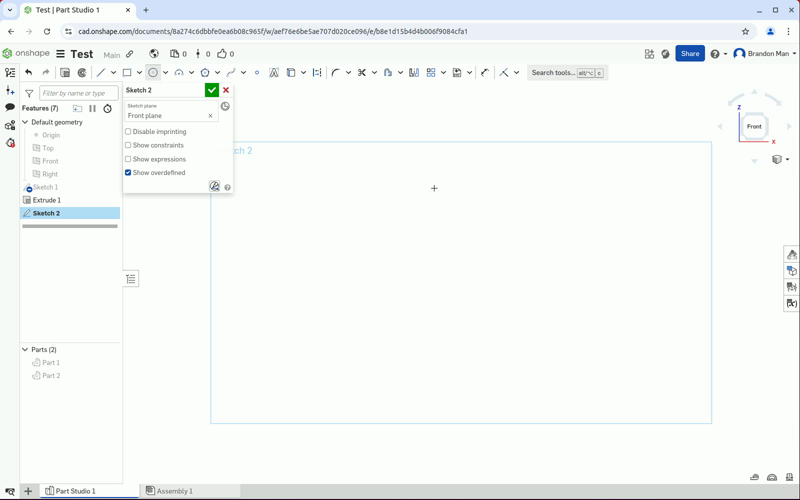
click(434, 187)
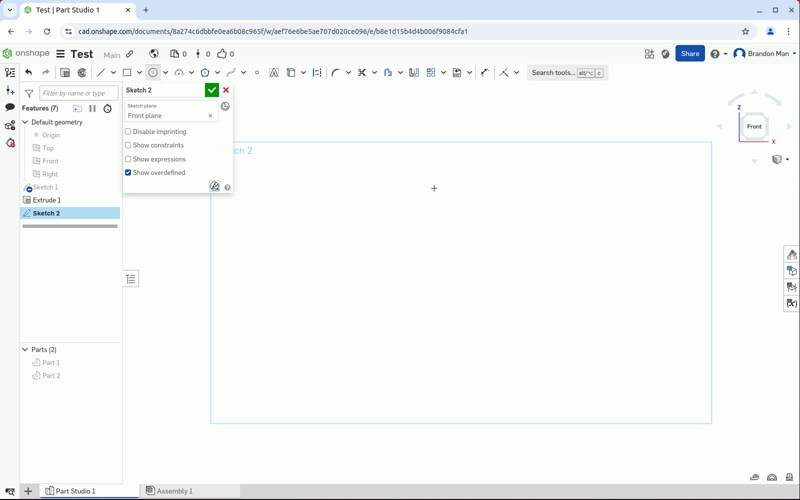
key_up(shift)
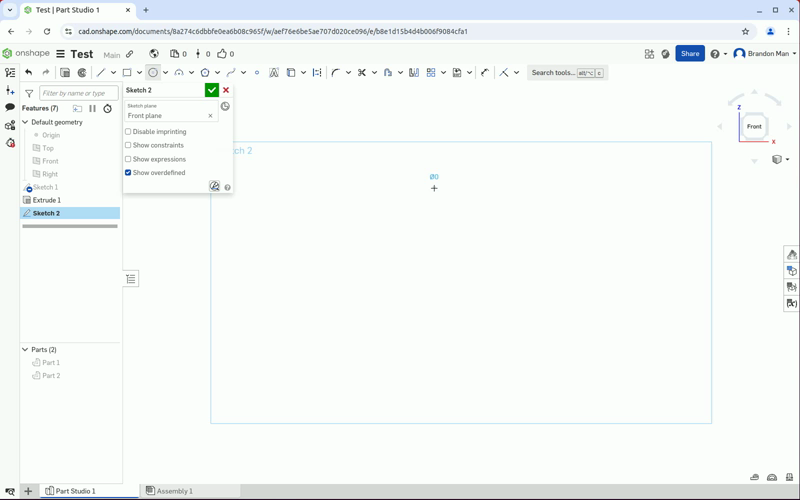
mouse_move(443, 187)
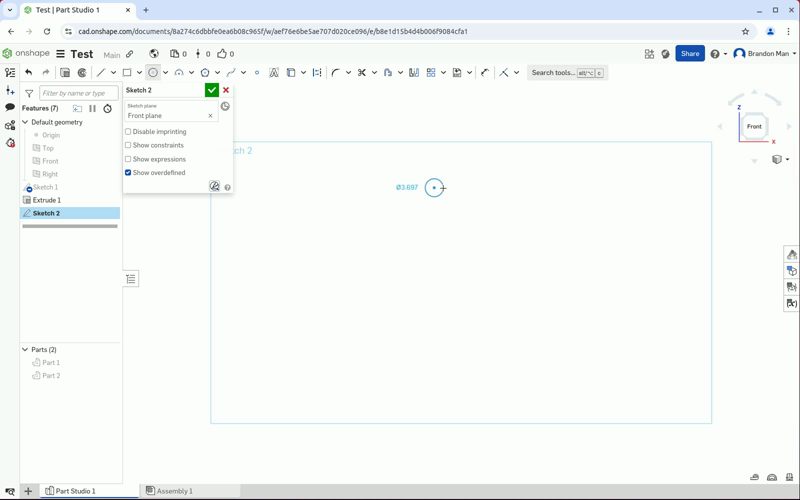
click(443, 187)
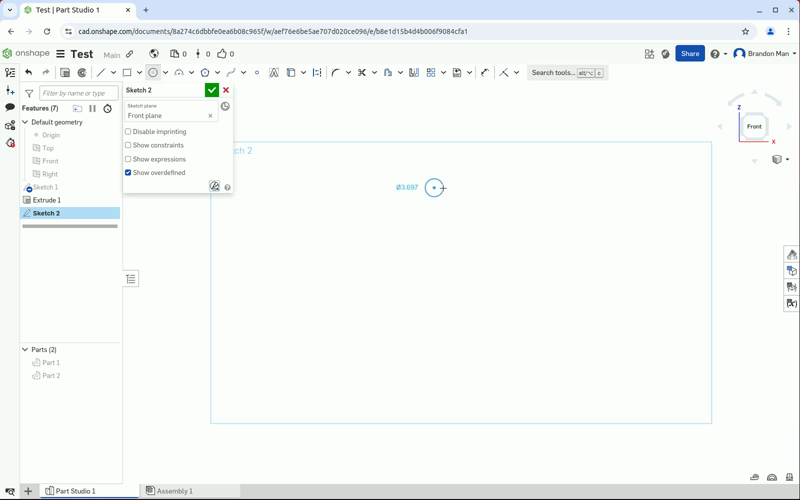
key(esc)
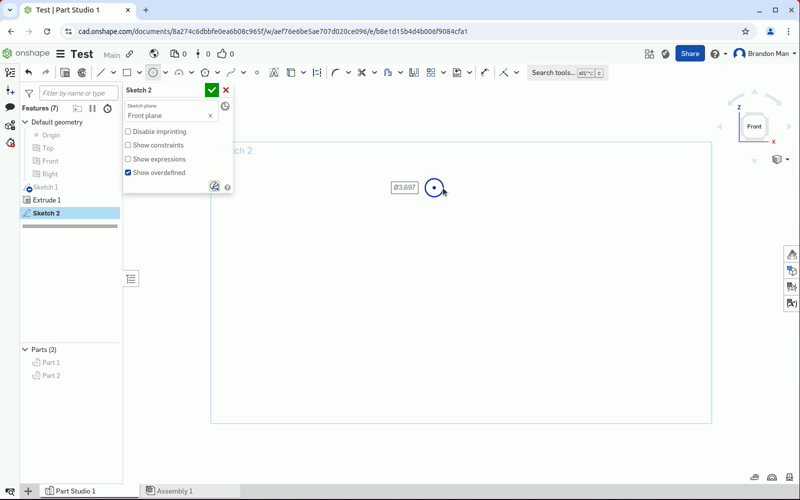
mouse_move(442, 187)
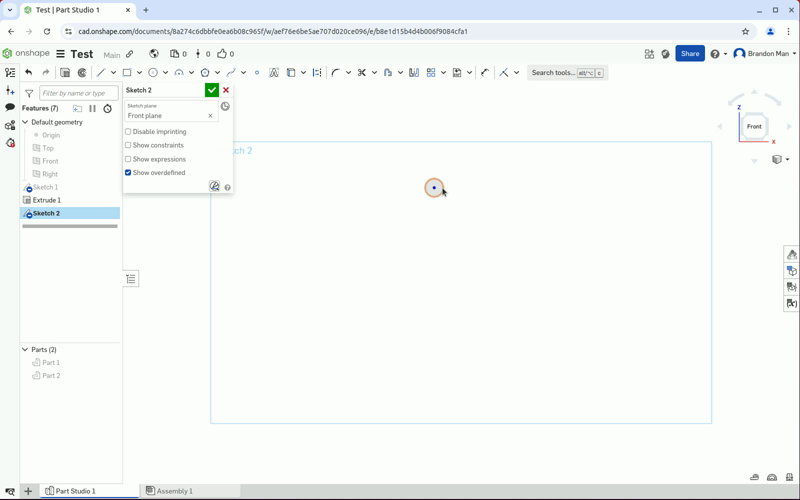
scroll(6)
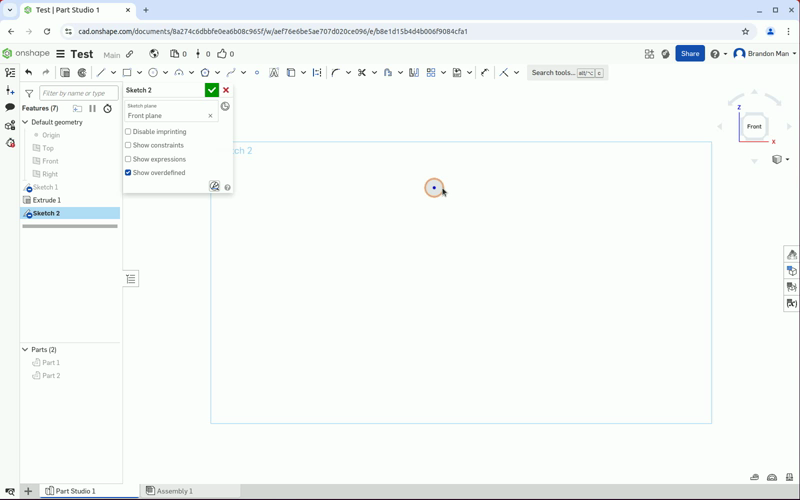
scroll(6)
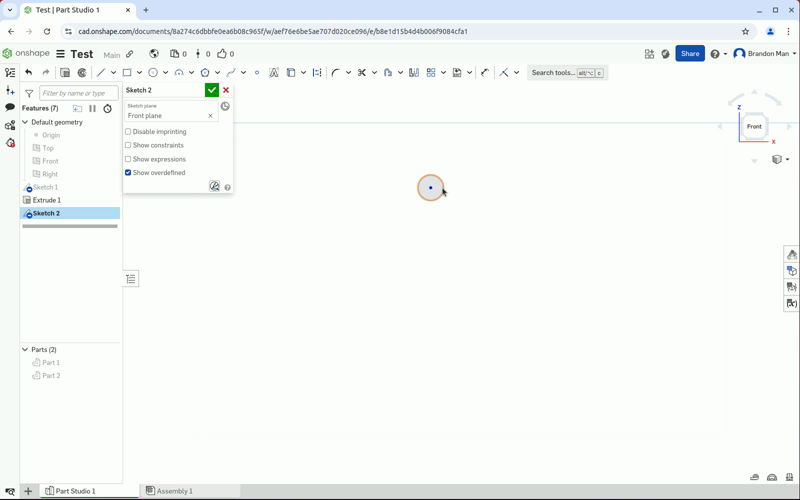
scroll(6)
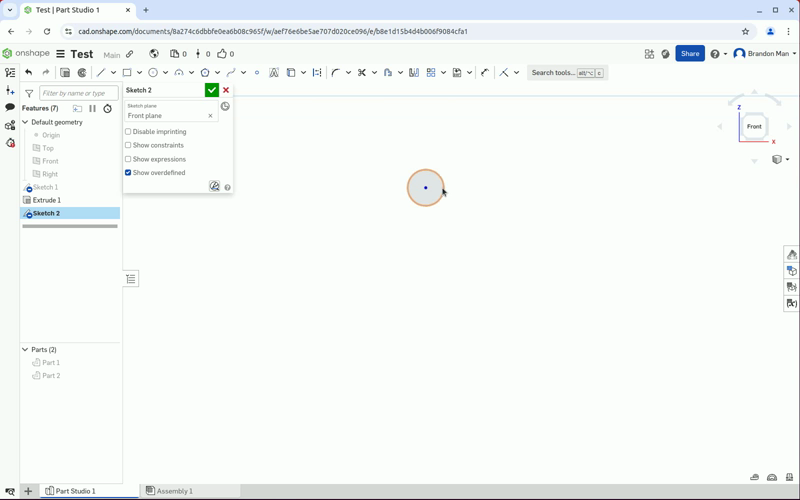
scroll(6)
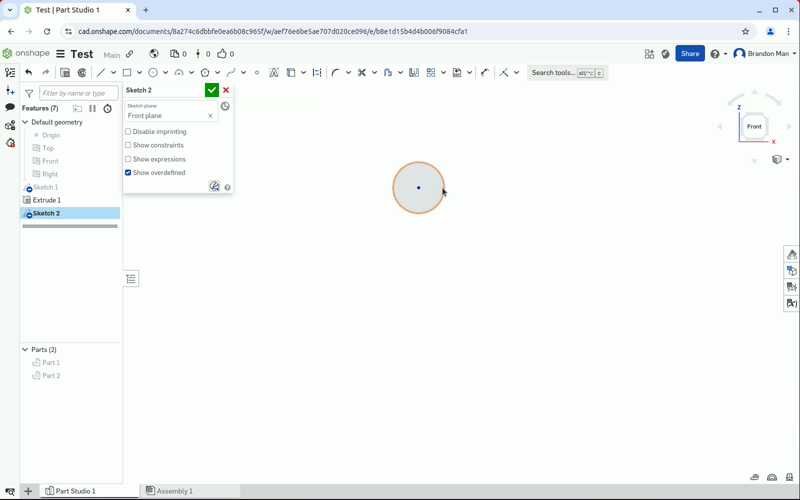
scroll(6)
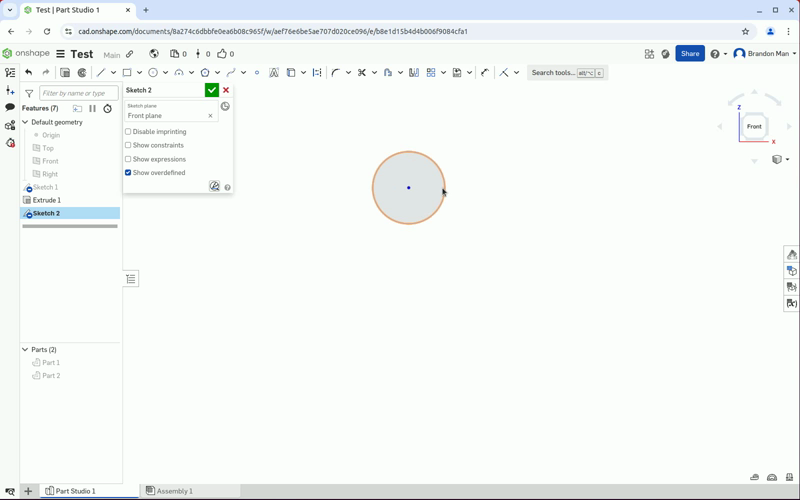
scroll(6)
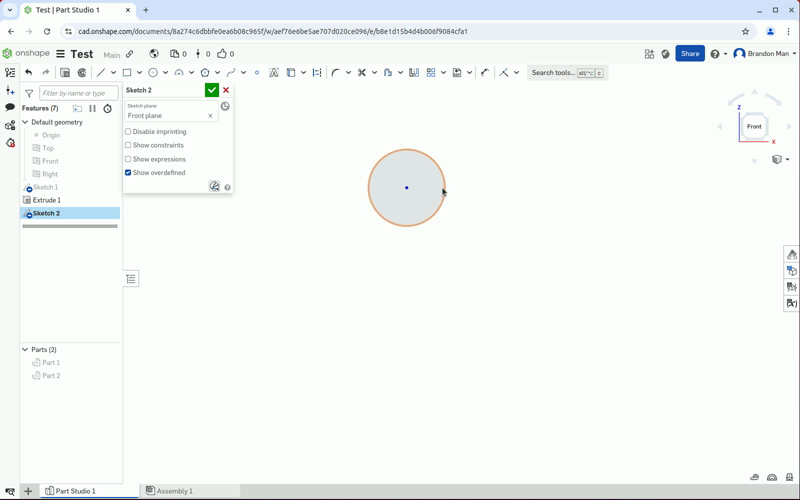
scroll(6)
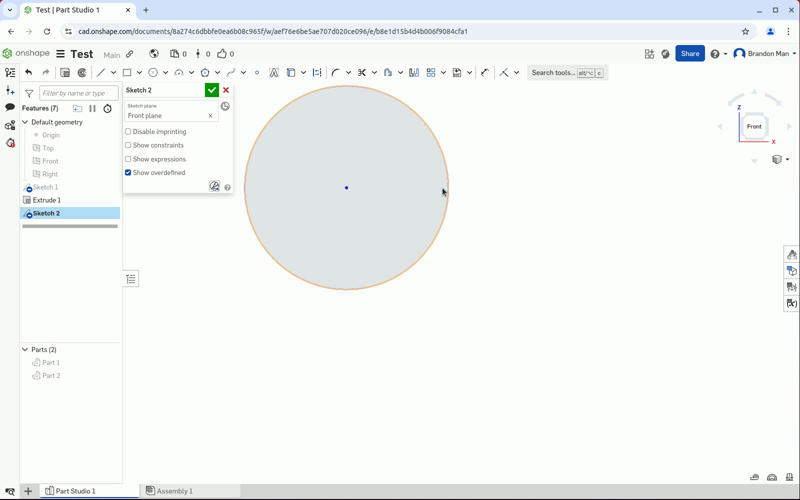
click(442, 187)
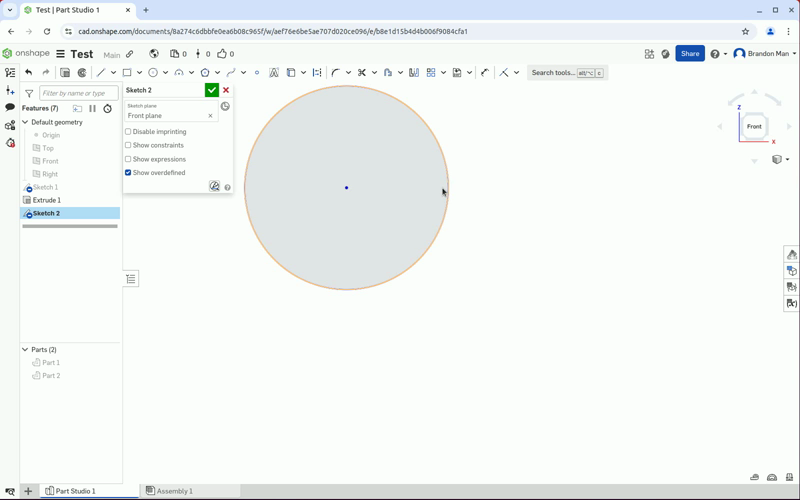
scroll(-6)
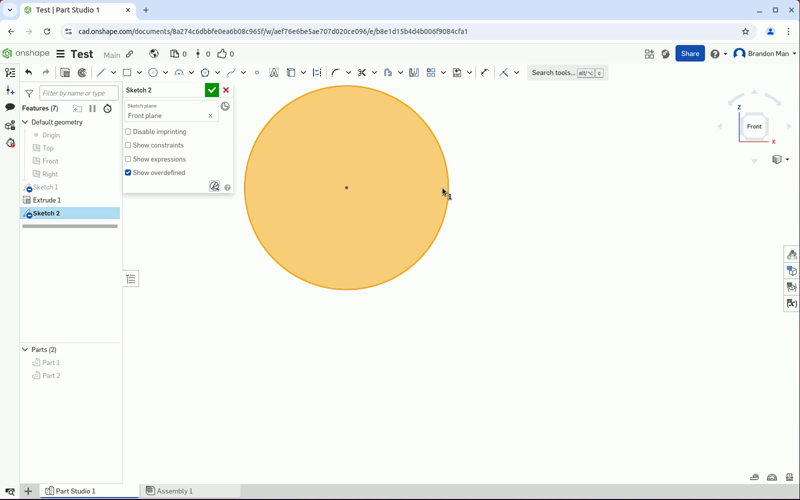
scroll(-6)
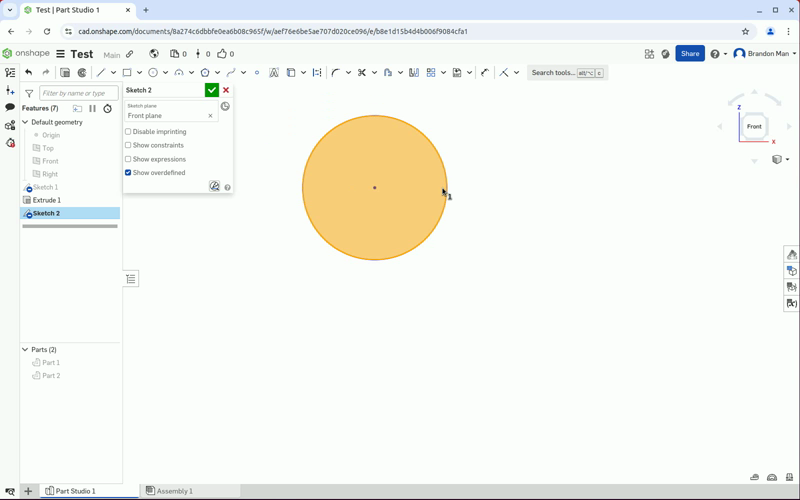
scroll(-6)
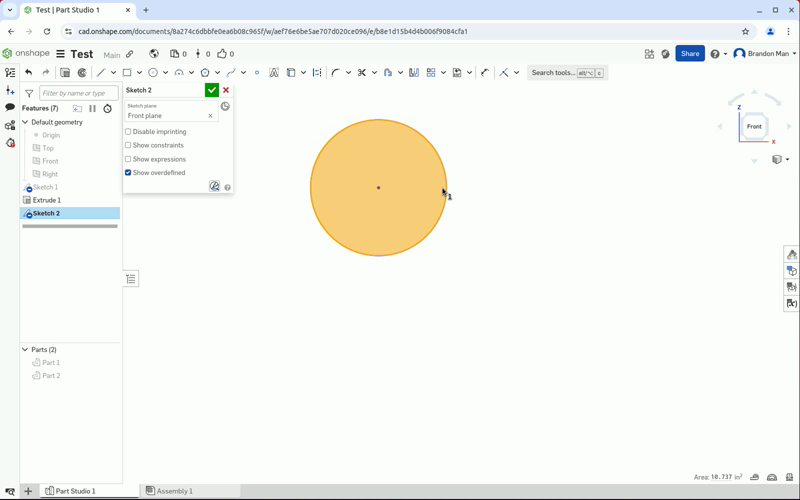
scroll(-6)
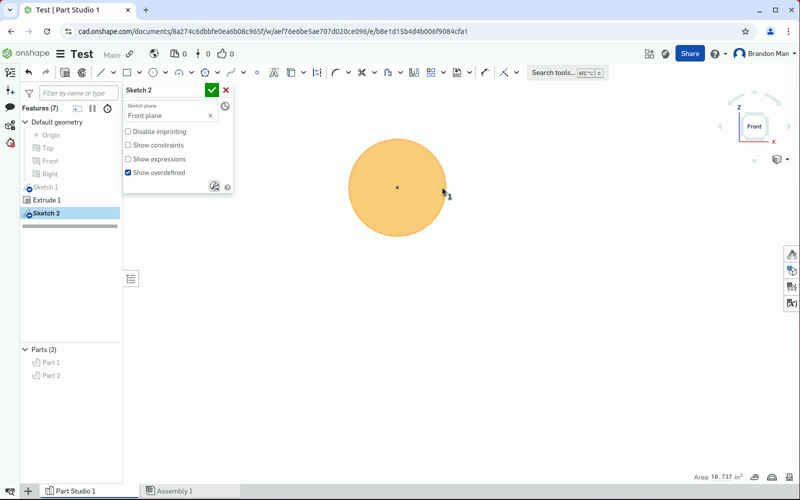
scroll(-6)
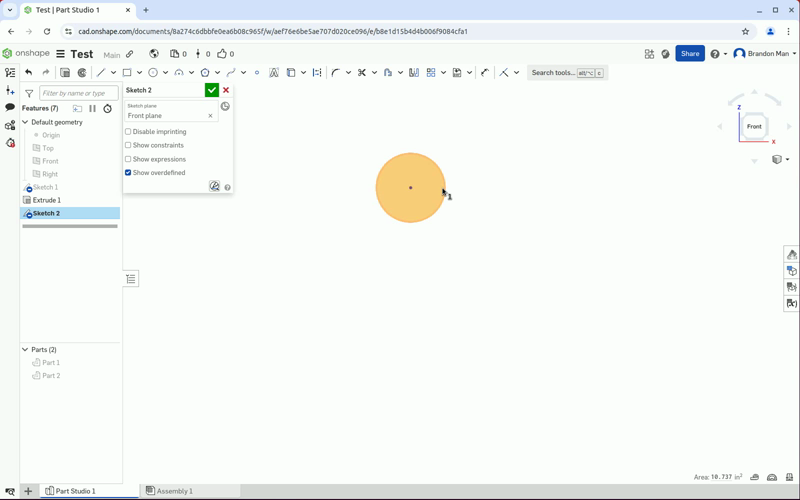
scroll(-6)
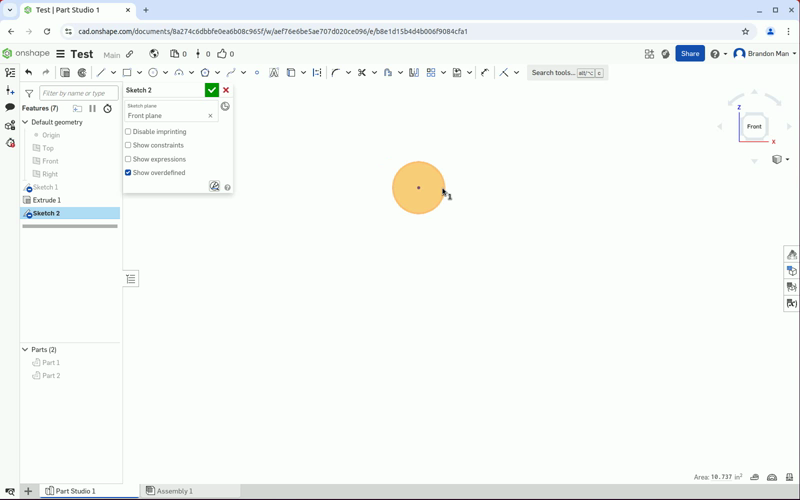
scroll(-6)
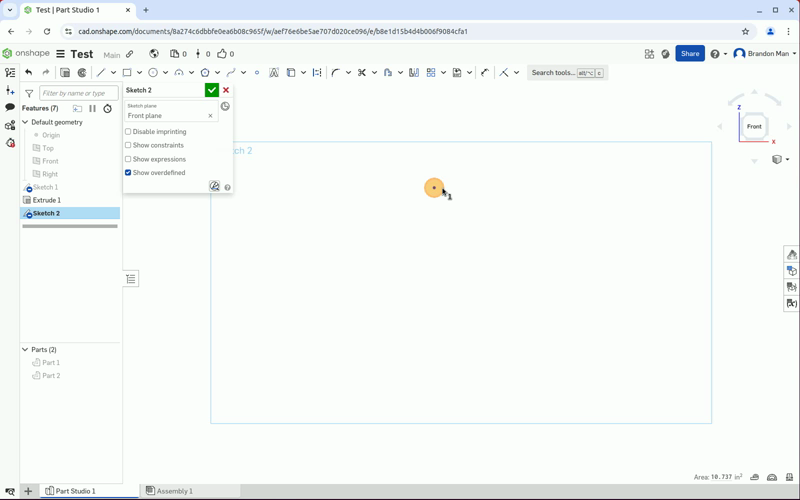
mouse_move(73, 352)
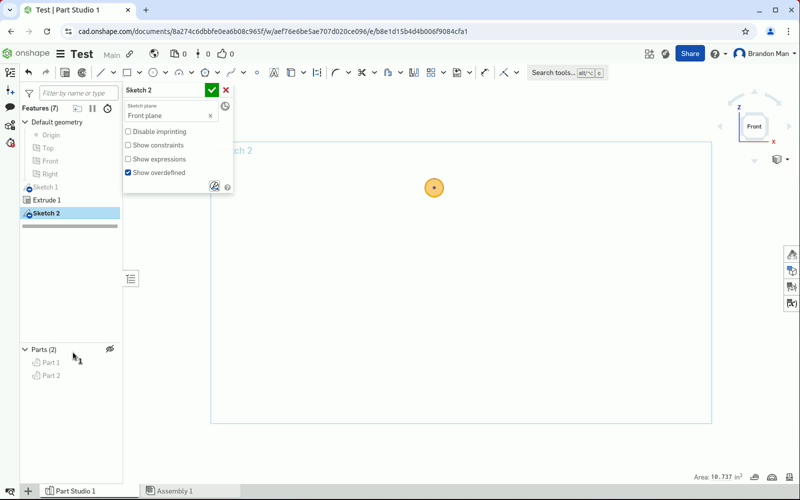
key(shift+y)
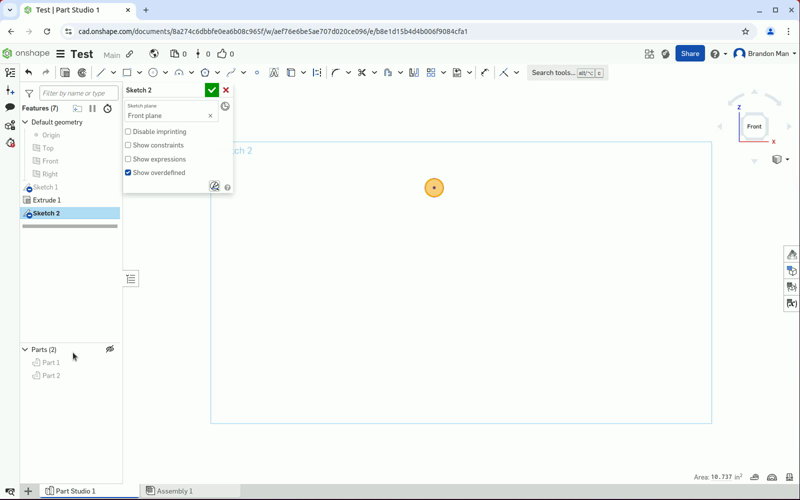
key(shift+e)
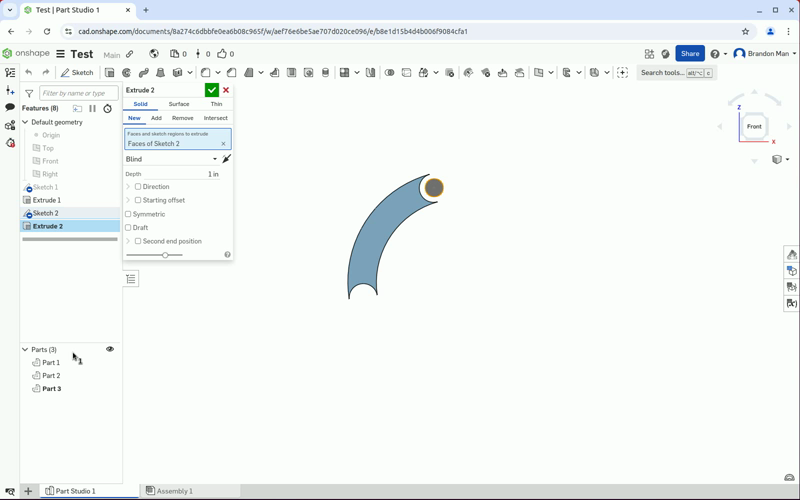
mouse_move(143, 106)
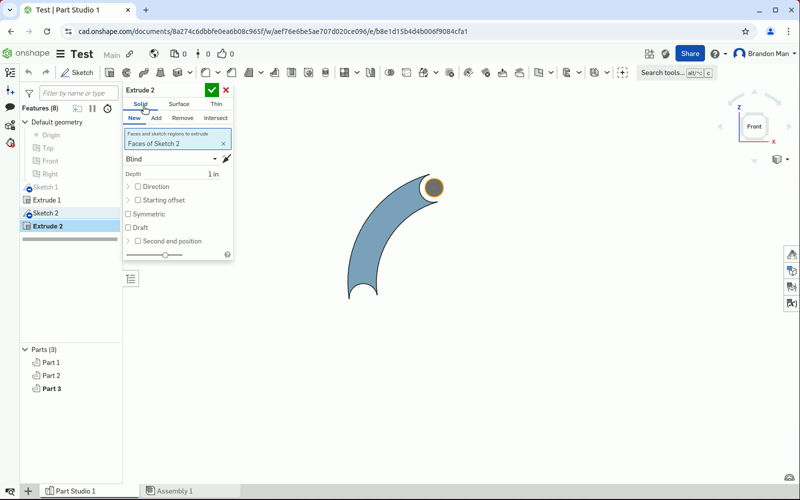
click(143, 106)
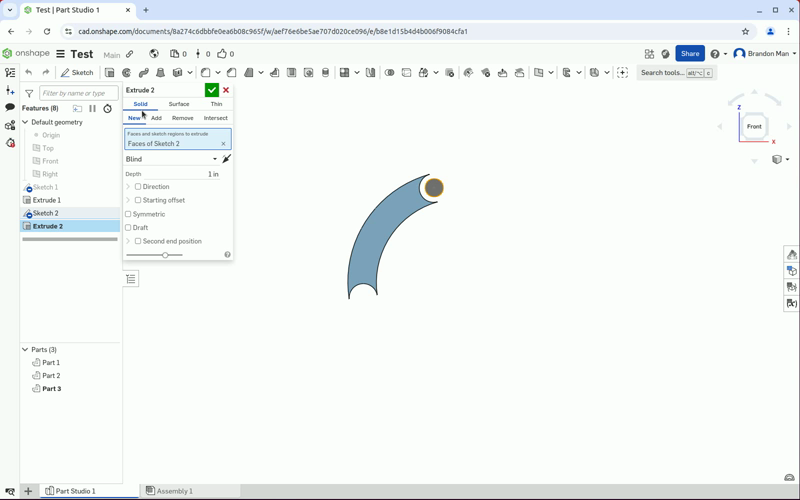
mouse_move(137, 120)
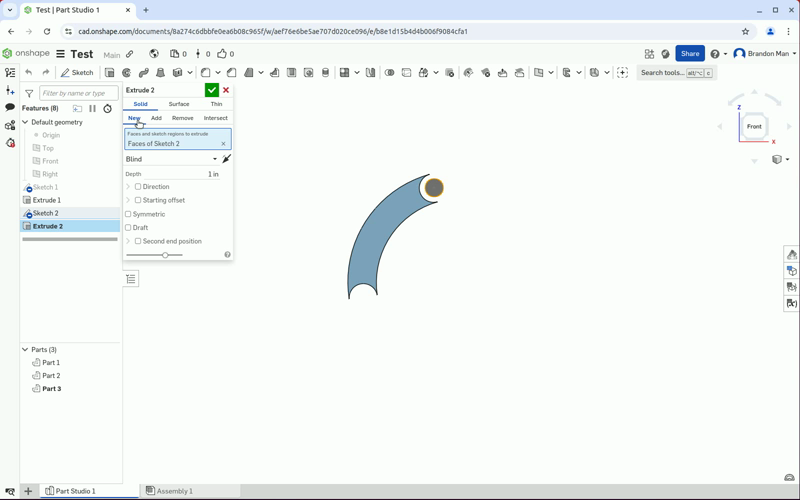
click(137, 120)
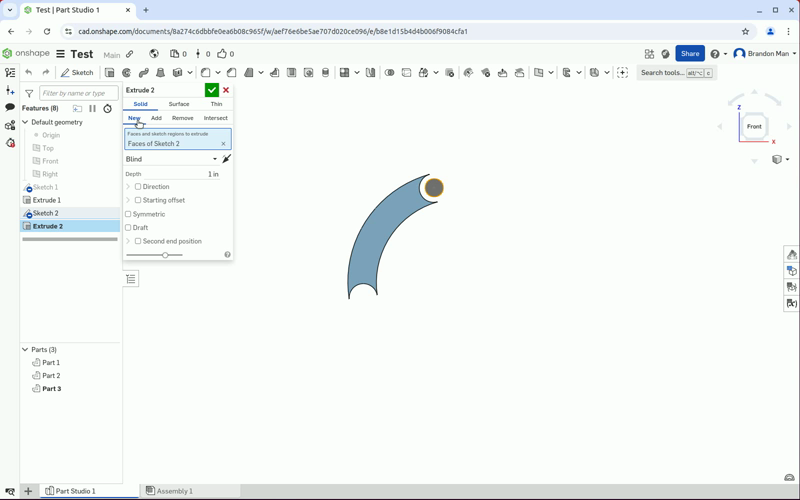
key(tab, 4)
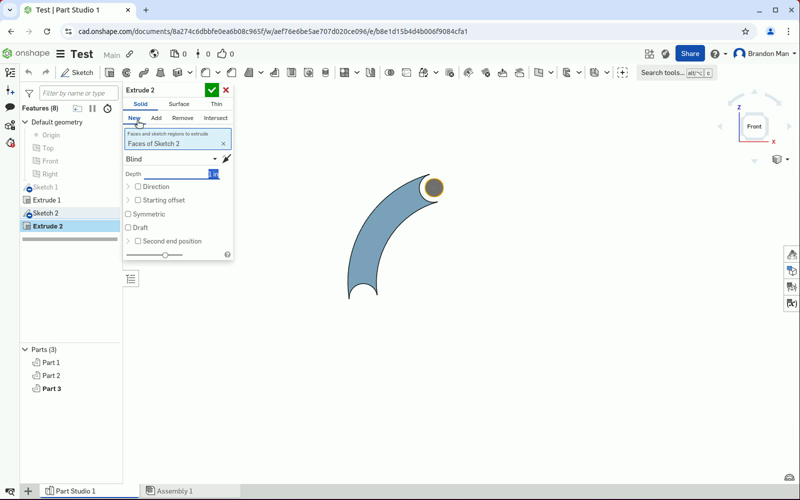
text(11.554)
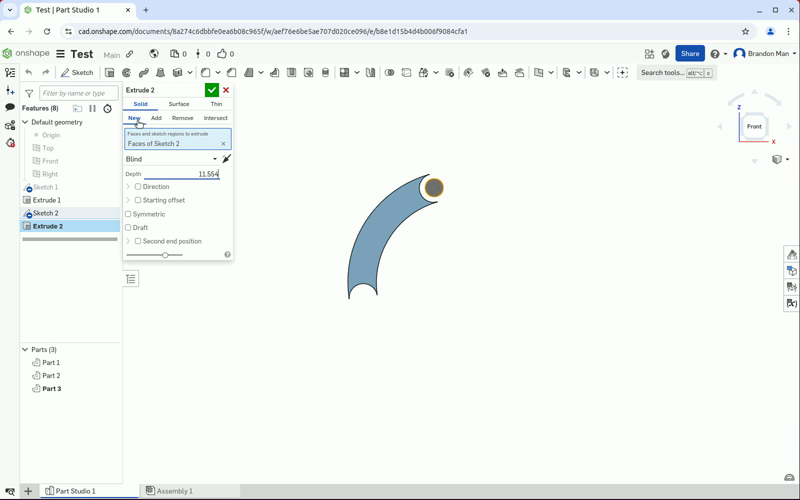
key(enter)
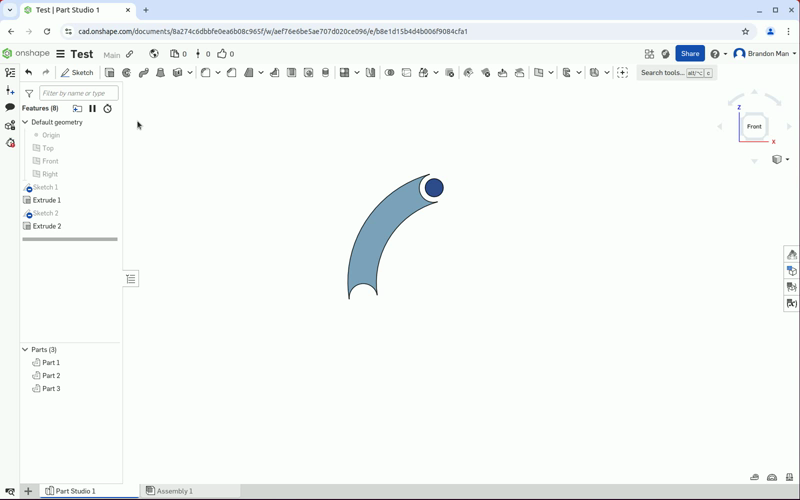
key(shift+h)
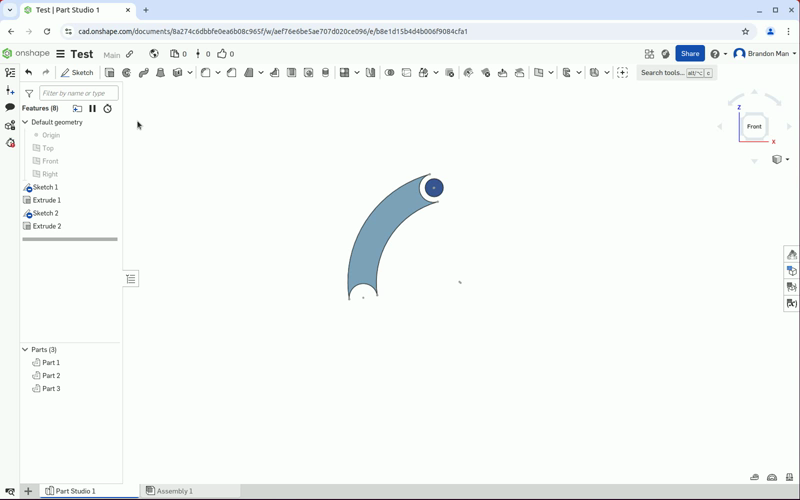
key(shift+h)
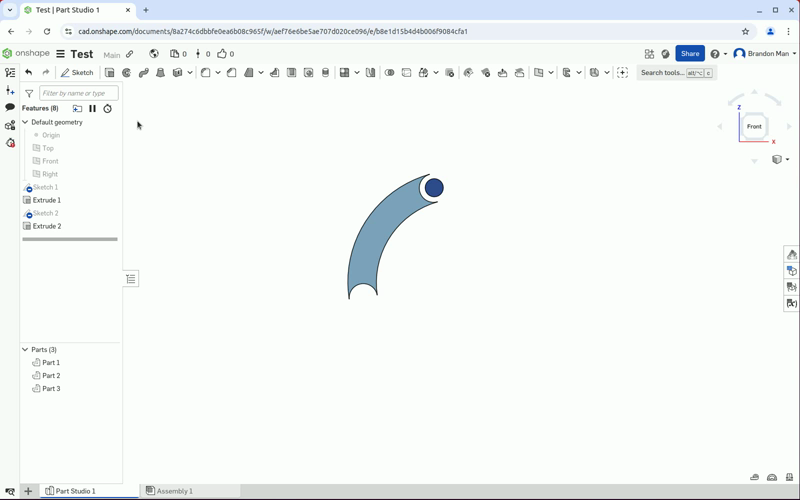
mouse_move(73, 189)
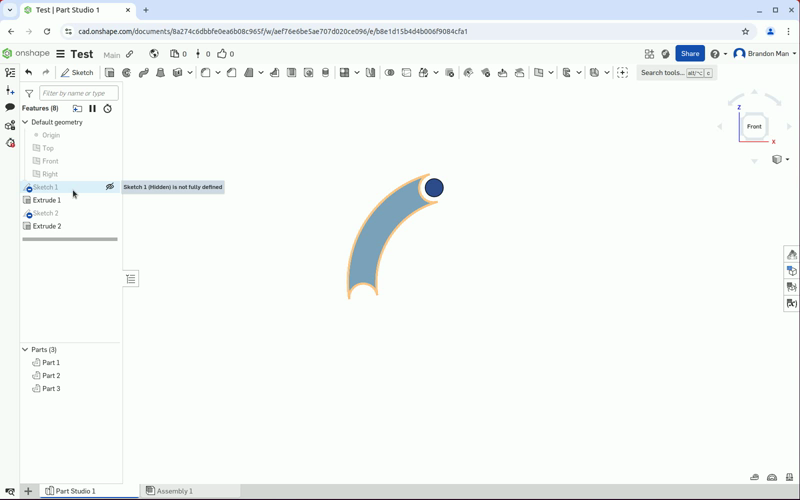
click(73, 189)
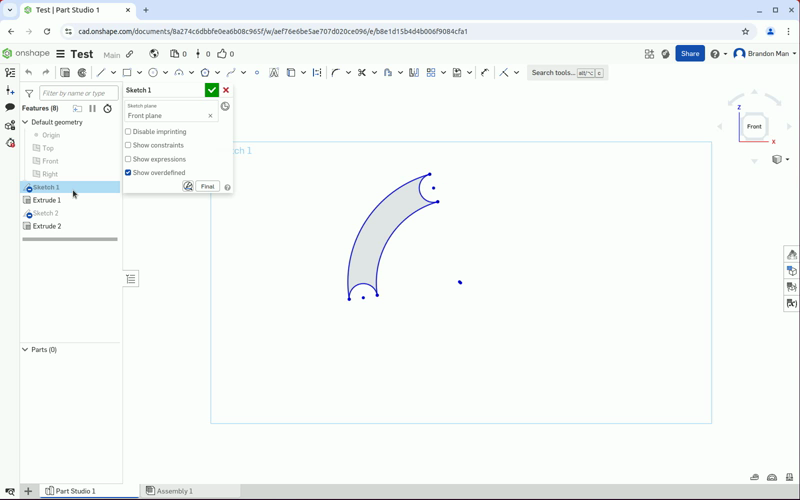
mouse_move(229, 92)
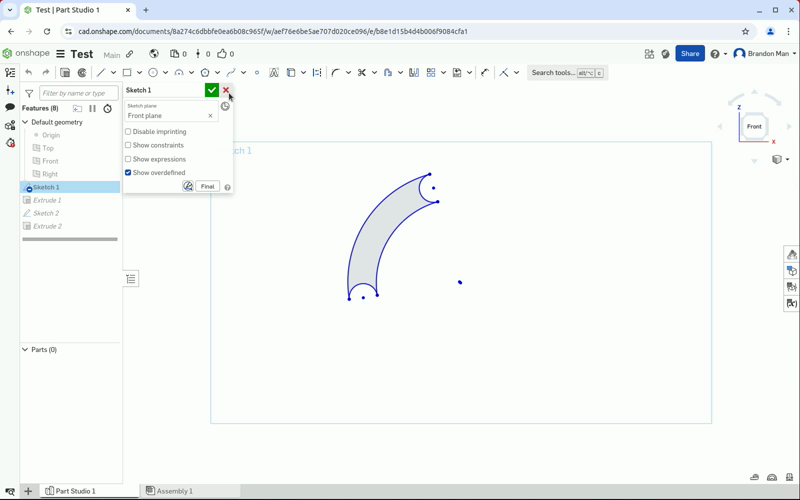
click(229, 92)
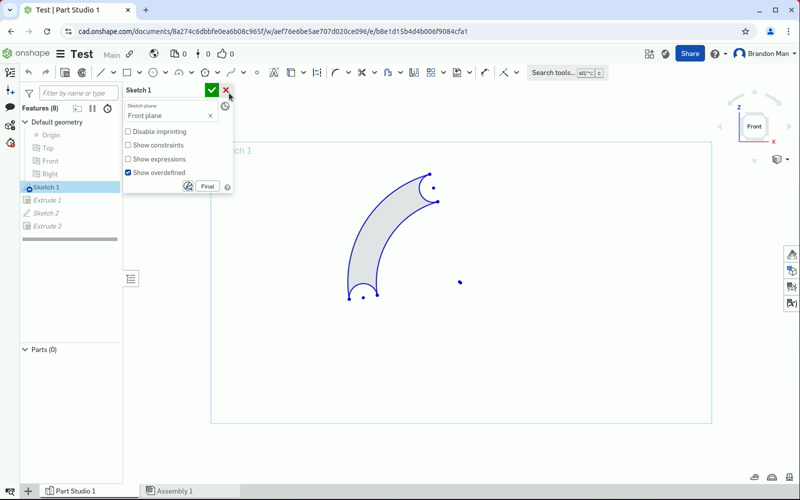
key(shift+s)
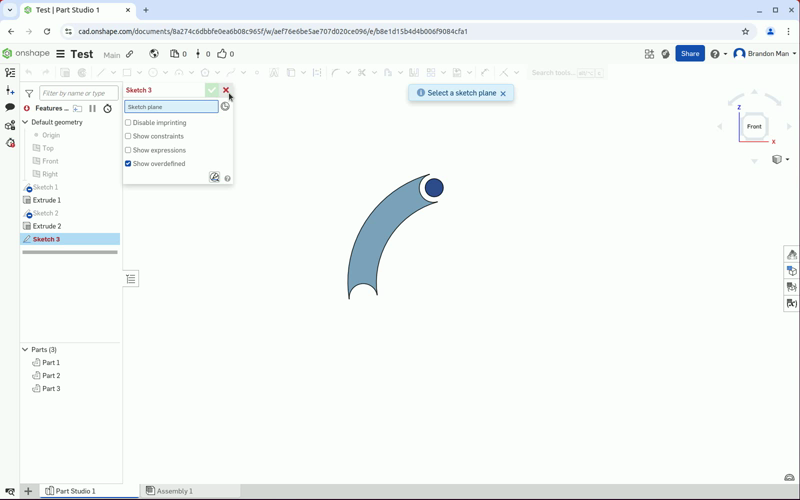
mouse_move(73, 163)
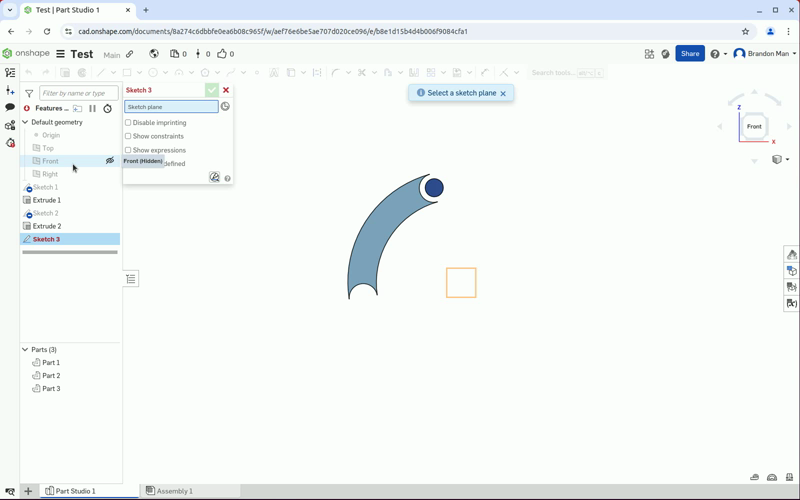
click(73, 163)
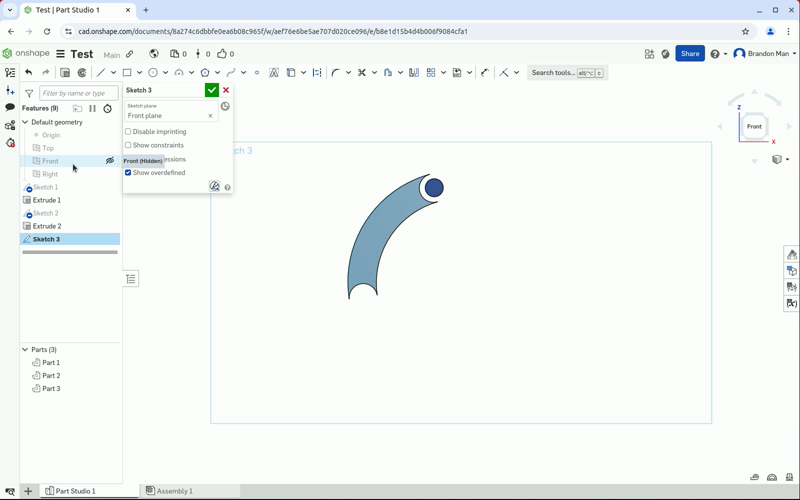
mouse_move(73, 352)
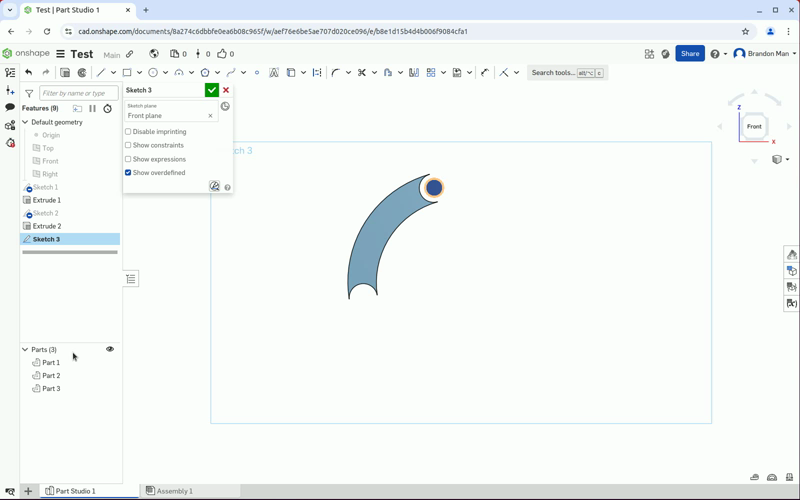
key(y)
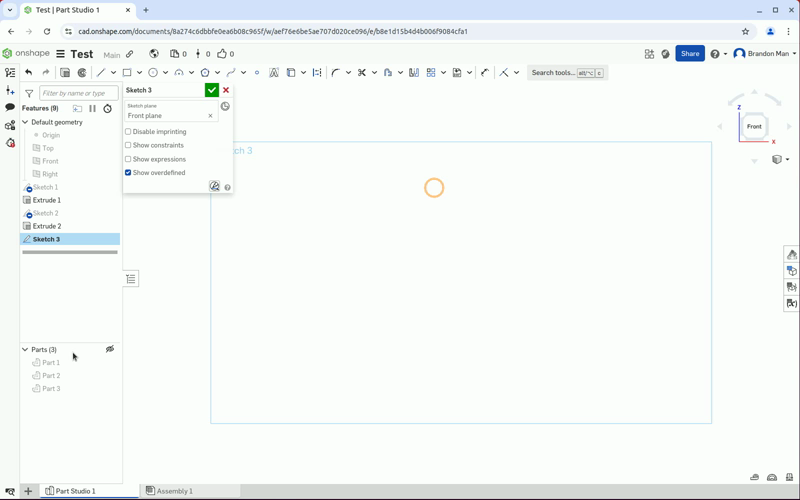
key(c)
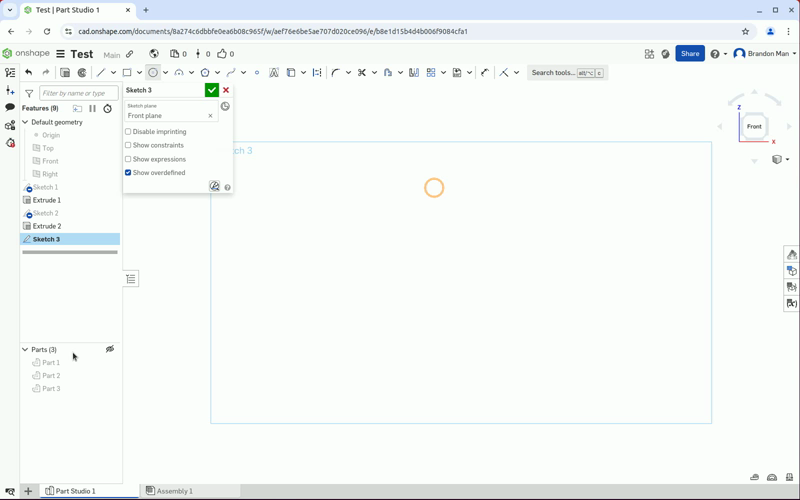
key_down(shift)
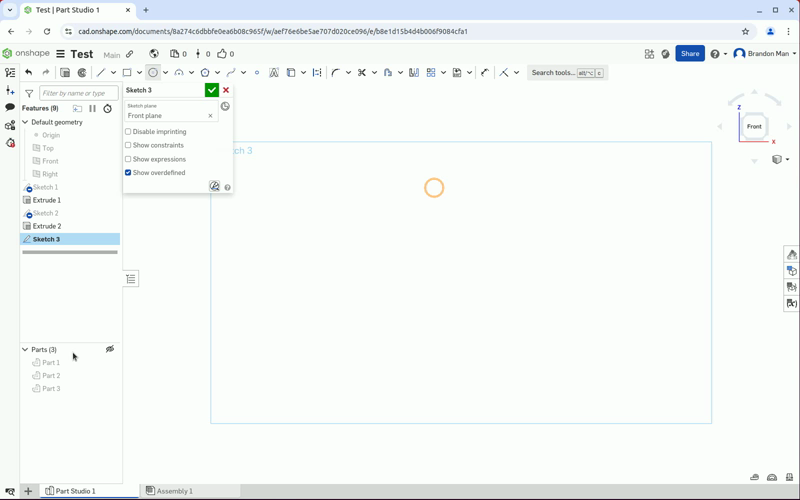
mouse_move(434, 187)
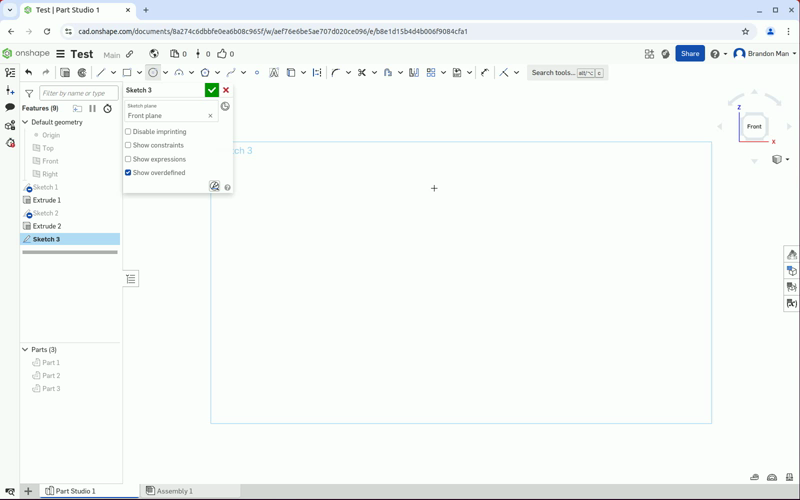
click(434, 187)
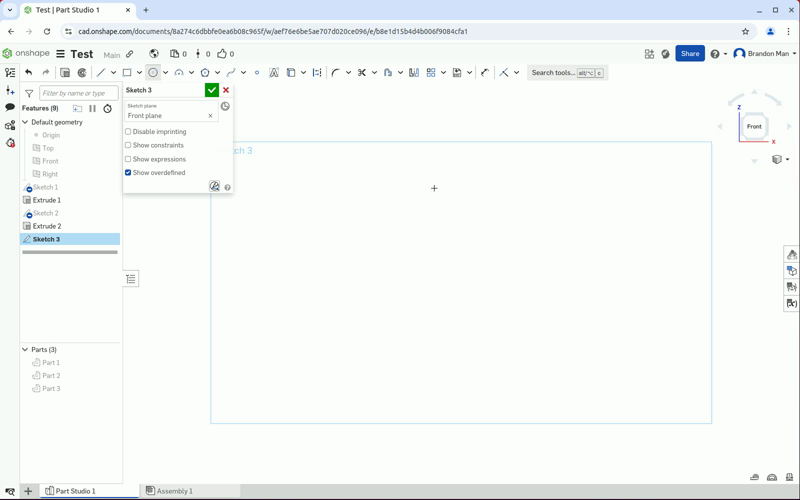
key_up(shift)
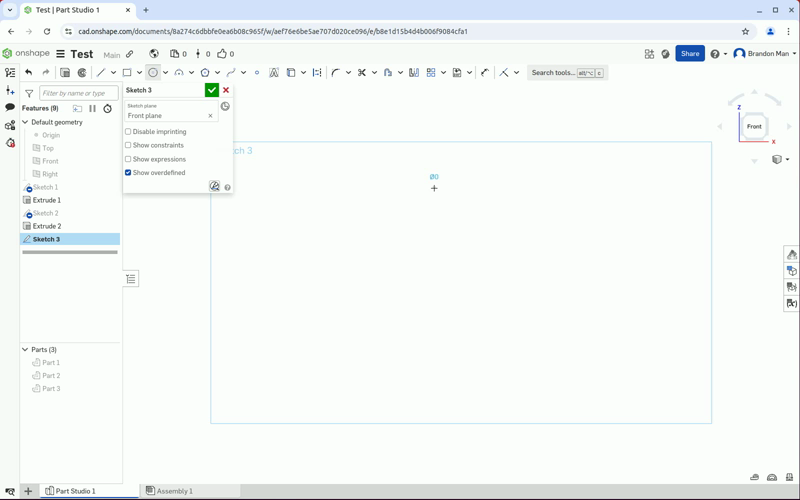
mouse_move(448, 187)
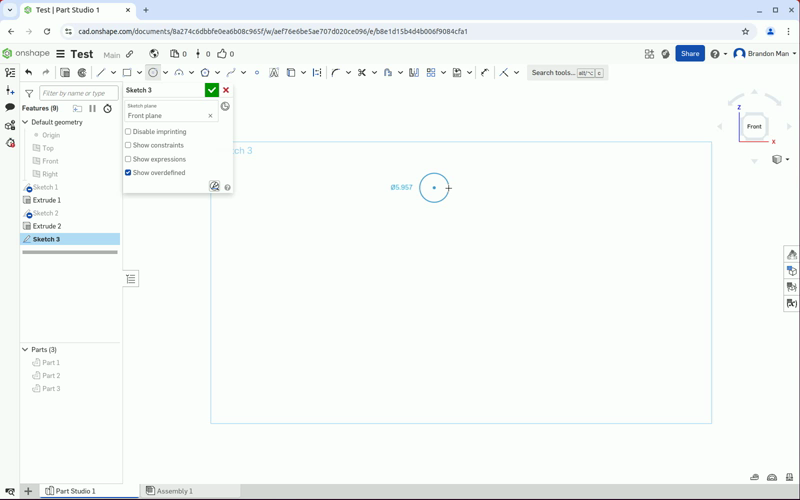
click(448, 187)
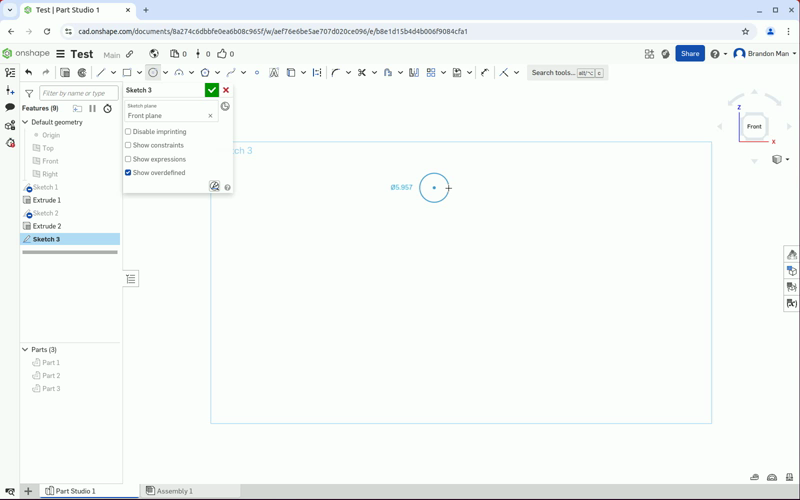
key(esc)
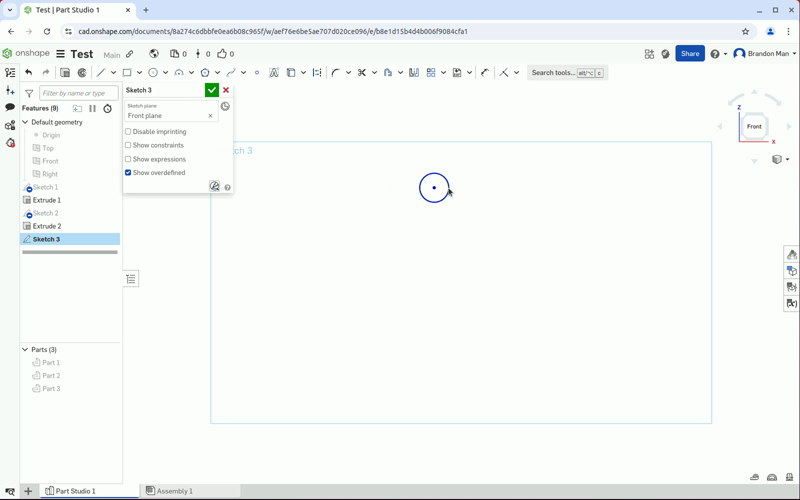
key(c)
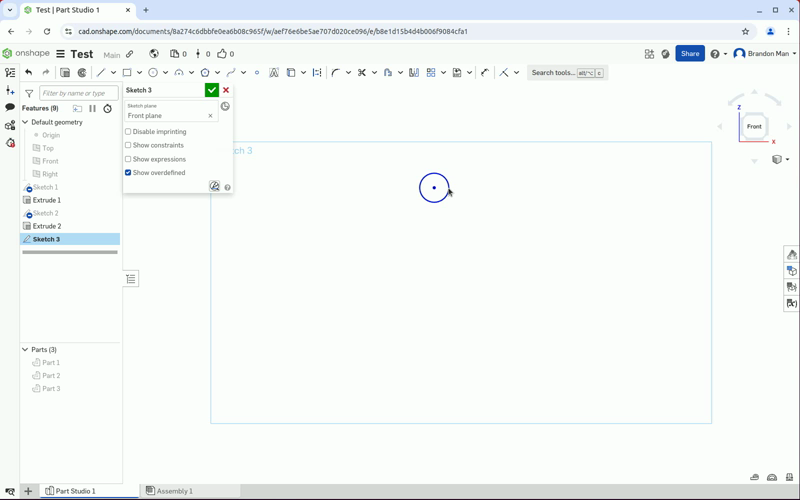
key_down(shift)
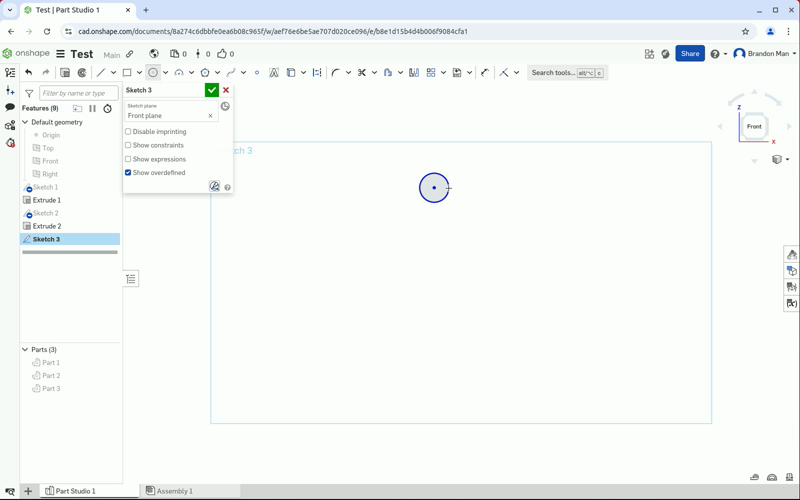
mouse_move(434, 187)
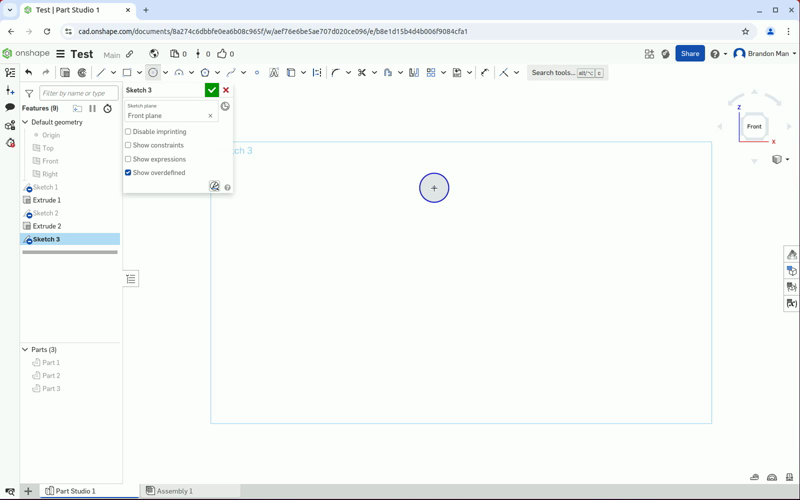
click(434, 187)
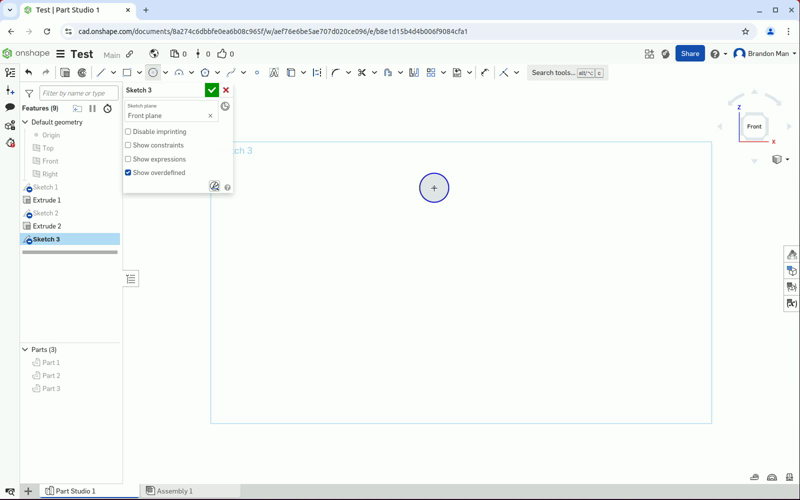
key_up(shift)
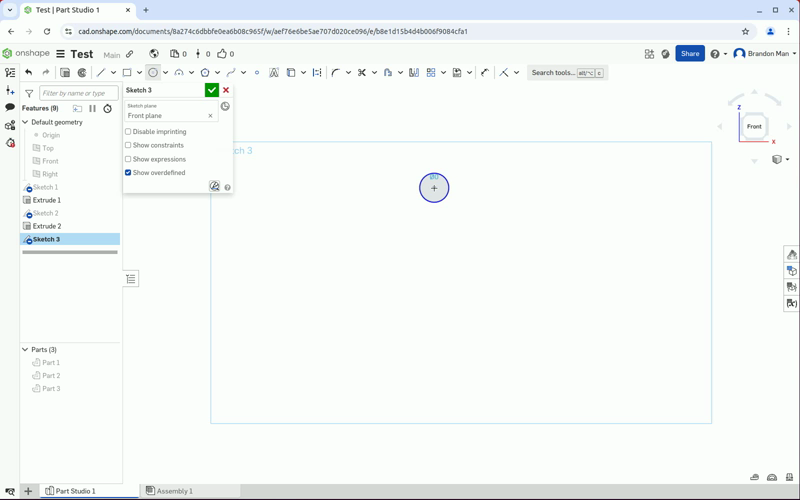
mouse_move(442, 187)
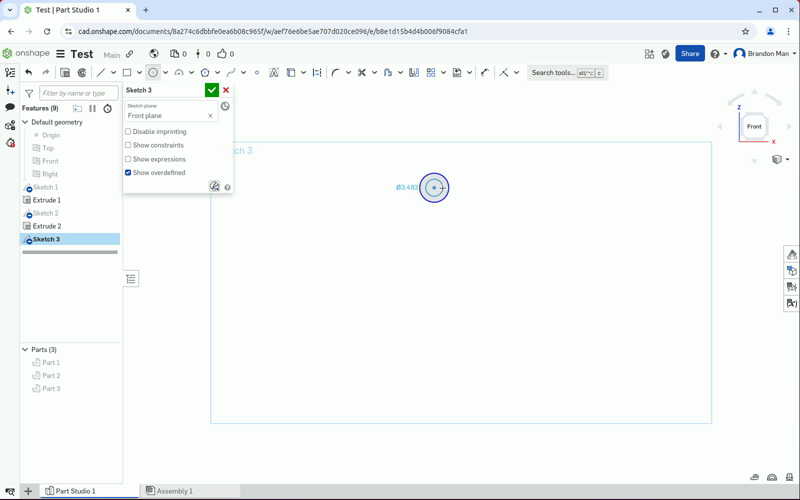
click(442, 187)
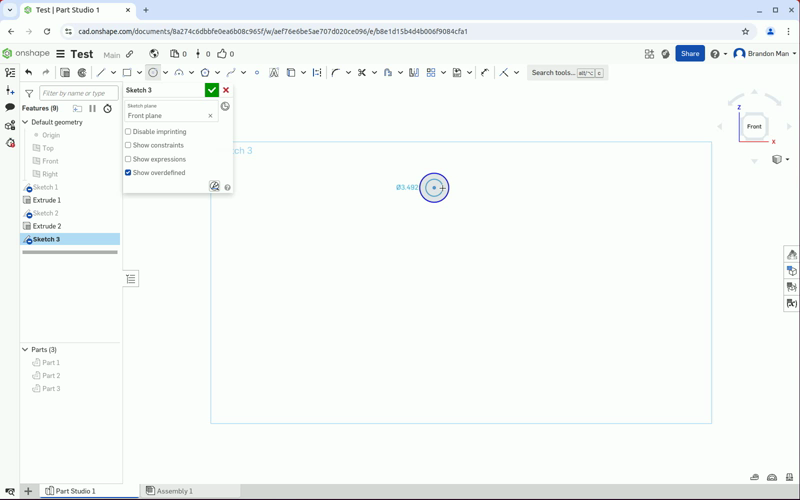
key(esc)
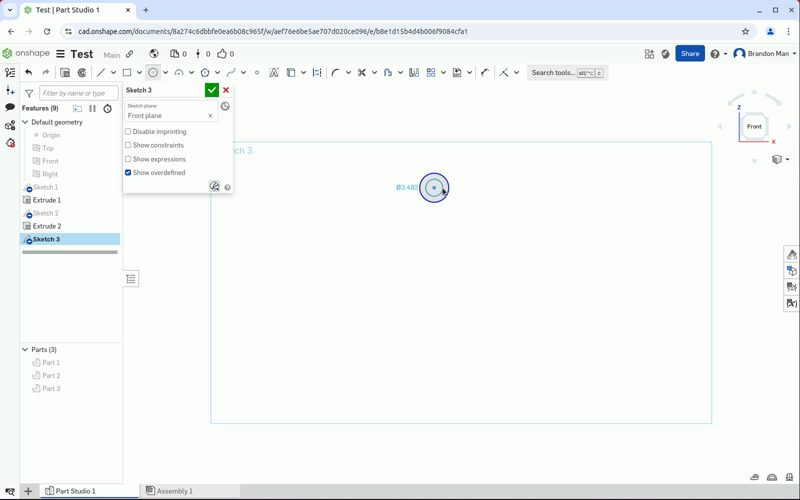
mouse_move(434, 177)
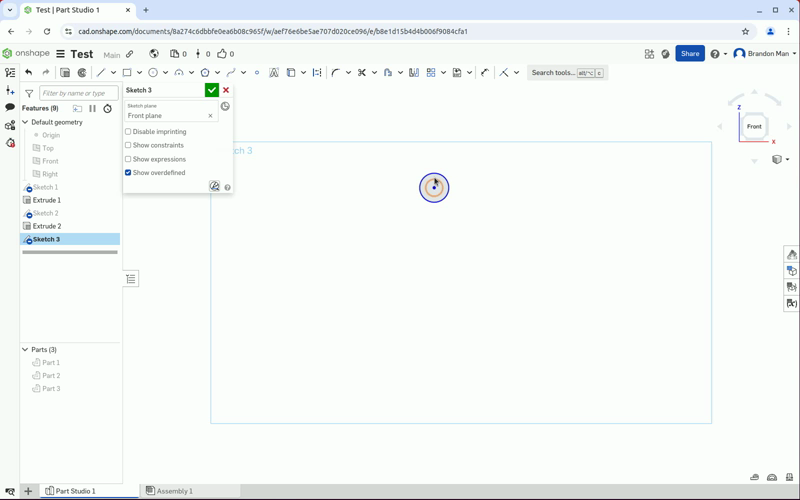
scroll(6)
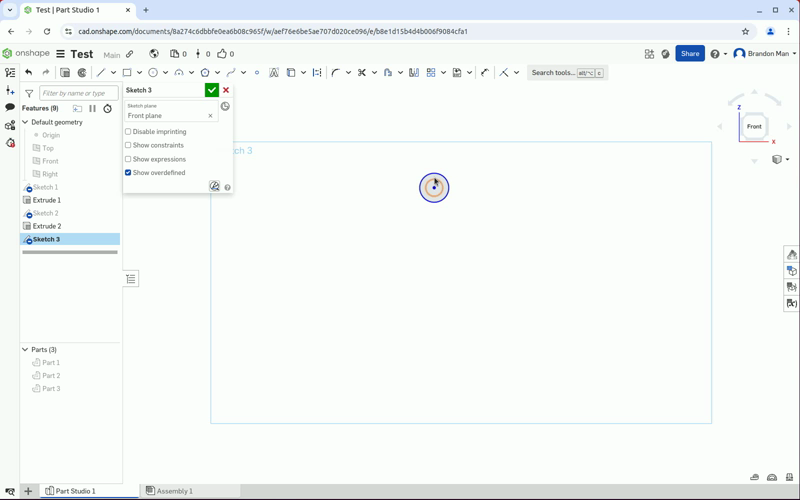
scroll(6)
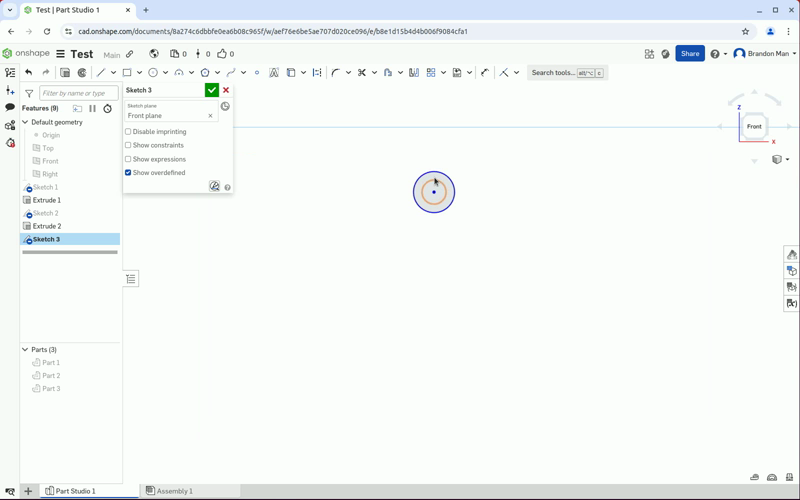
scroll(6)
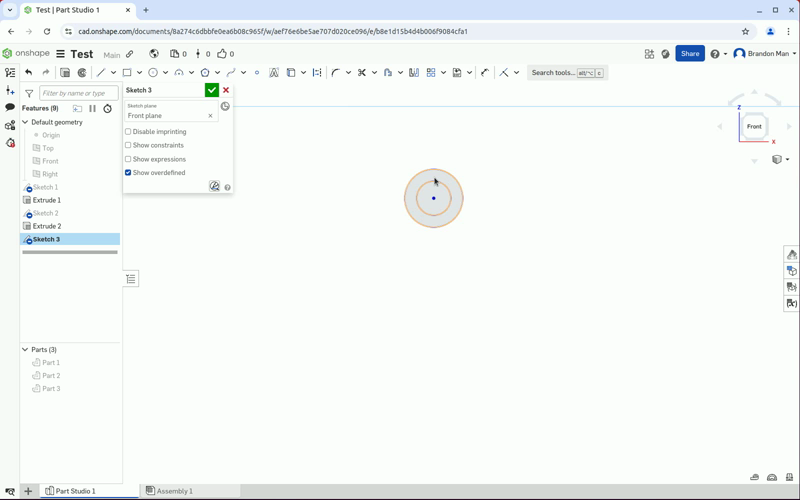
scroll(6)
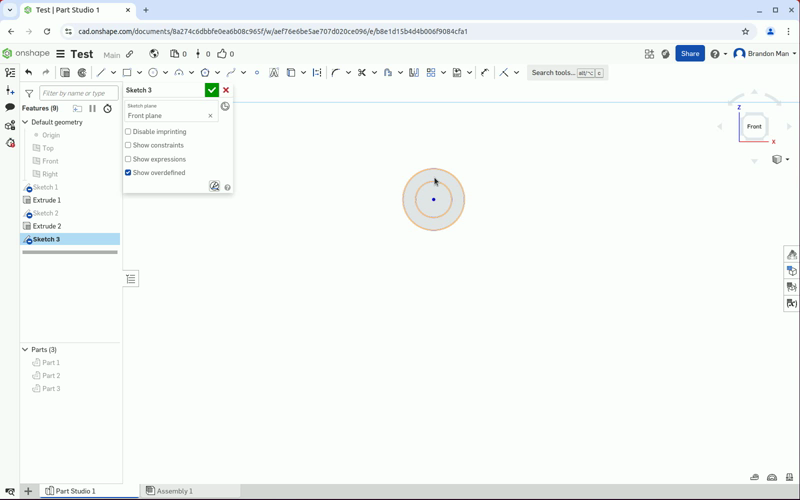
scroll(6)
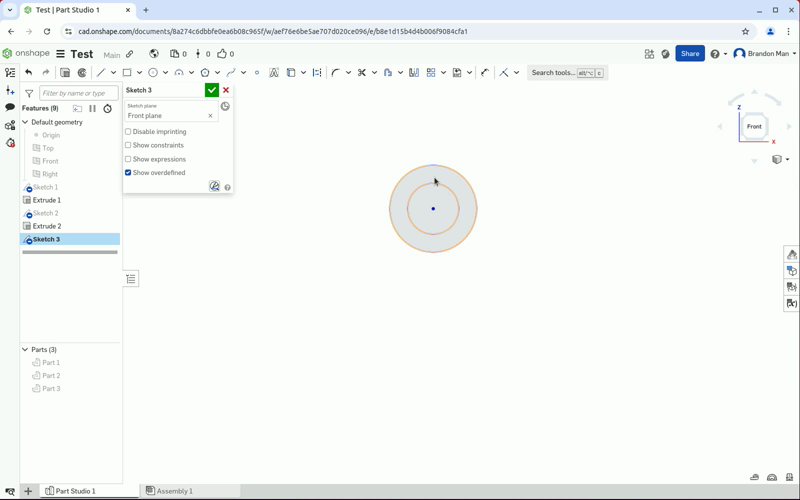
scroll(6)
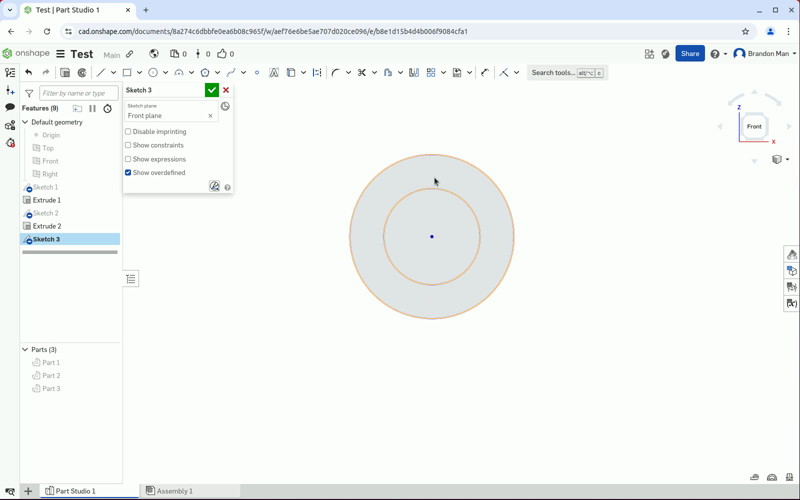
scroll(6)
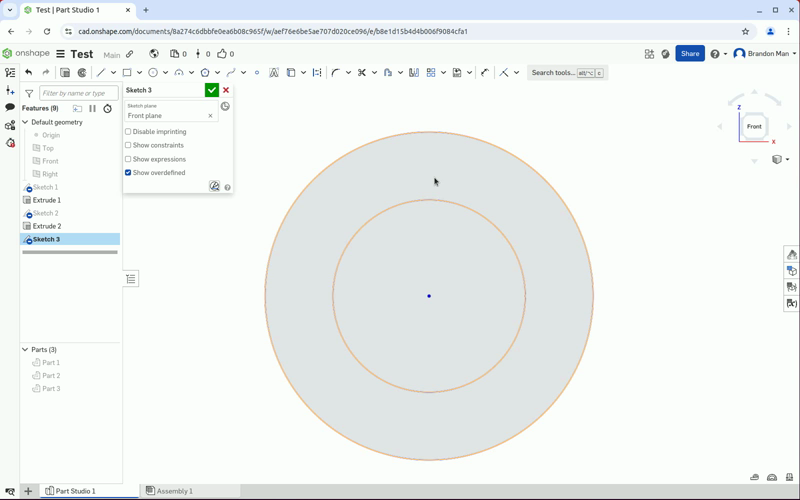
click(434, 177)
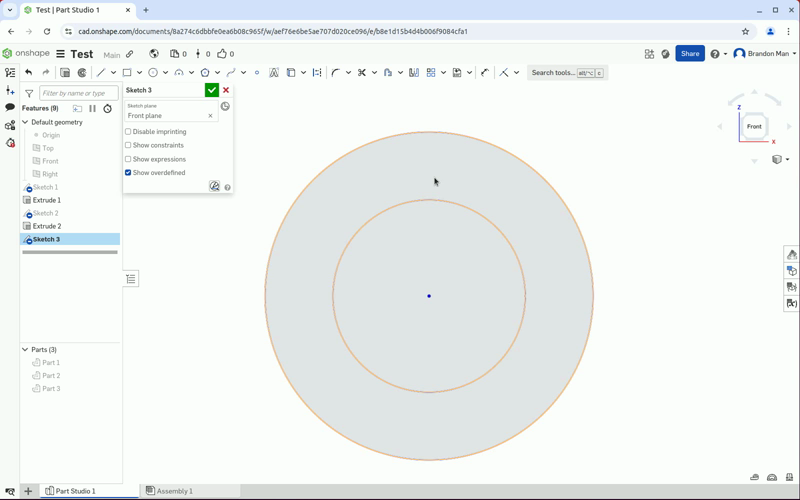
scroll(-6)
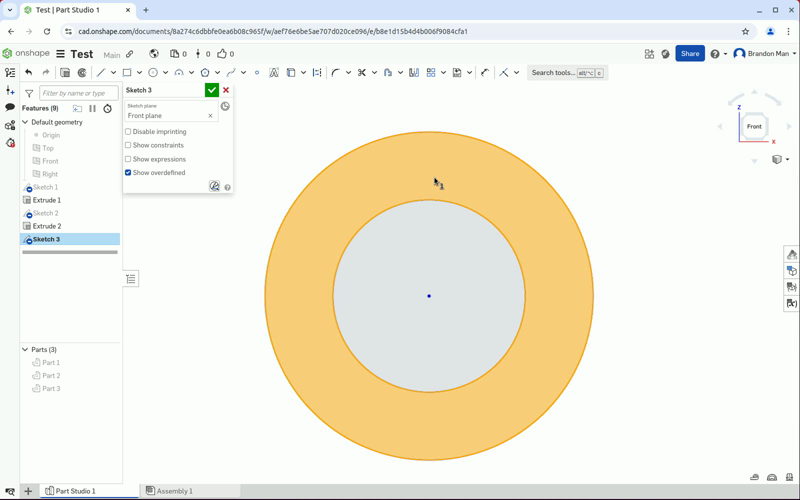
scroll(-6)
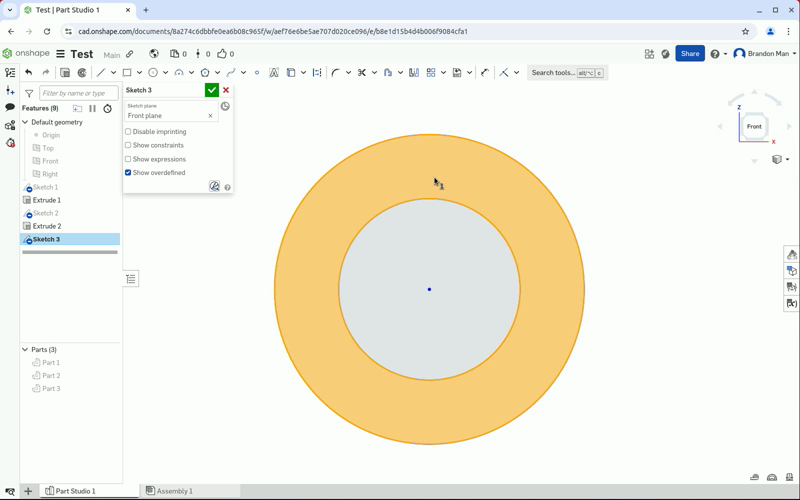
scroll(-6)
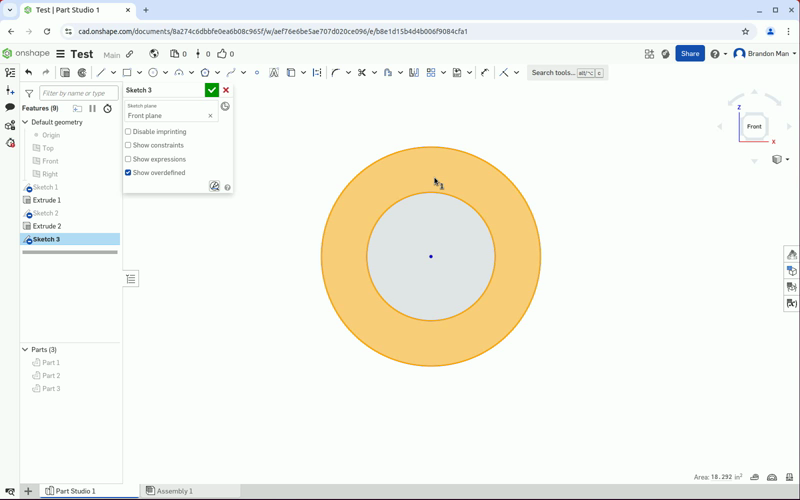
scroll(-6)
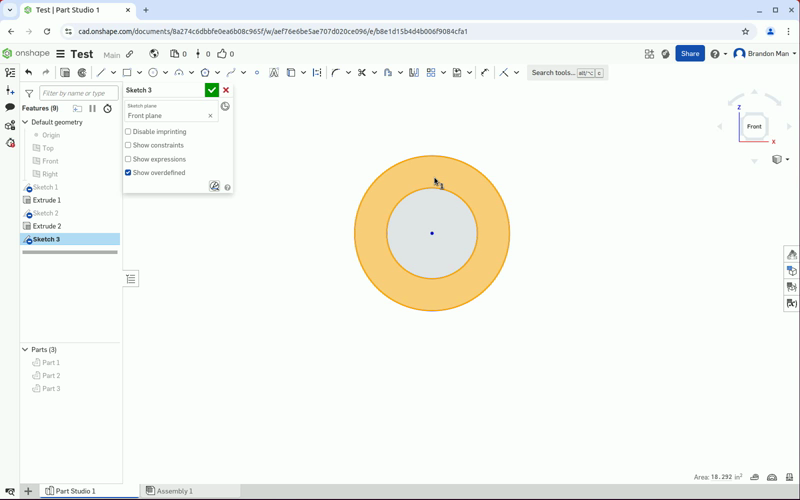
scroll(-6)
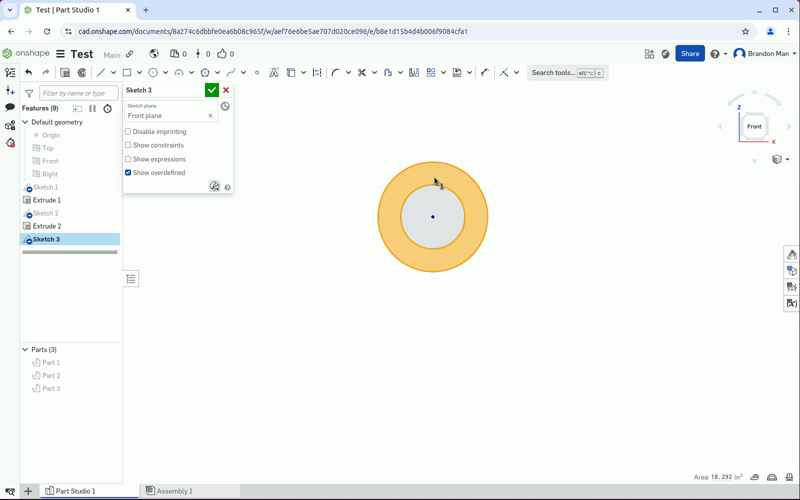
scroll(-6)
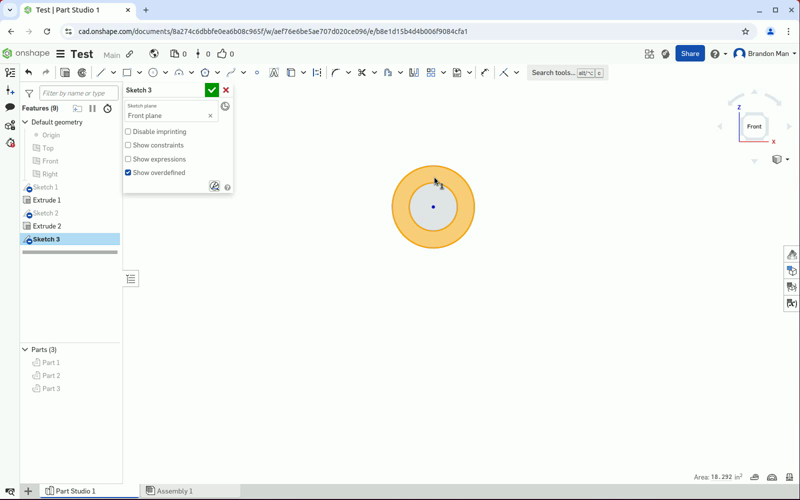
scroll(-6)
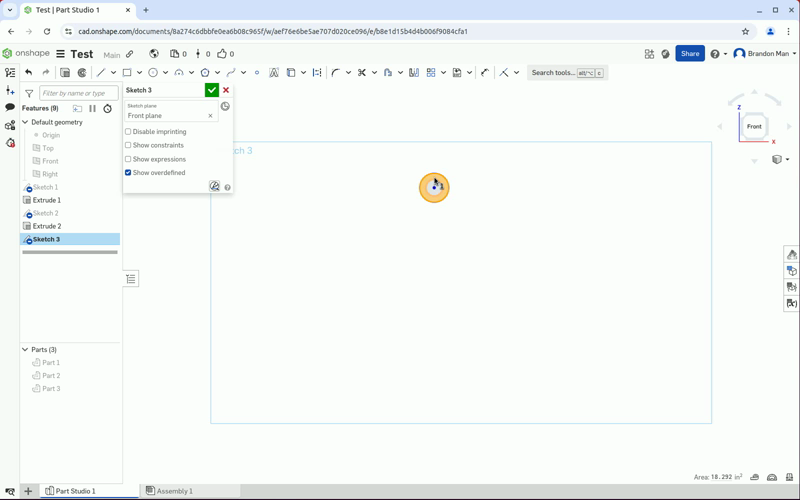
mouse_move(73, 352)
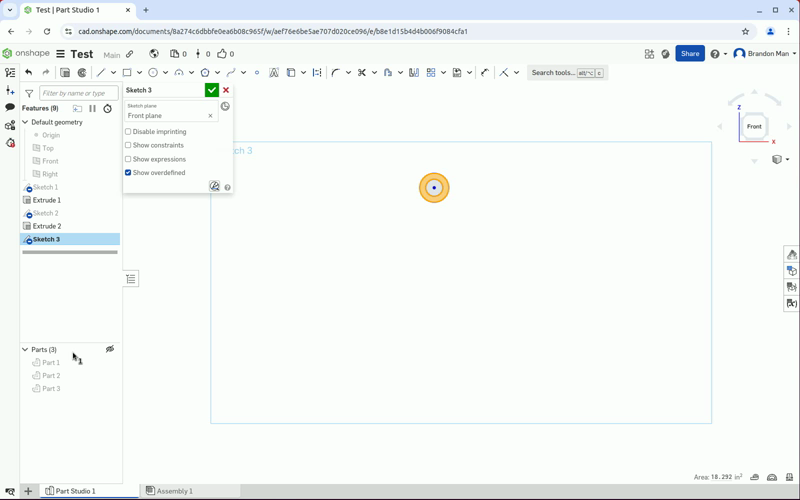
key(shift+y)
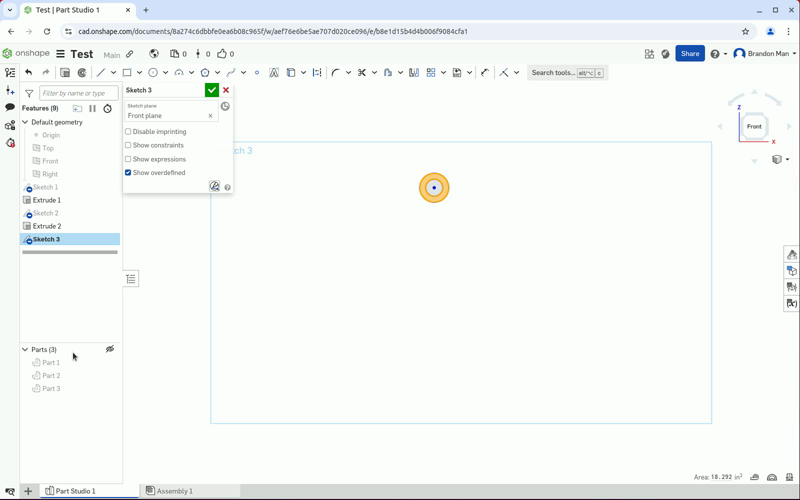
key(shift+e)
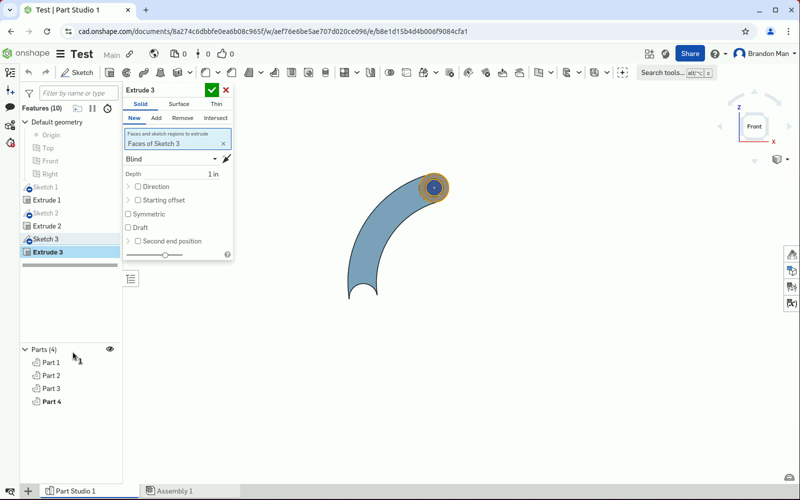
mouse_move(143, 106)
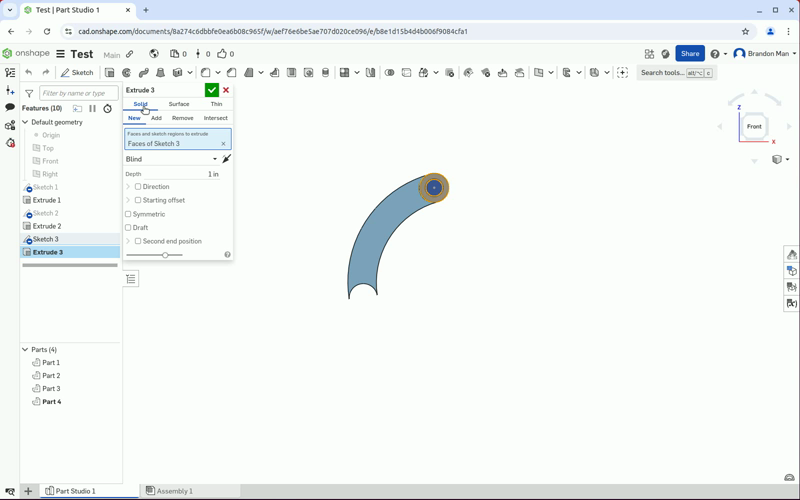
click(143, 106)
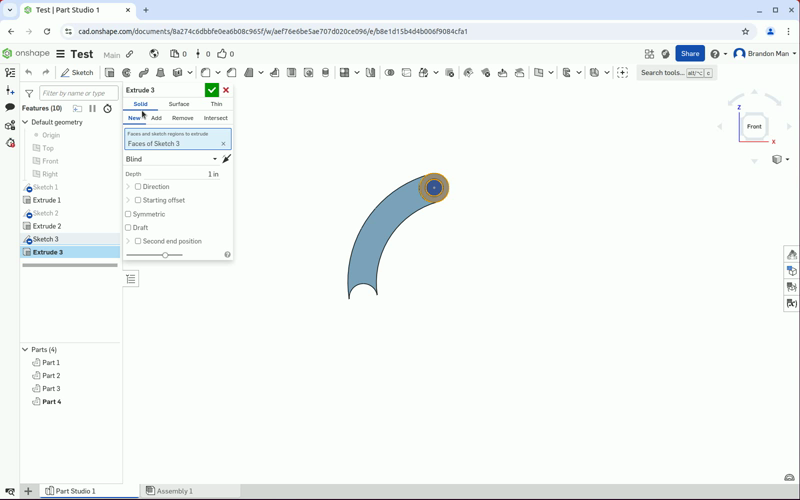
mouse_move(137, 120)
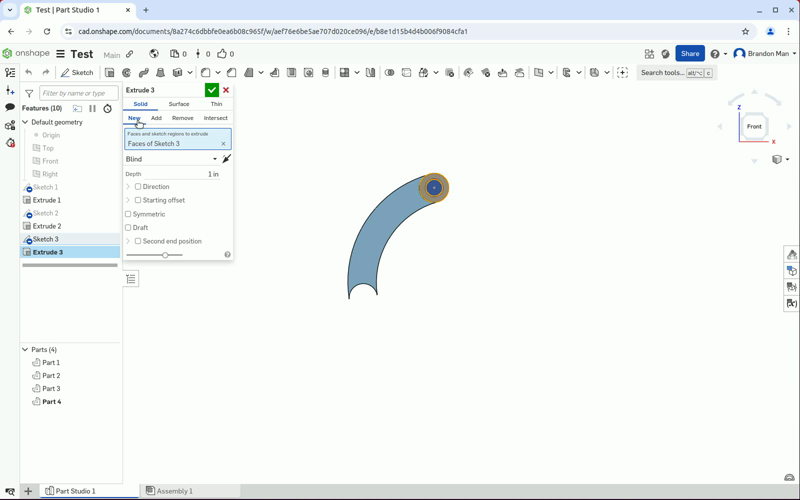
click(137, 120)
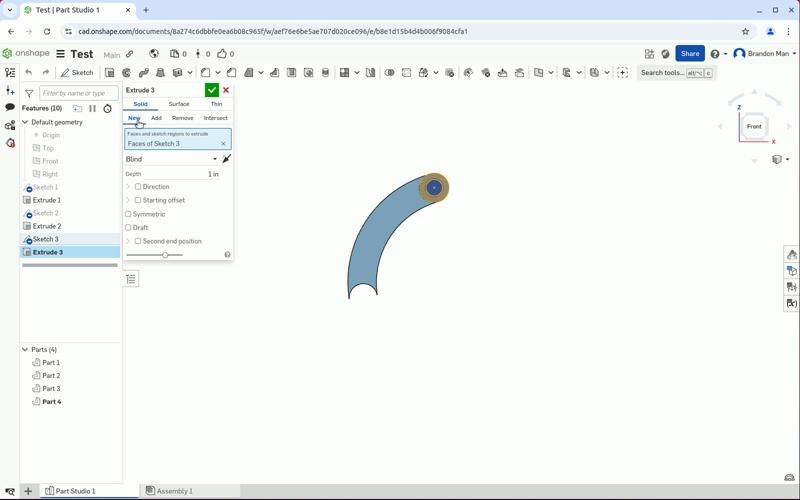
key(tab, 4)
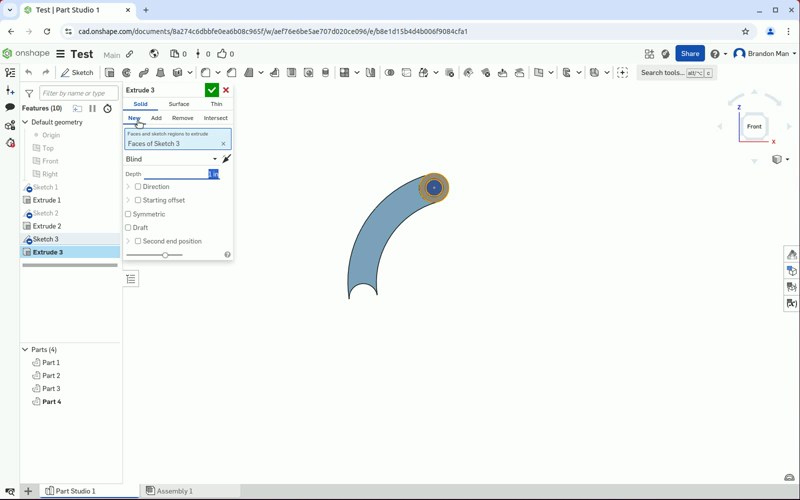
text(11.554)
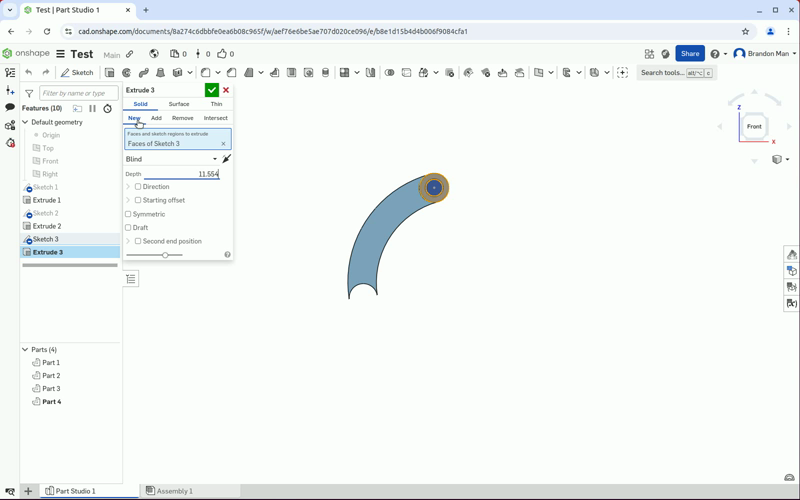
key(enter)
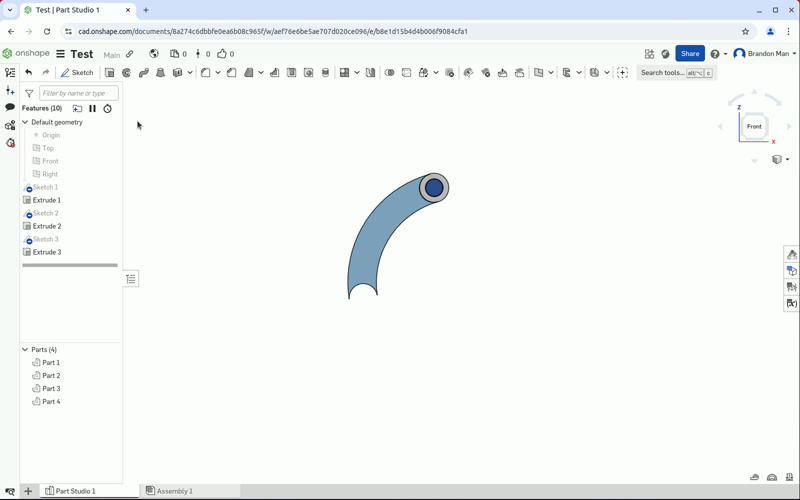
key(shift+h)
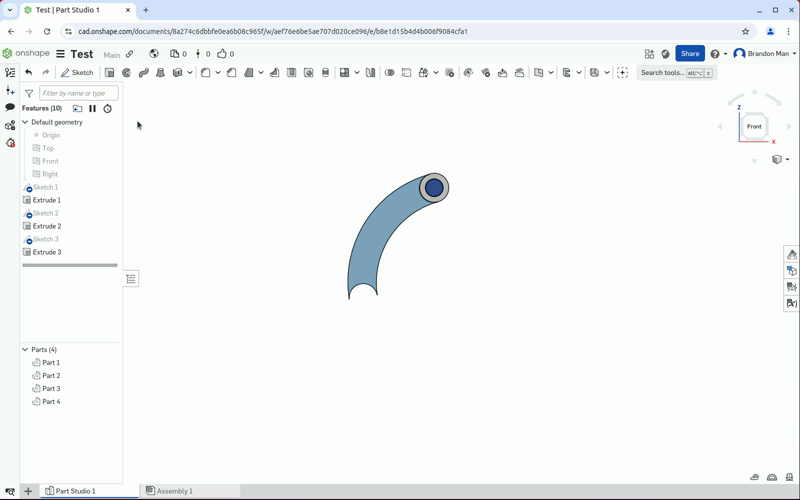
key(shift+h)
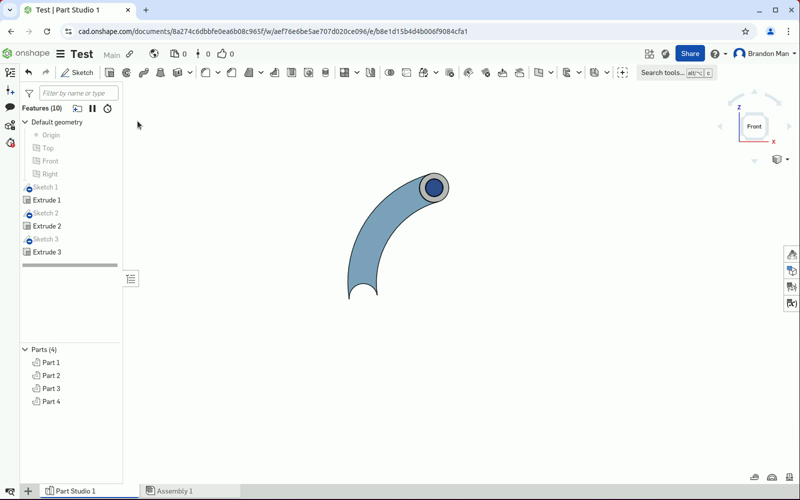
mouse_move(73, 189)
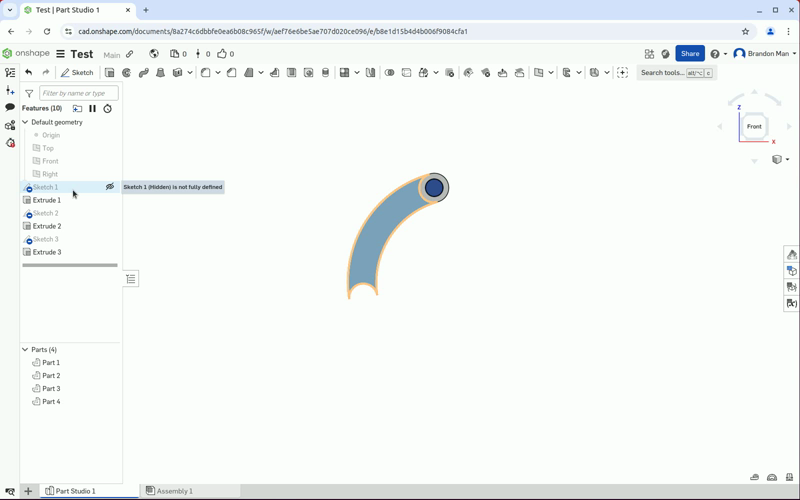
click(73, 189)
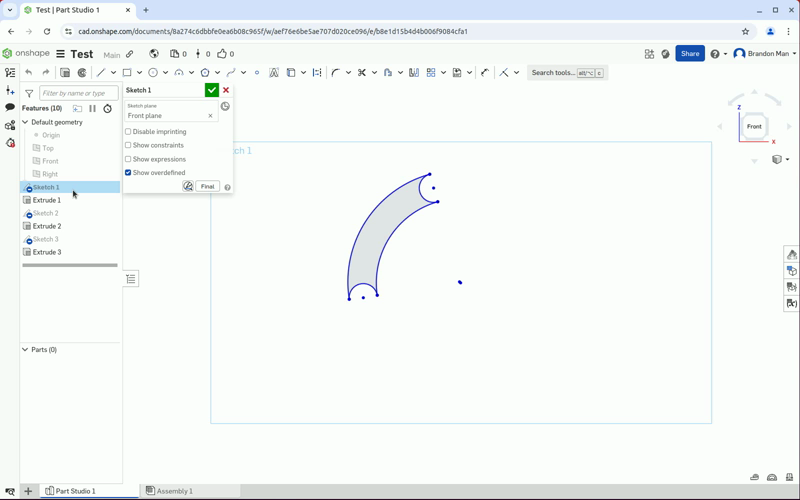
mouse_move(229, 92)
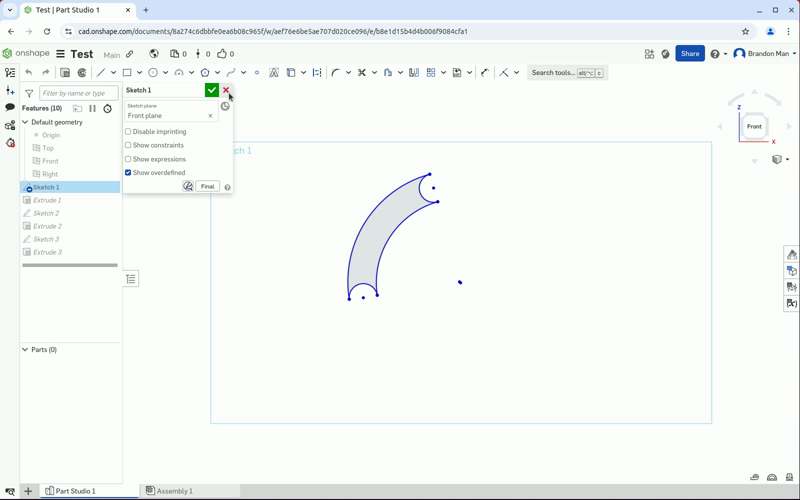
click(229, 92)
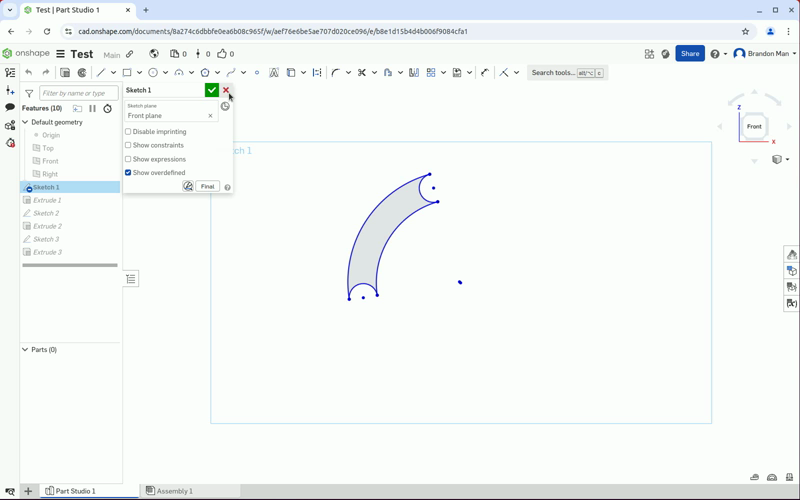
key(shift+s)
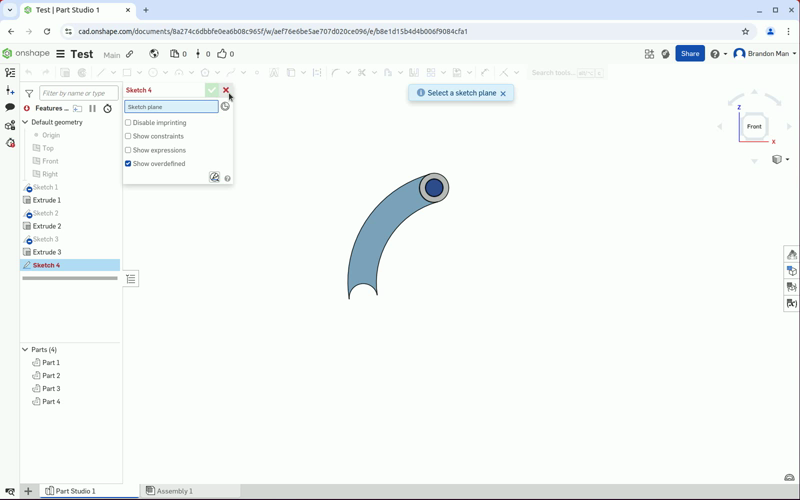
mouse_move(73, 163)
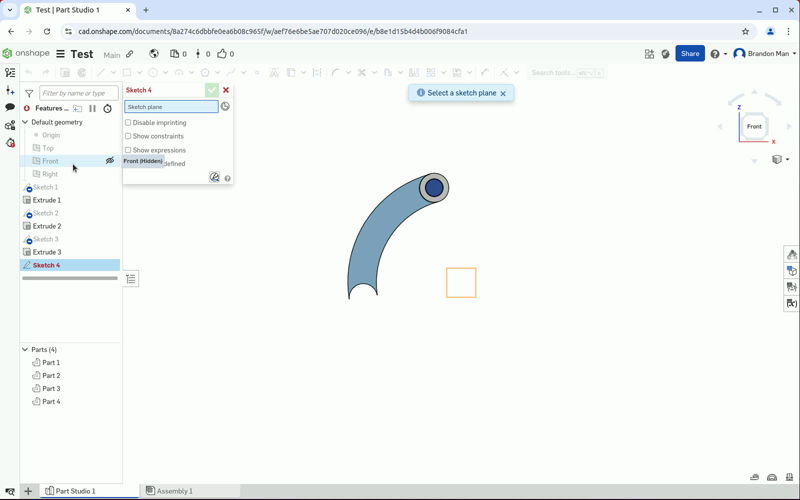
click(73, 163)
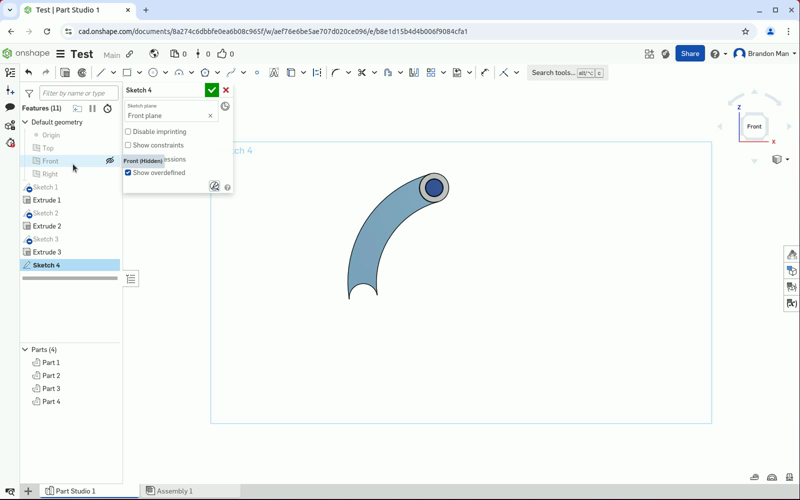
mouse_move(73, 352)
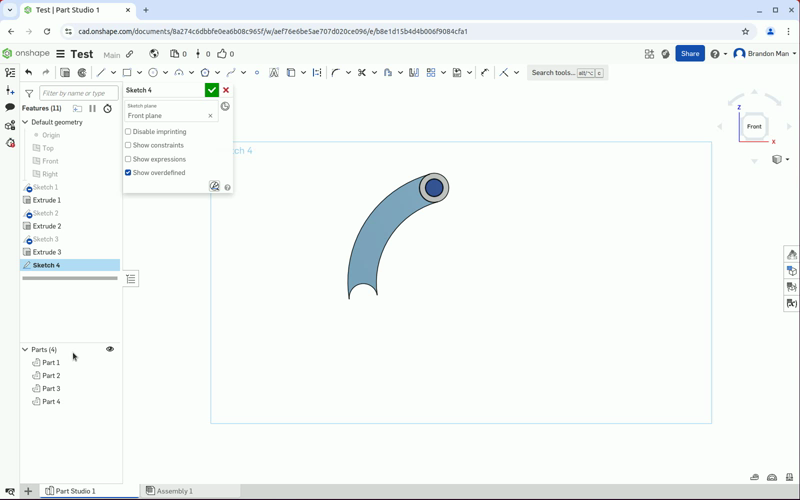
key(y)
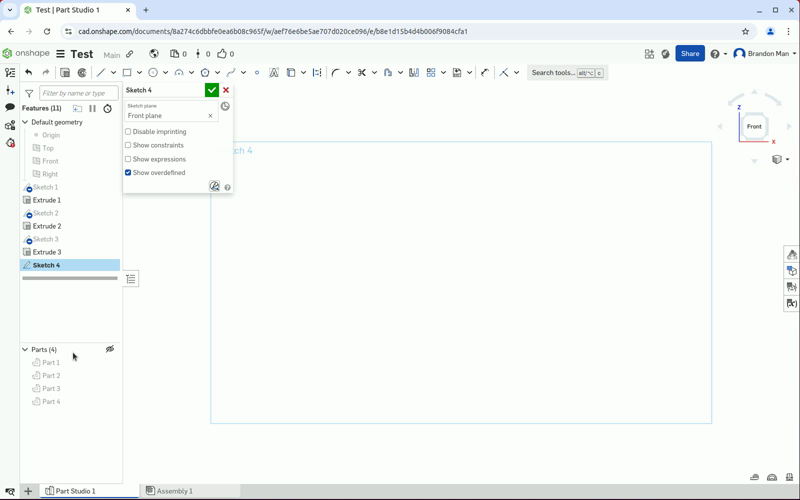
key(c)
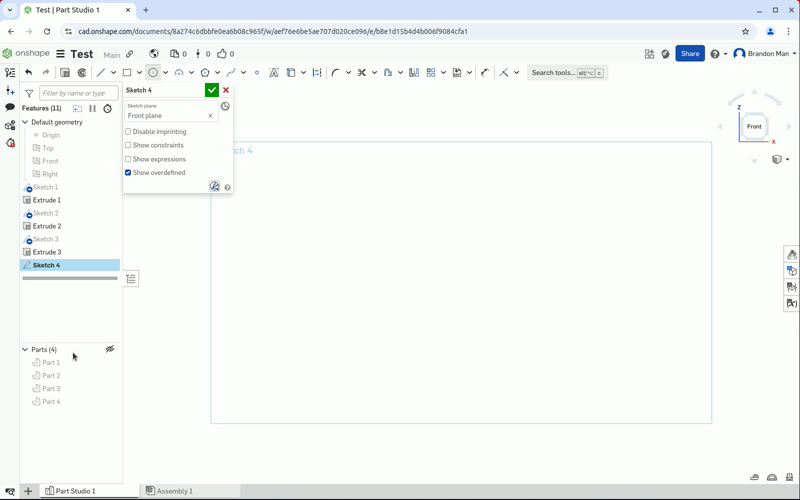
key_down(shift)
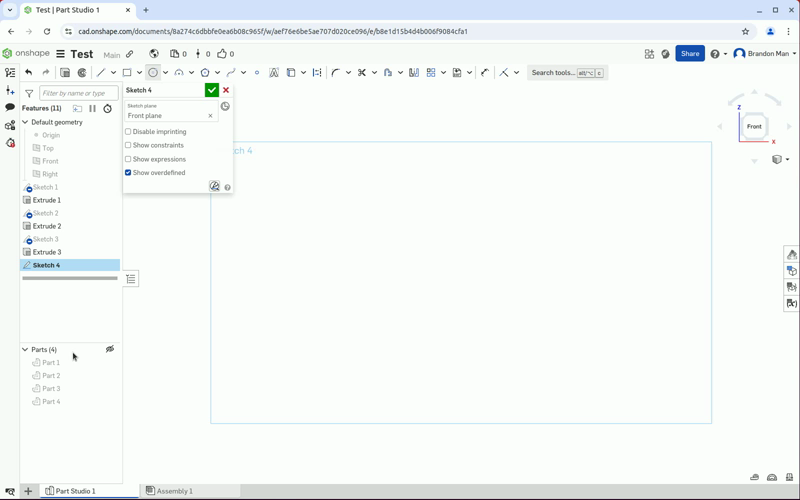
mouse_move(364, 298)
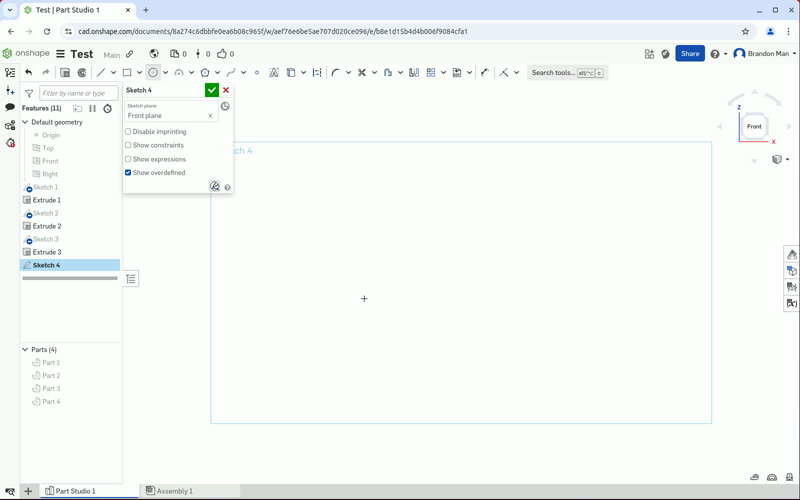
click(364, 298)
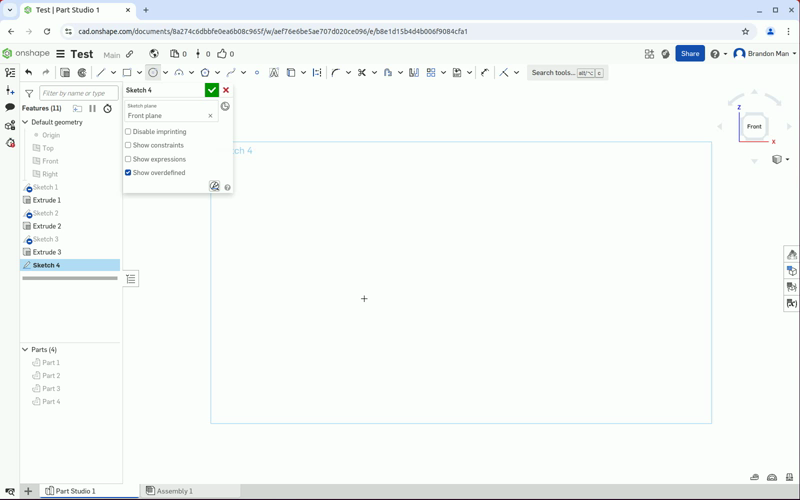
key_up(shift)
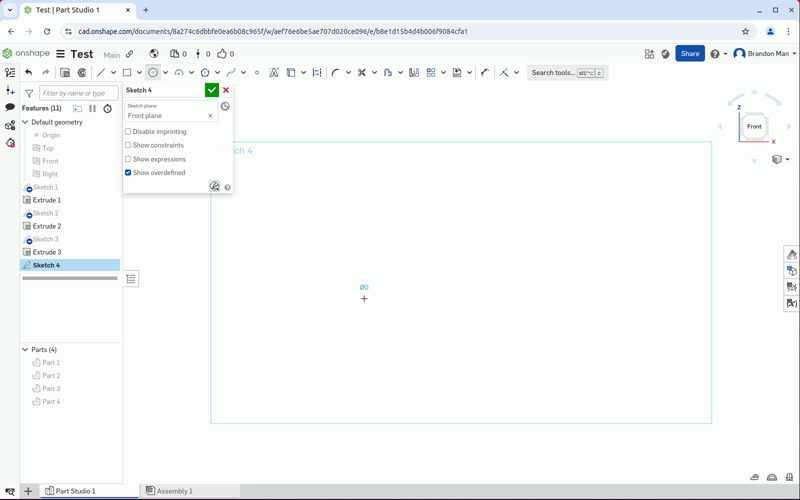
mouse_move(378, 298)
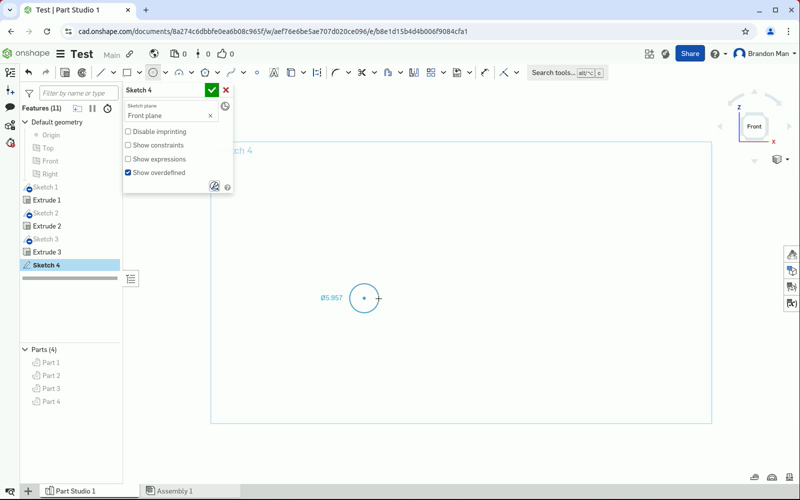
click(378, 298)
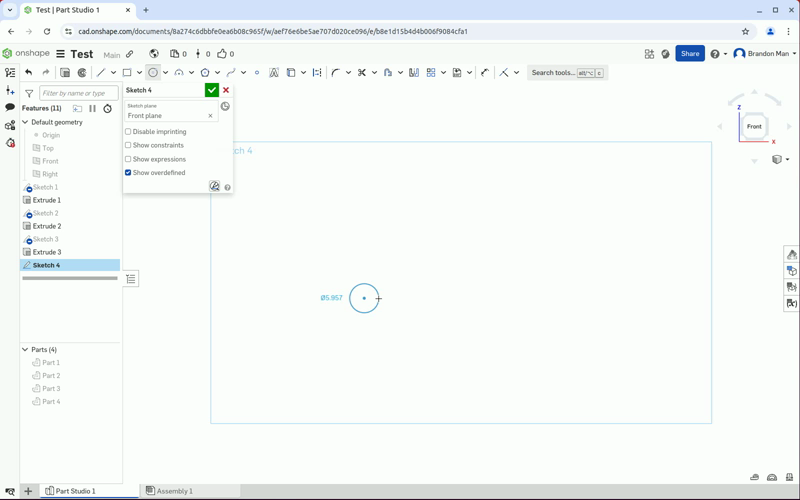
key(esc)
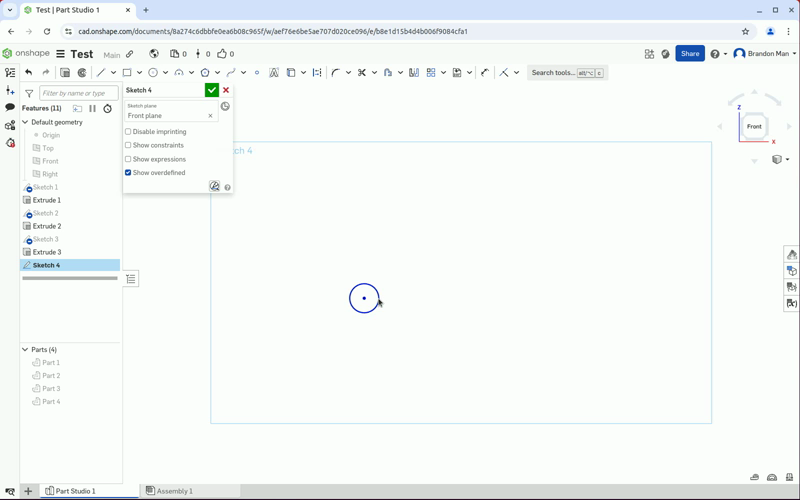
key(c)
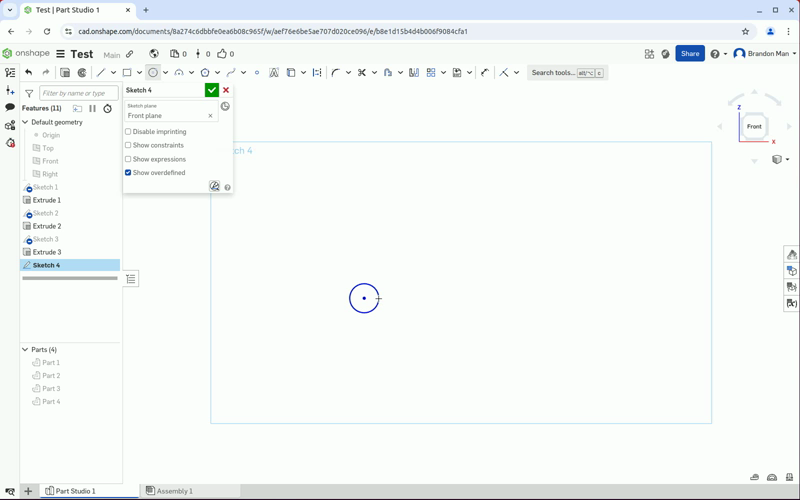
key_down(shift)
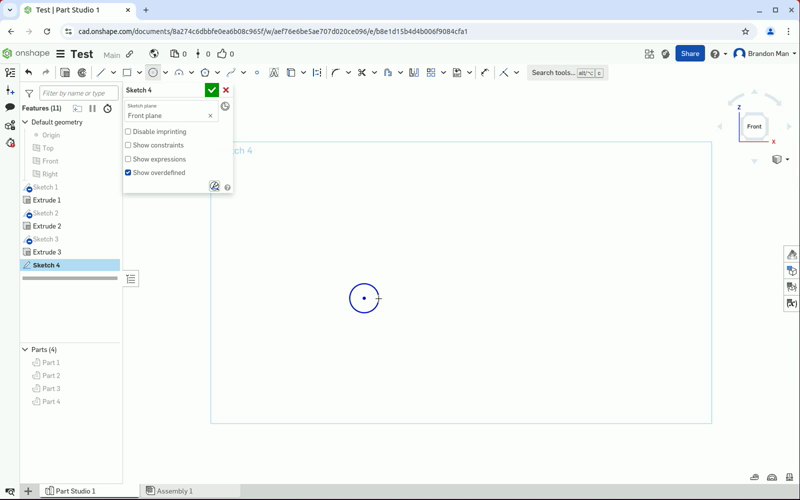
mouse_move(364, 298)
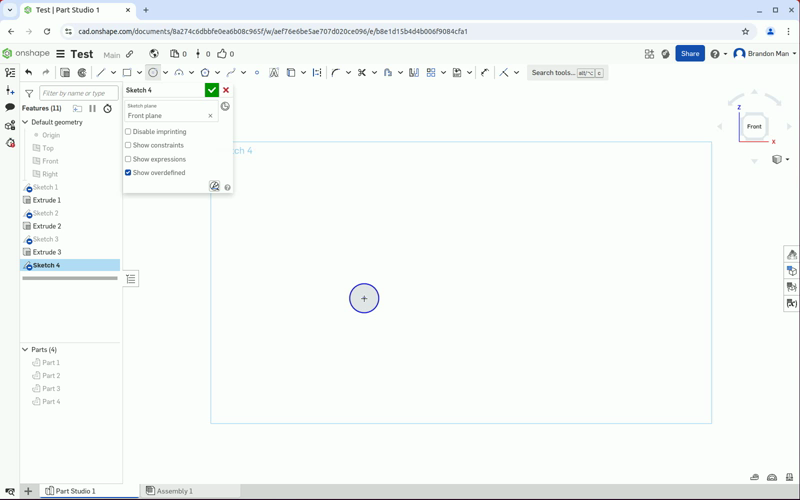
click(364, 298)
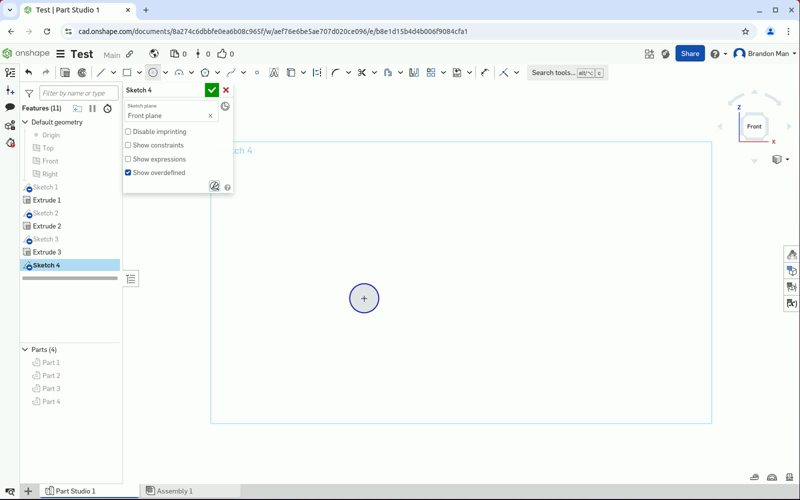
key_up(shift)
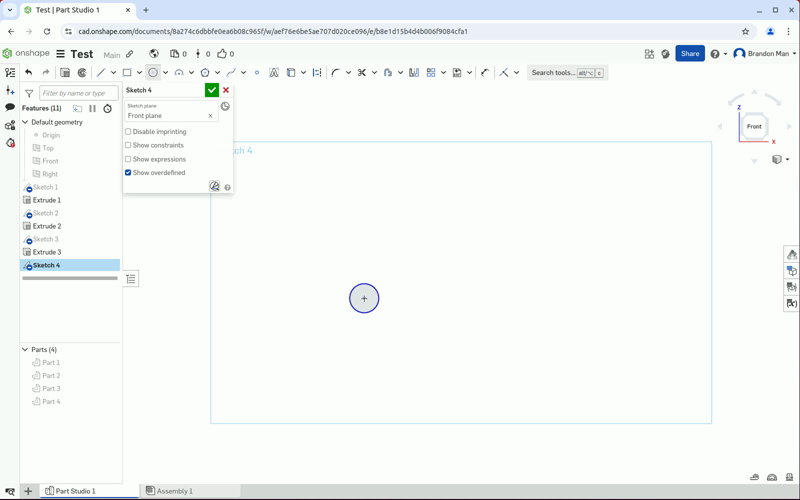
mouse_move(373, 298)
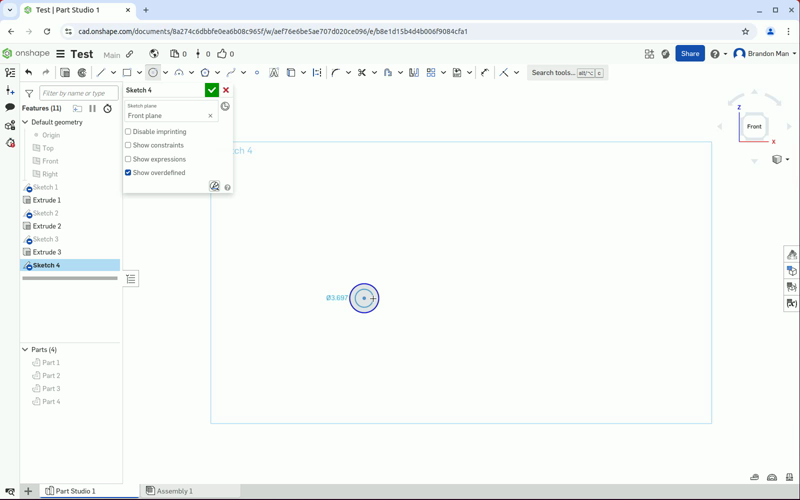
click(373, 298)
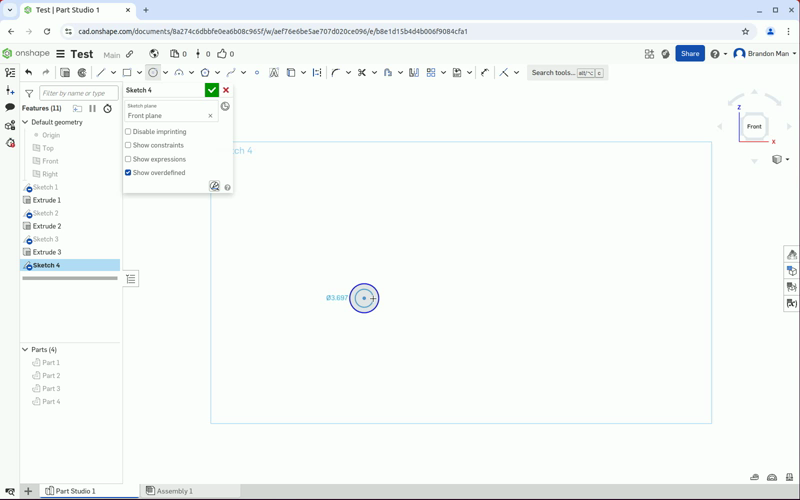
key(esc)
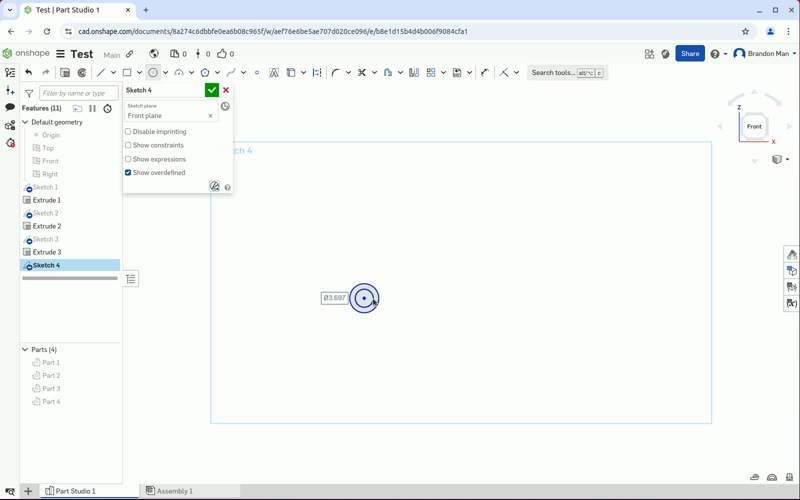
mouse_move(375, 306)
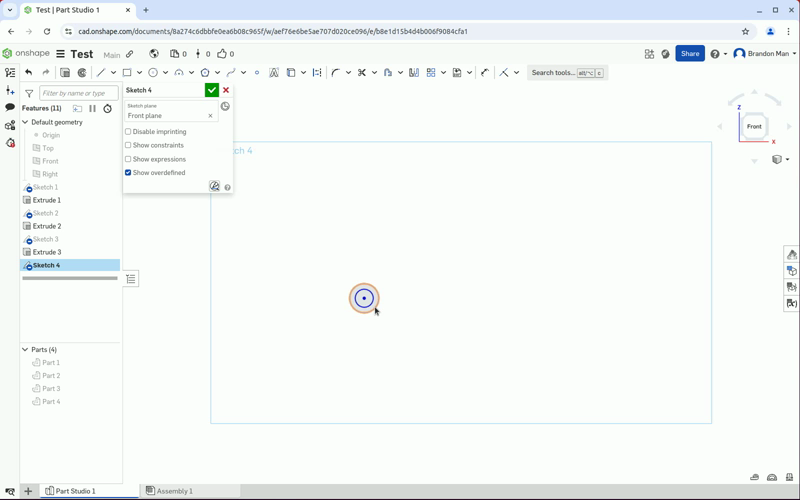
scroll(6)
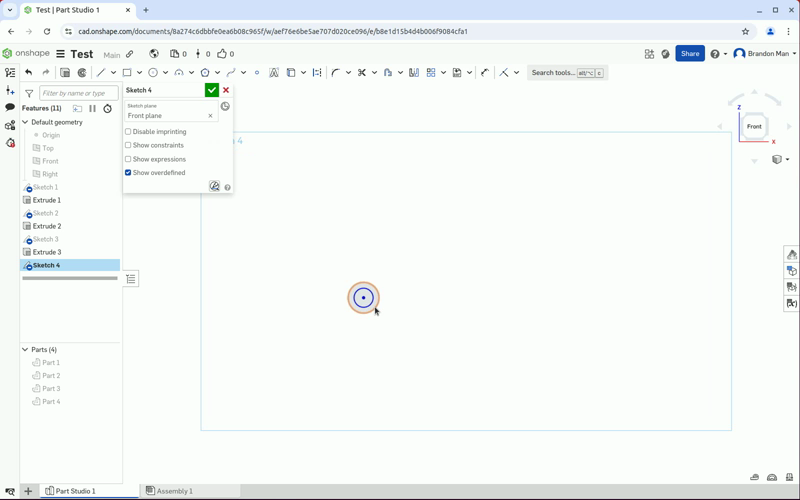
scroll(6)
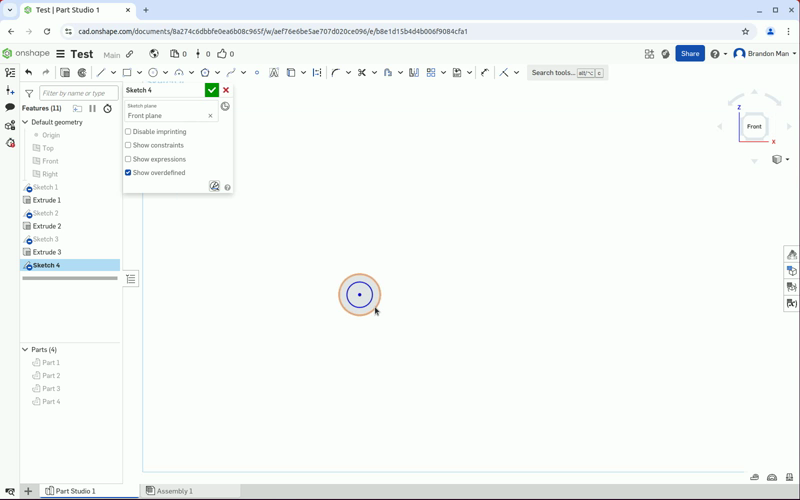
scroll(6)
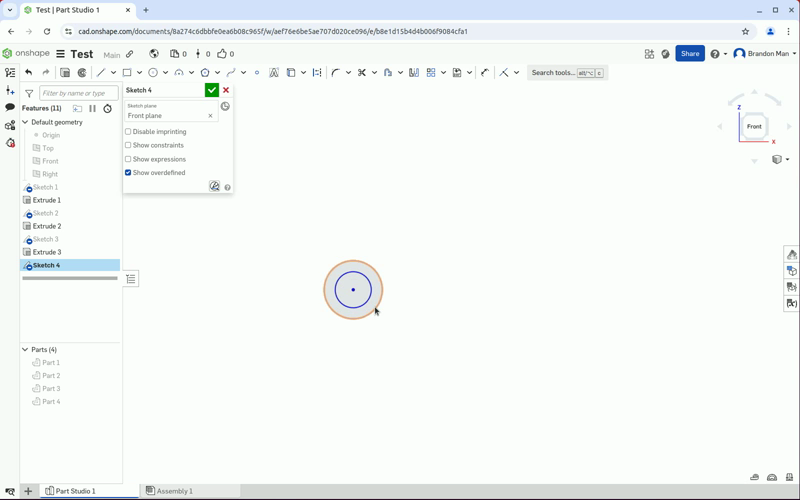
scroll(6)
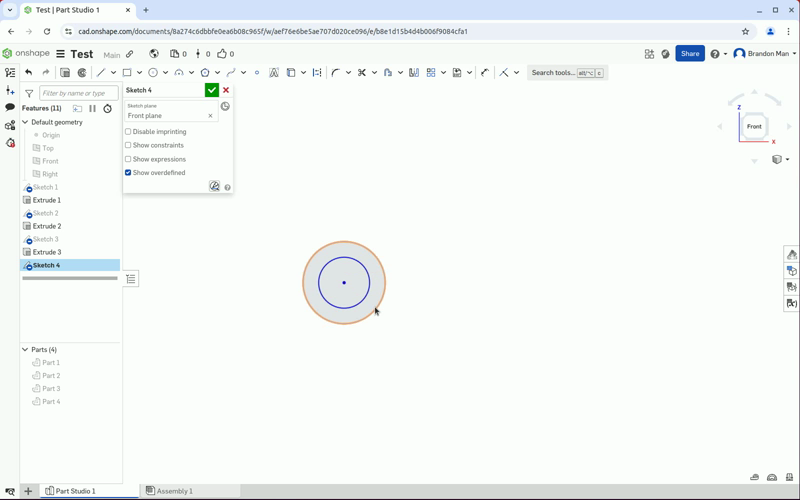
scroll(6)
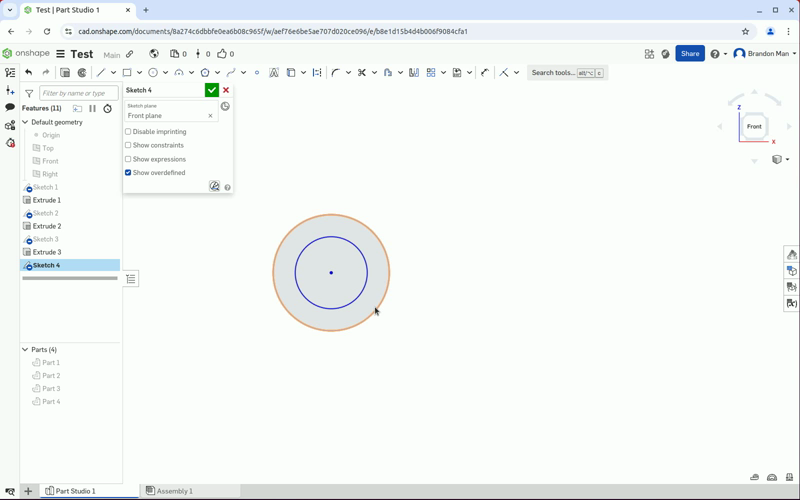
scroll(6)
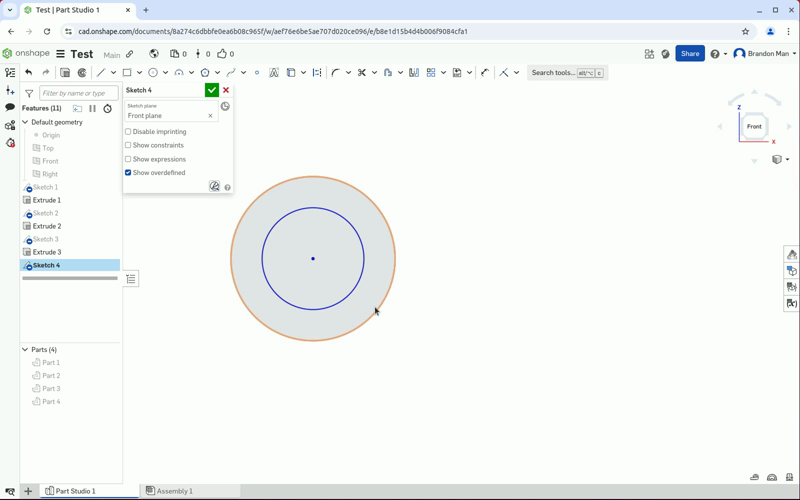
scroll(6)
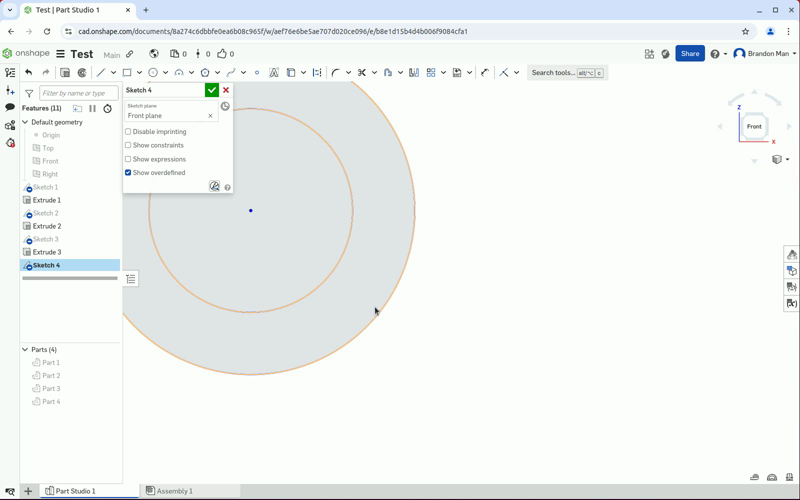
click(375, 306)
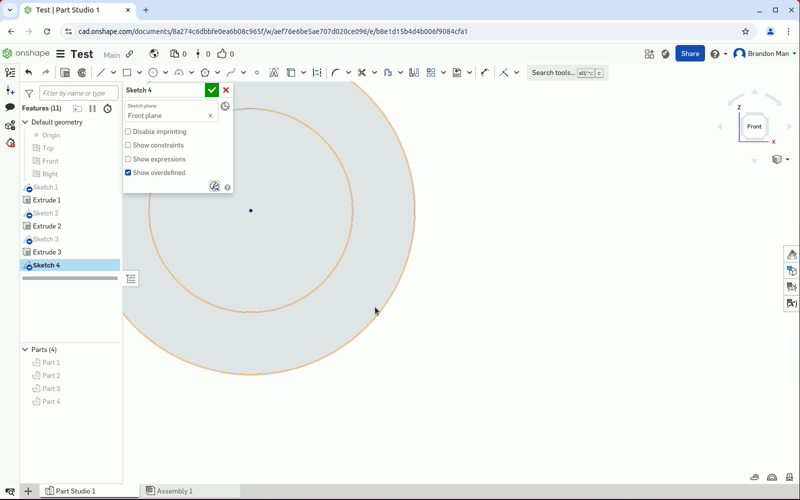
scroll(-6)
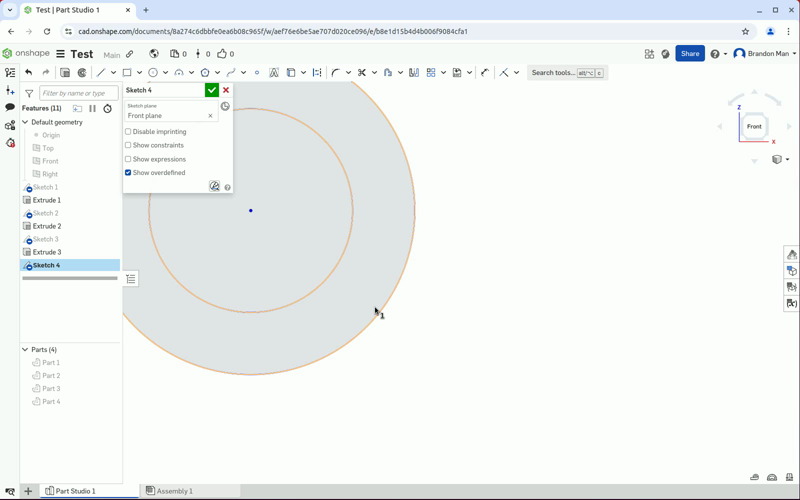
scroll(-6)
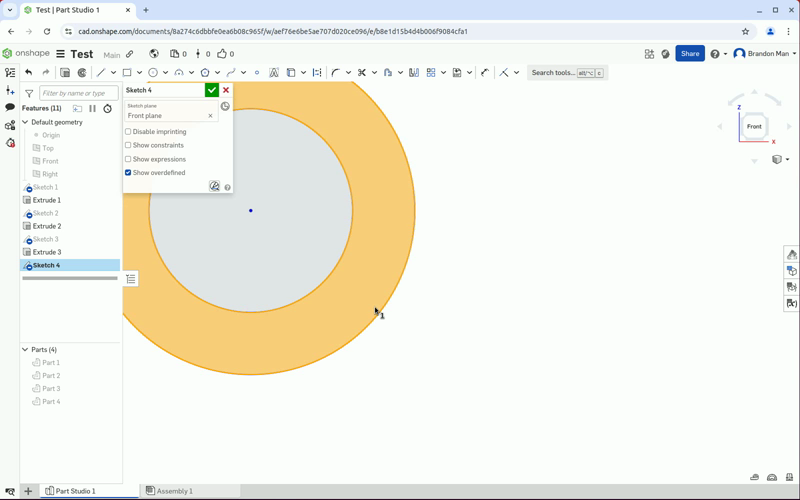
scroll(-6)
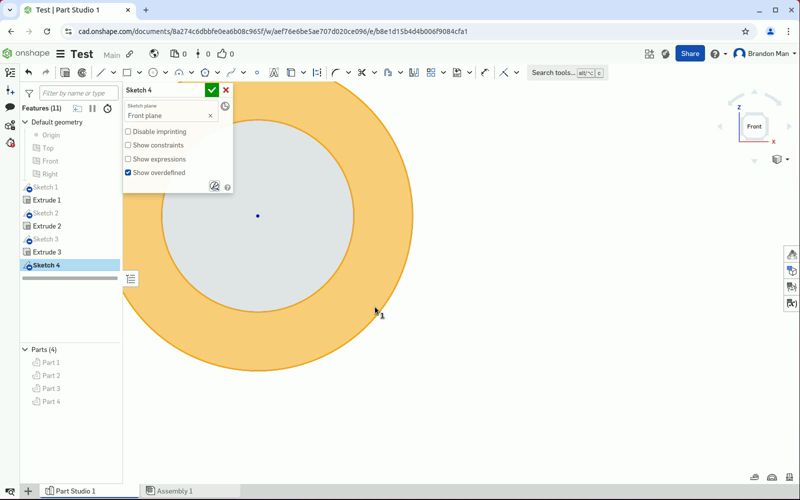
scroll(-6)
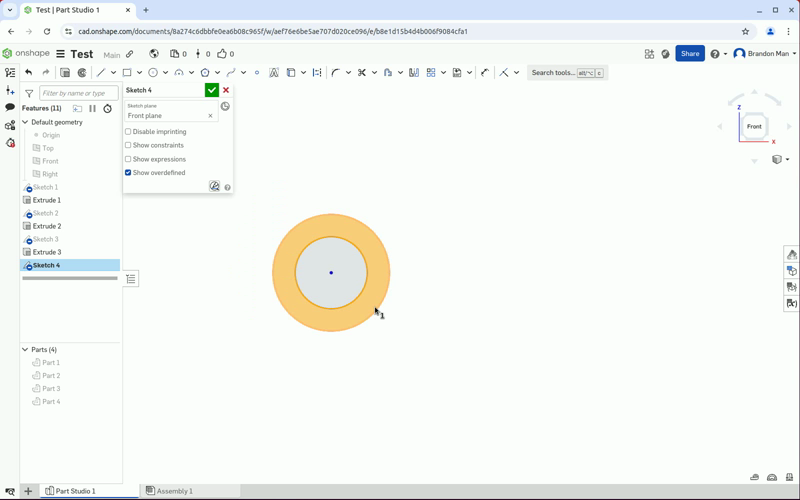
scroll(-6)
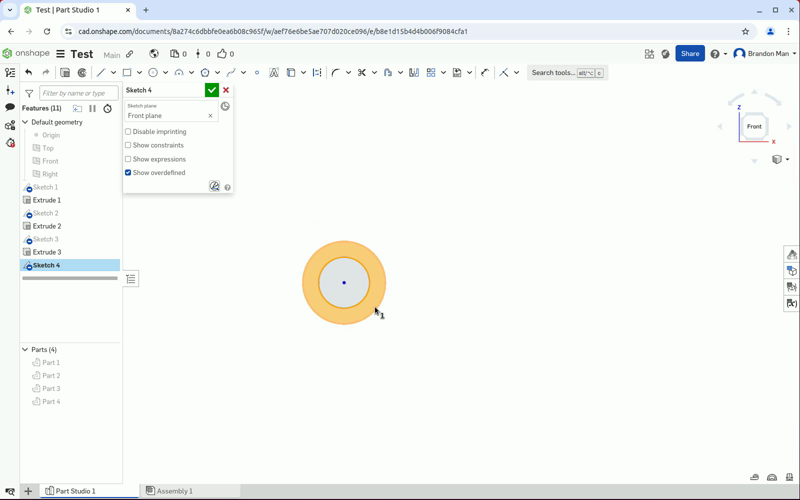
scroll(-6)
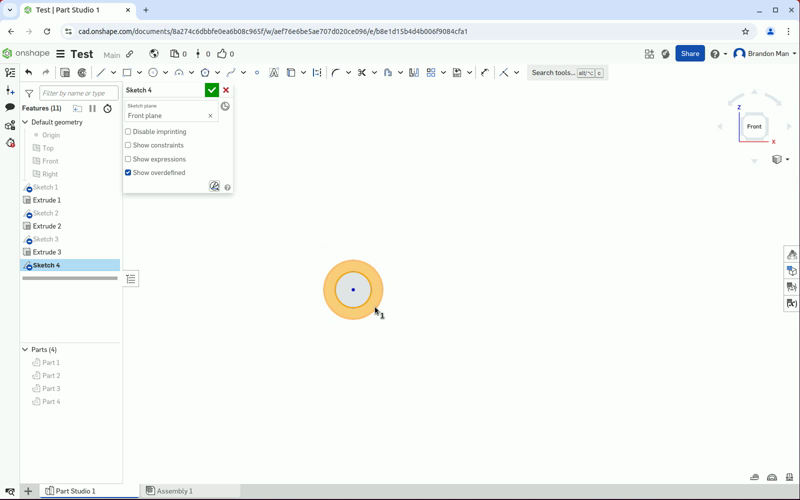
scroll(-6)
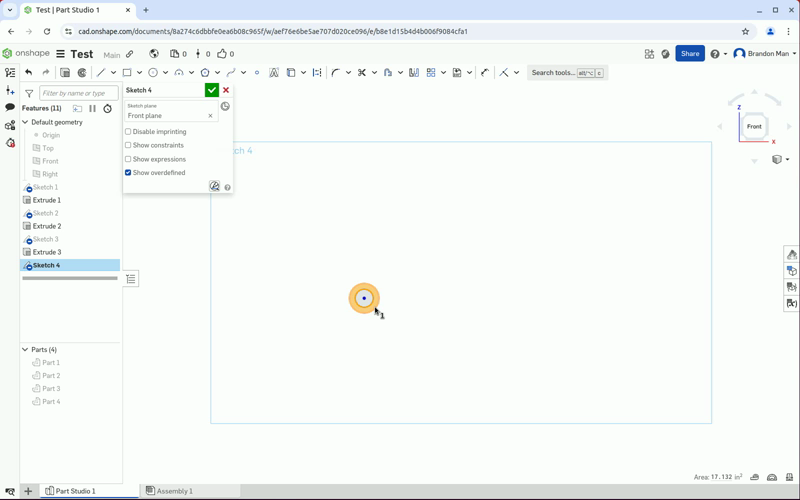
mouse_move(73, 352)
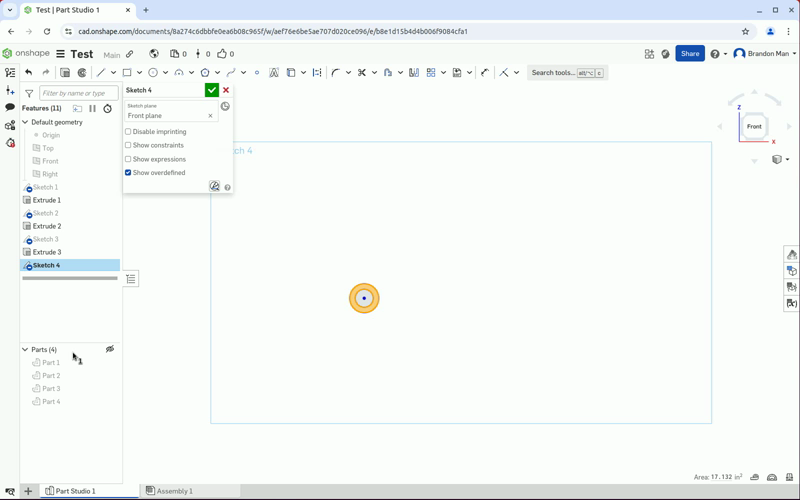
key(shift+y)
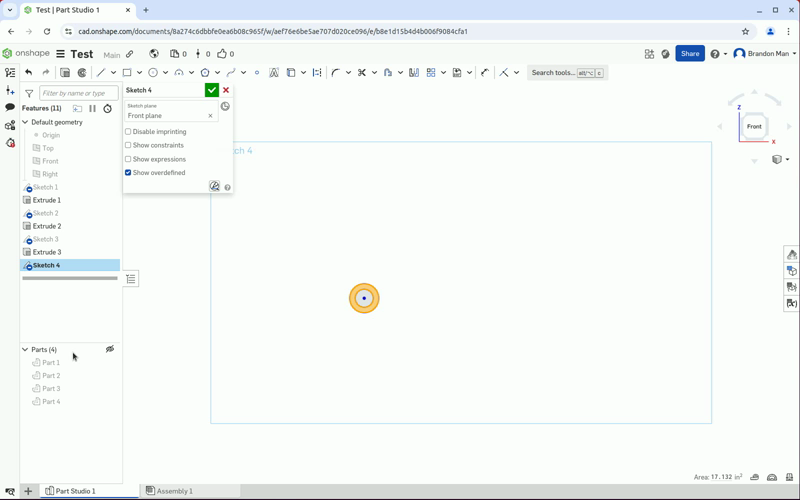
key(shift+e)
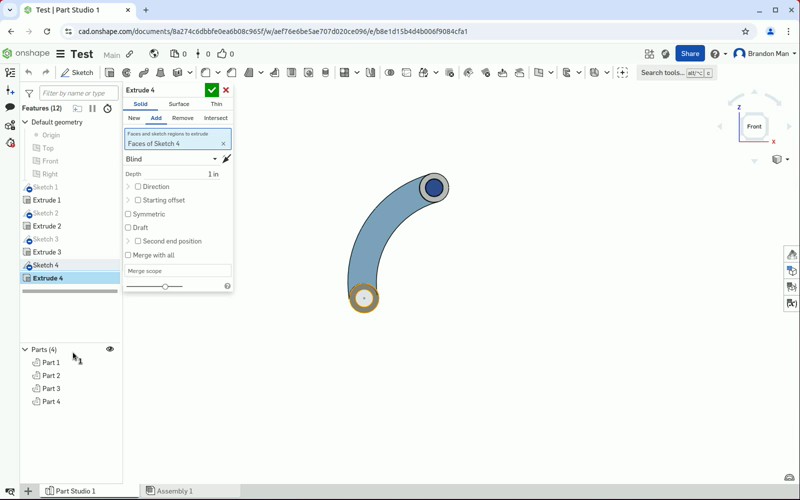
mouse_move(143, 106)
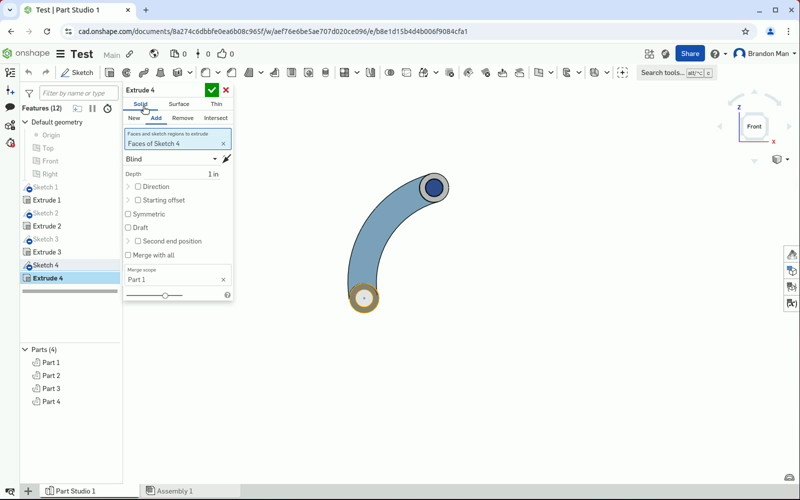
click(143, 106)
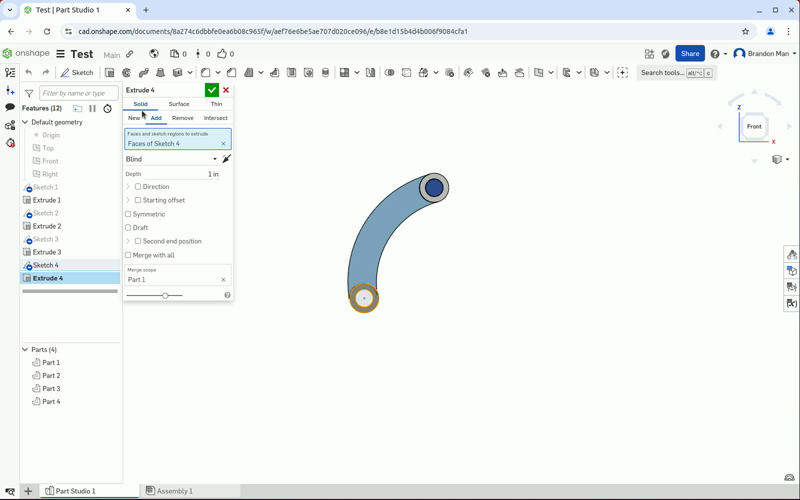
mouse_move(137, 120)
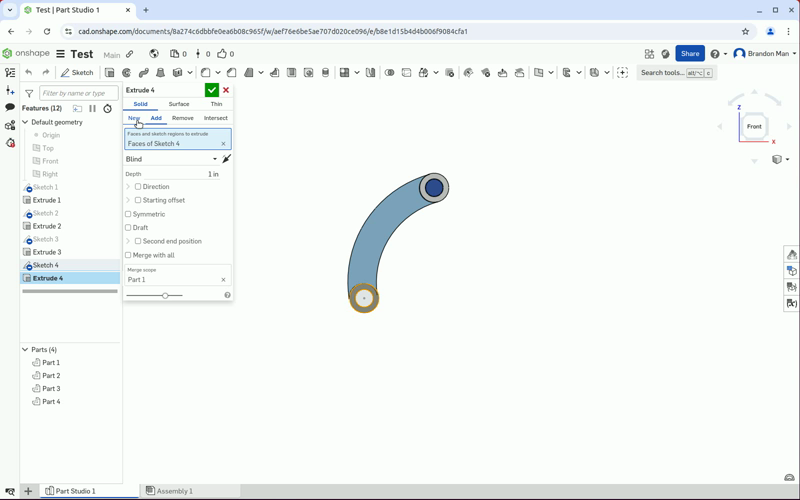
click(137, 120)
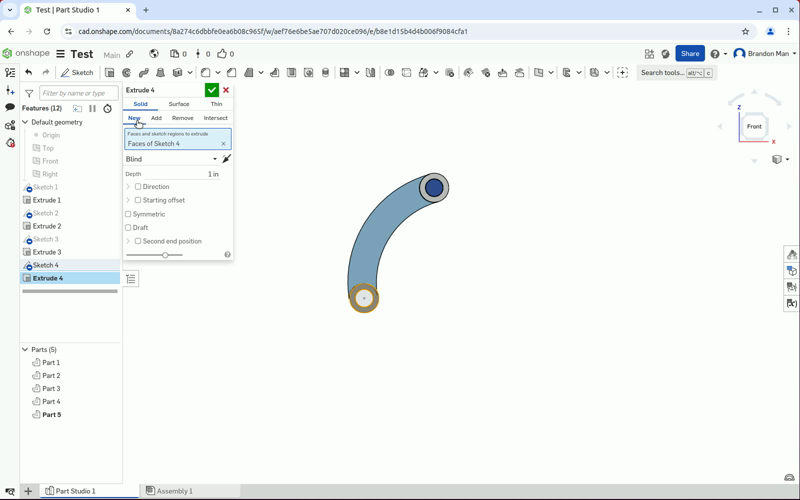
key(tab, 4)
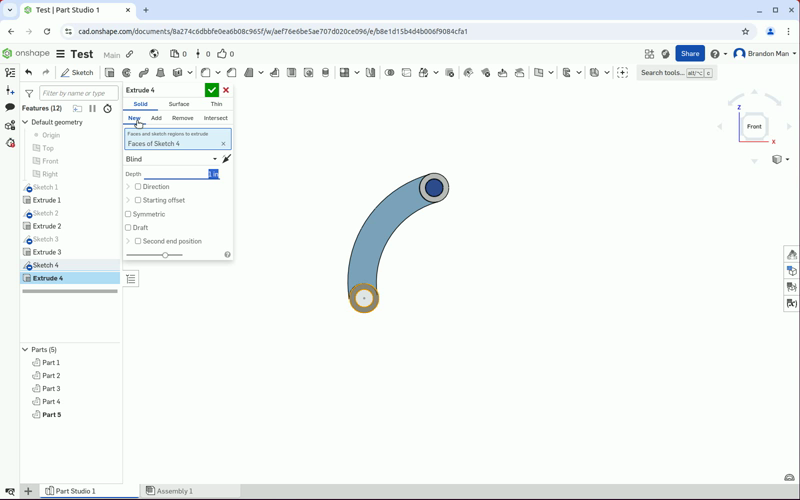
text(11.554)
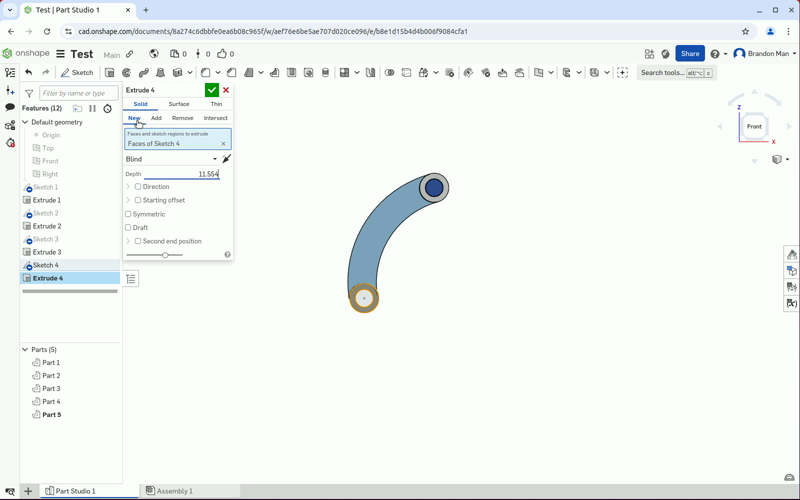
key(enter)
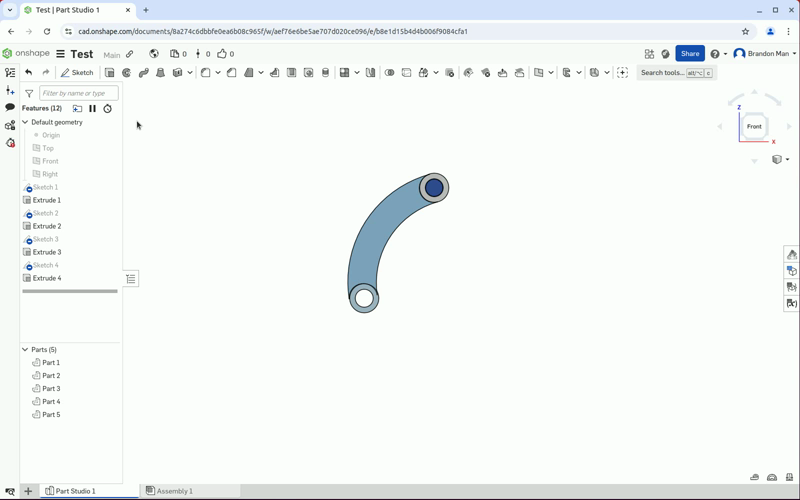
key(shift+h)
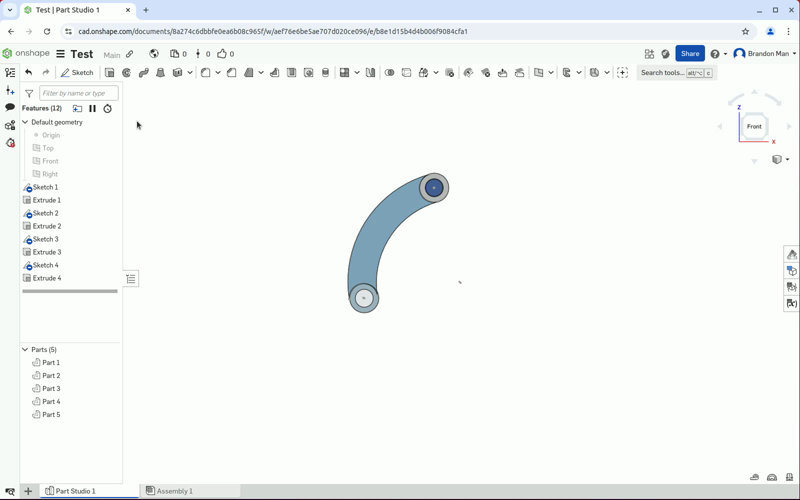
key(shift+h)
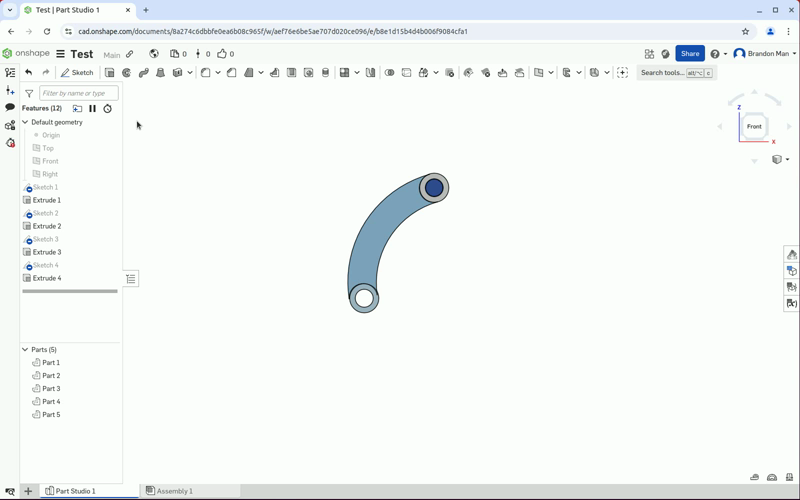
mouse_move(73, 189)
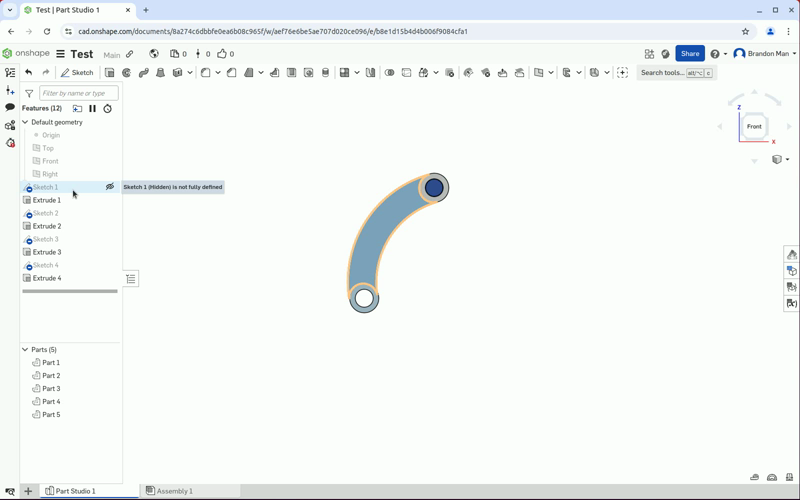
click(73, 189)
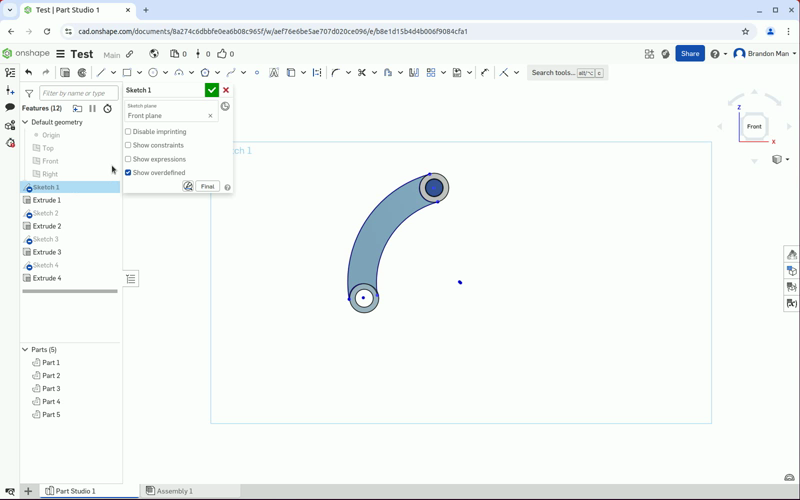
mouse_move(229, 92)
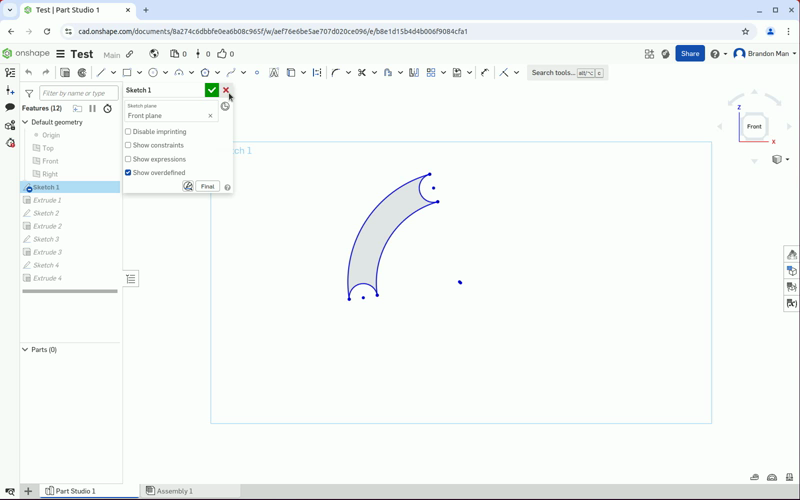
click(229, 92)
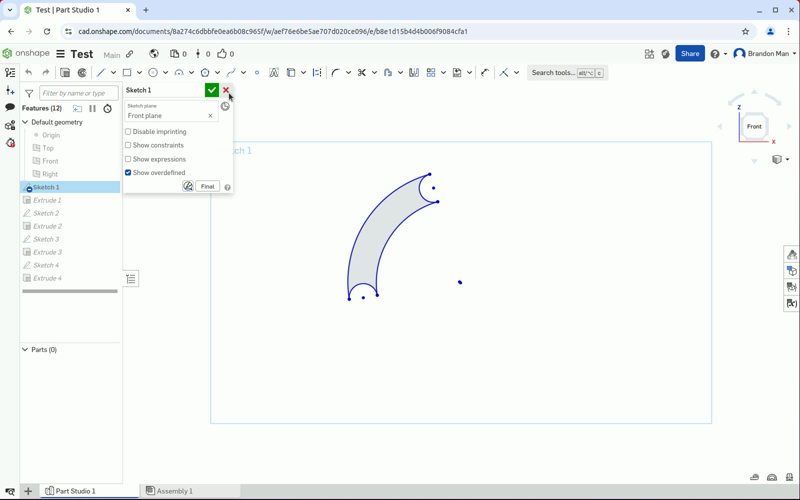
key(shift+s)
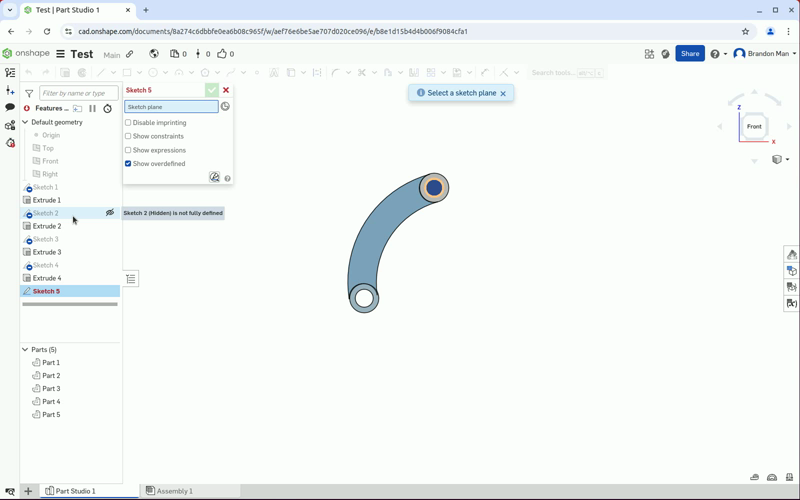
scroll(3)
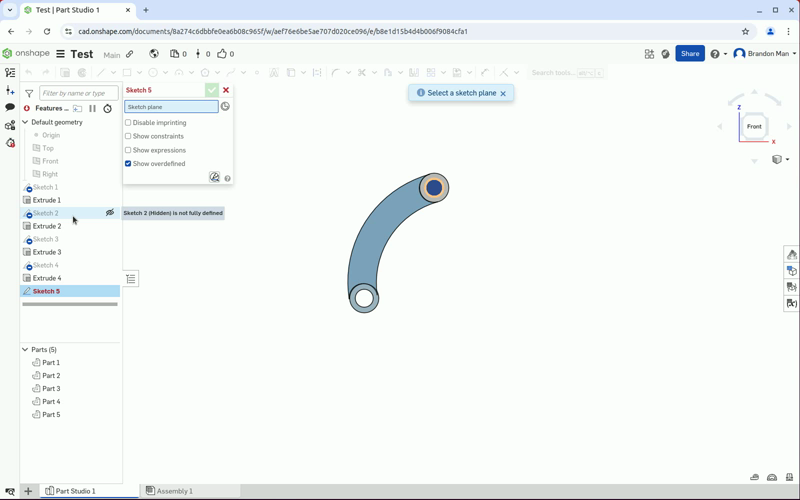
mouse_move(73, 163)
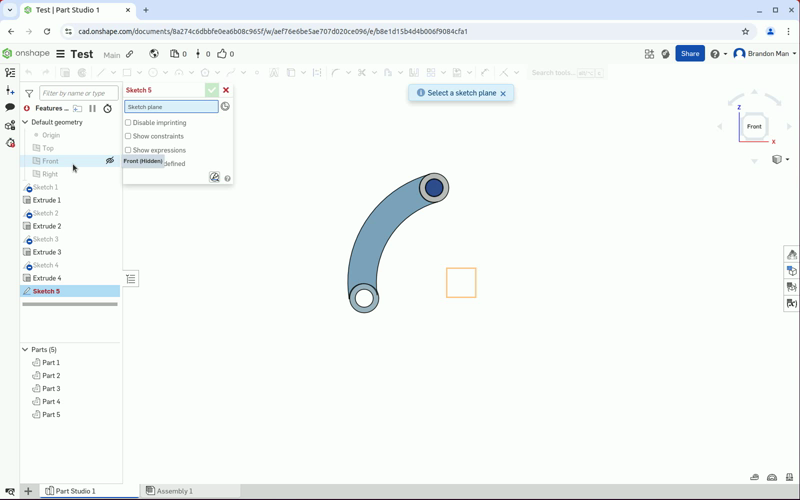
click(73, 163)
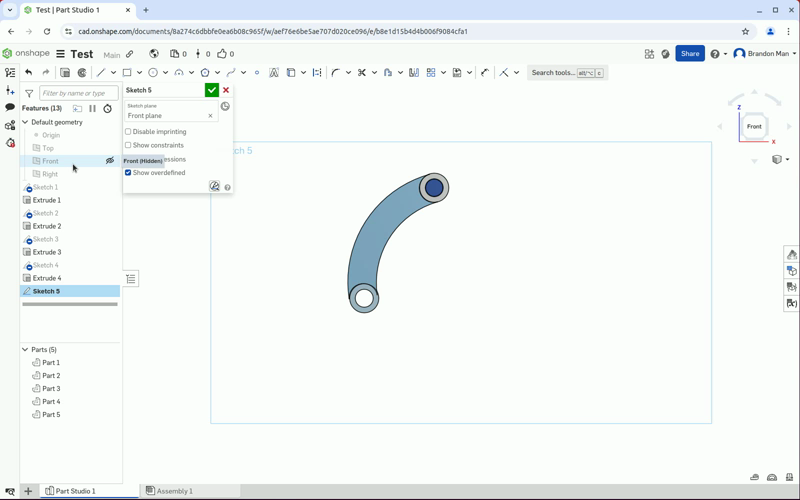
mouse_move(73, 352)
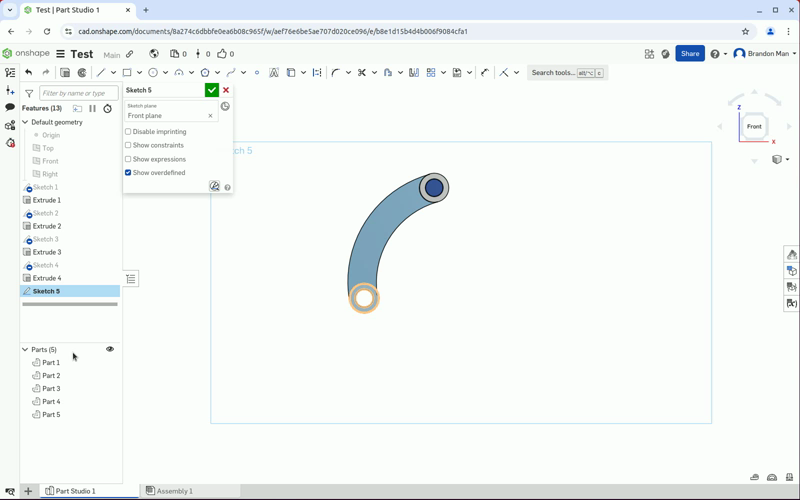
key(y)
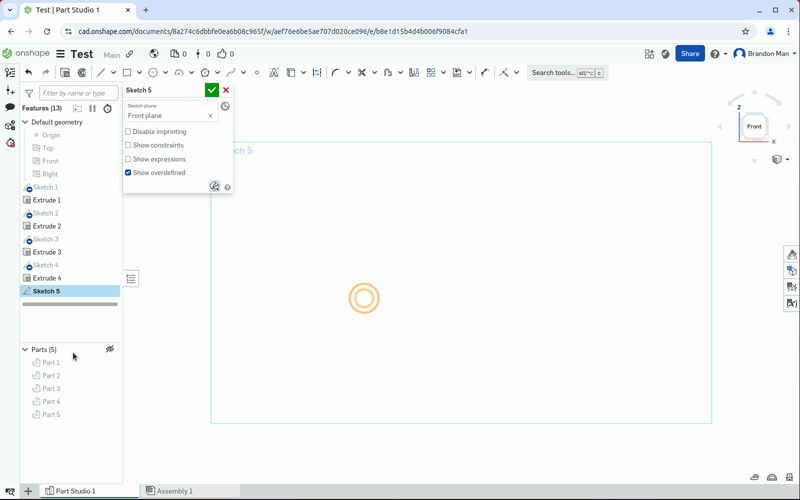
key(c)
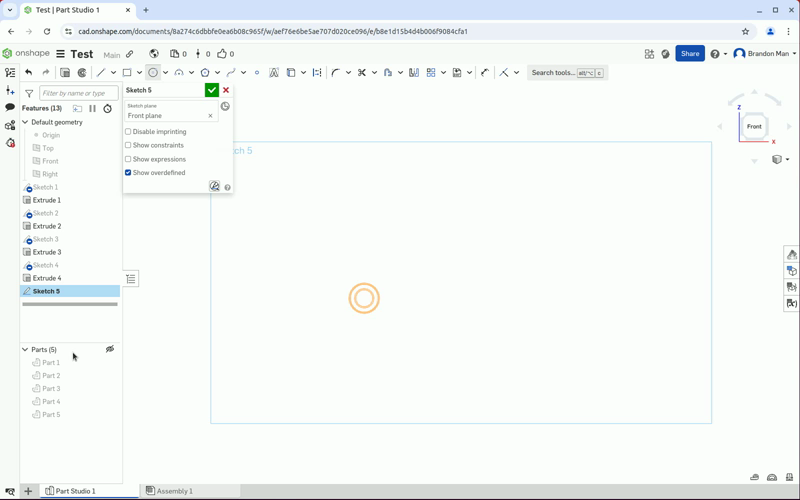
key_down(shift)
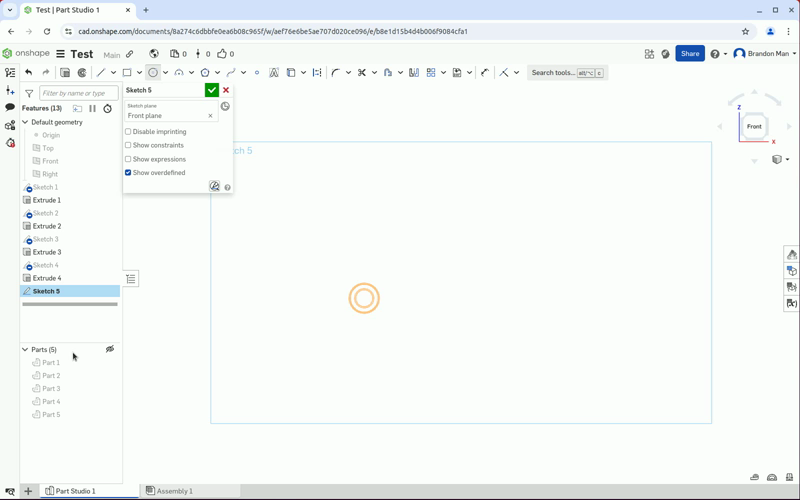
mouse_move(364, 298)
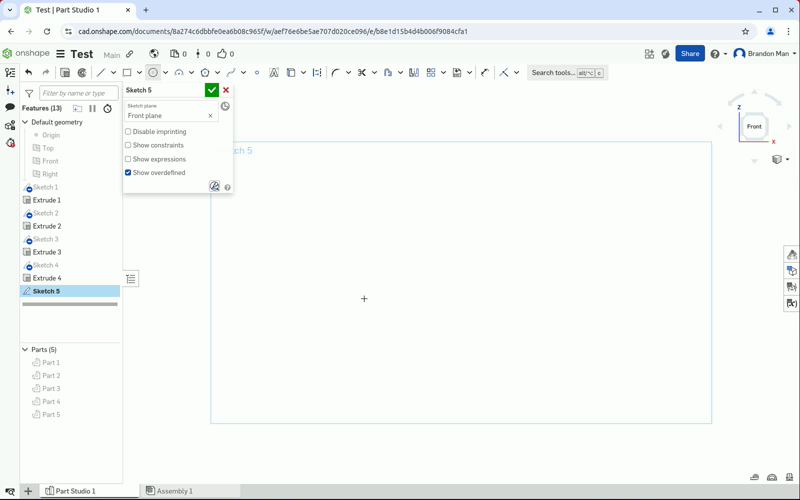
click(364, 298)
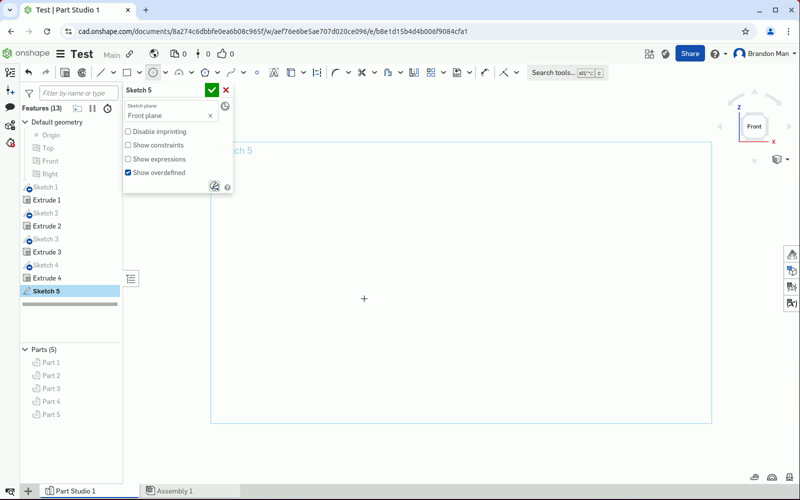
key_up(shift)
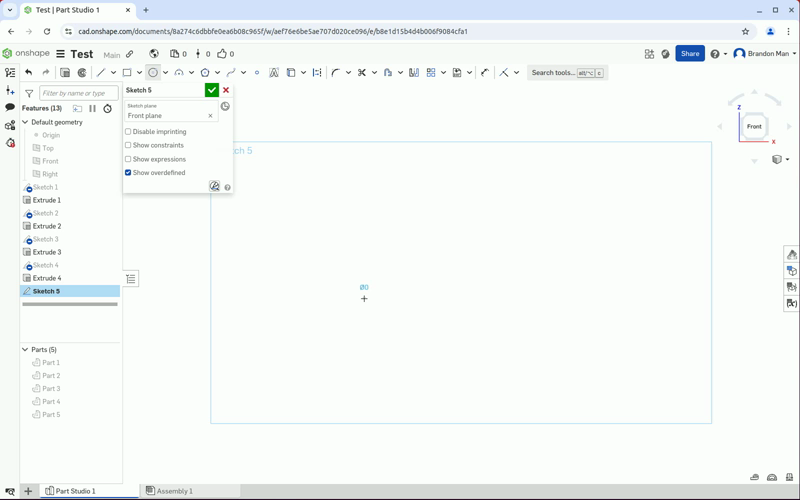
mouse_move(372, 298)
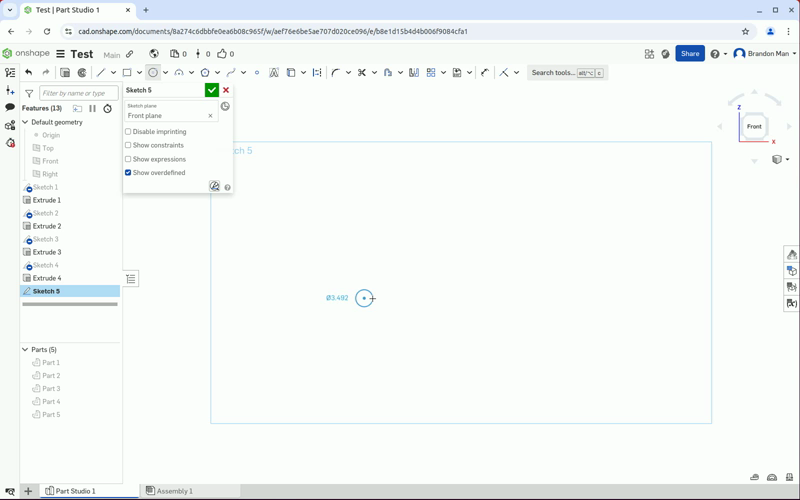
click(372, 298)
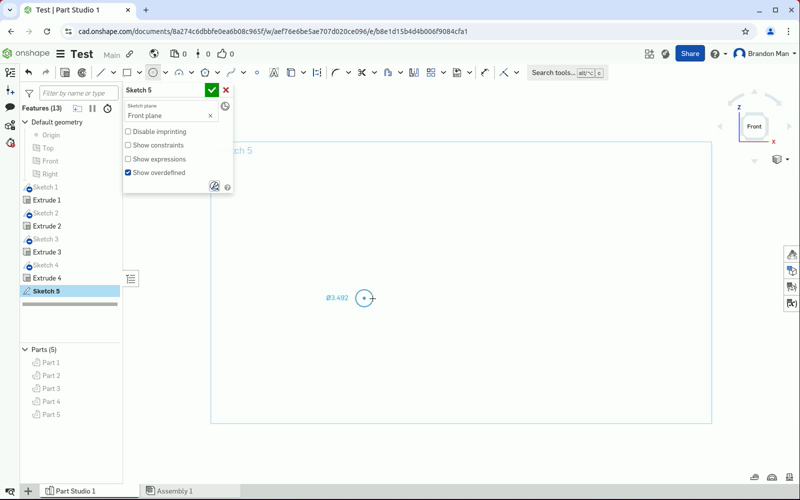
key(esc)
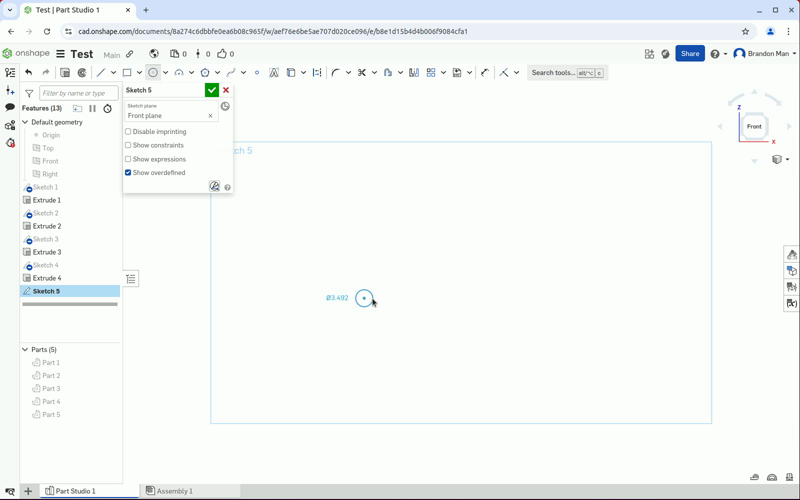
mouse_move(359, 304)
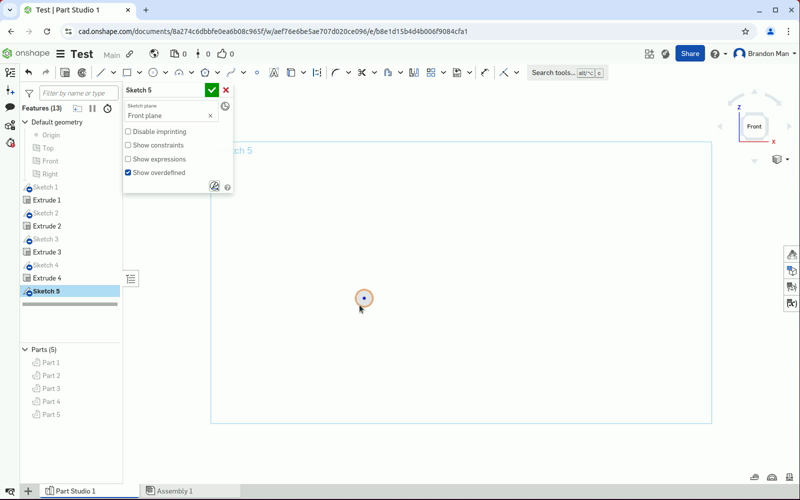
scroll(6)
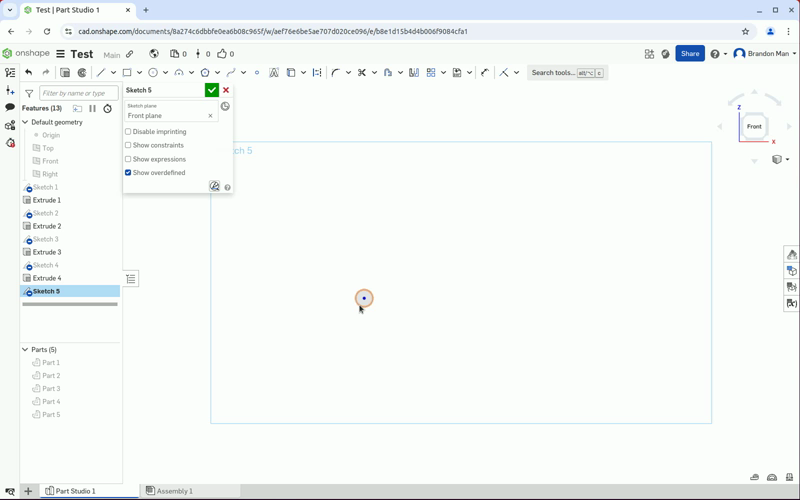
scroll(6)
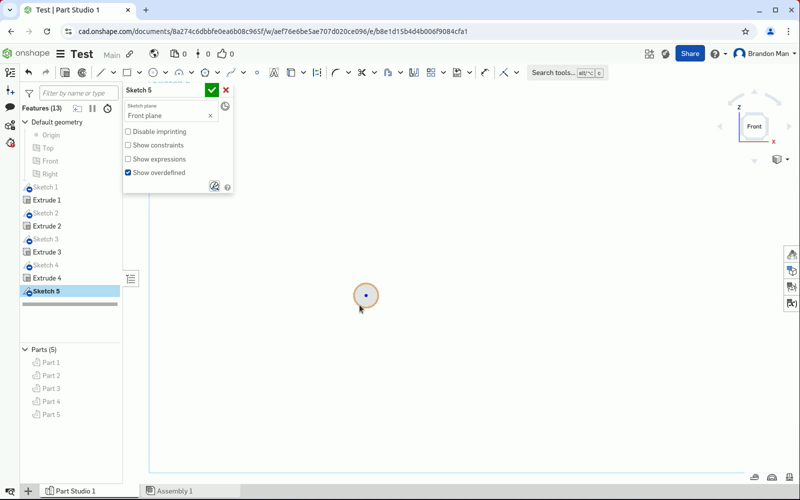
scroll(6)
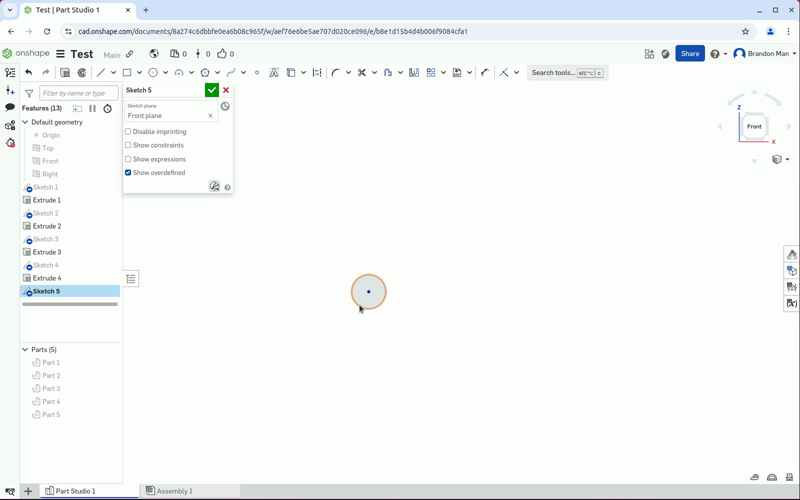
scroll(6)
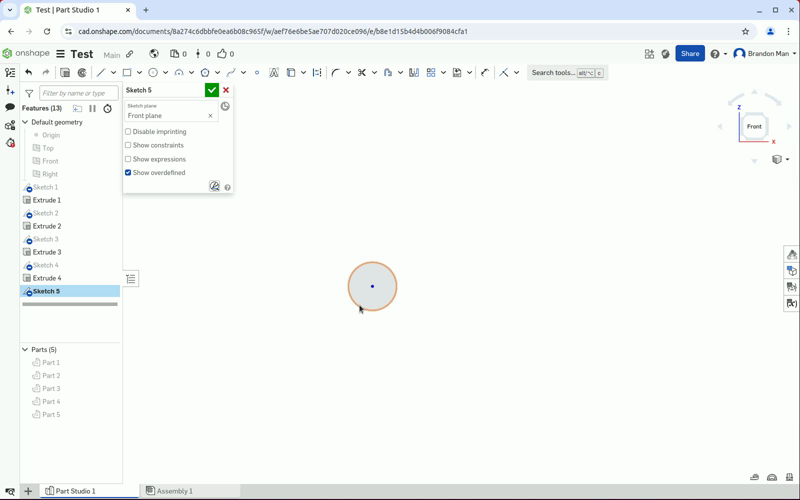
scroll(6)
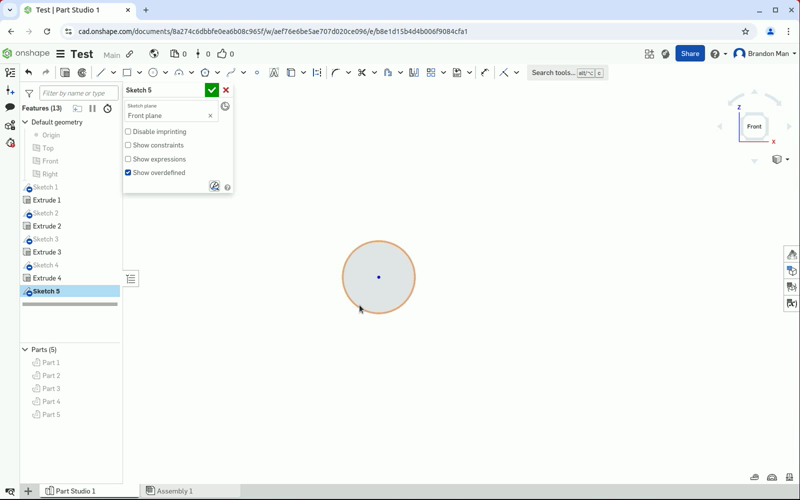
scroll(6)
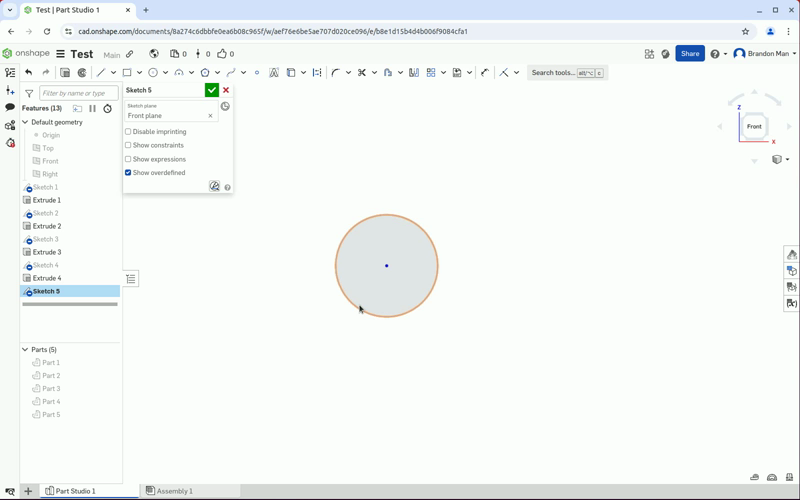
scroll(6)
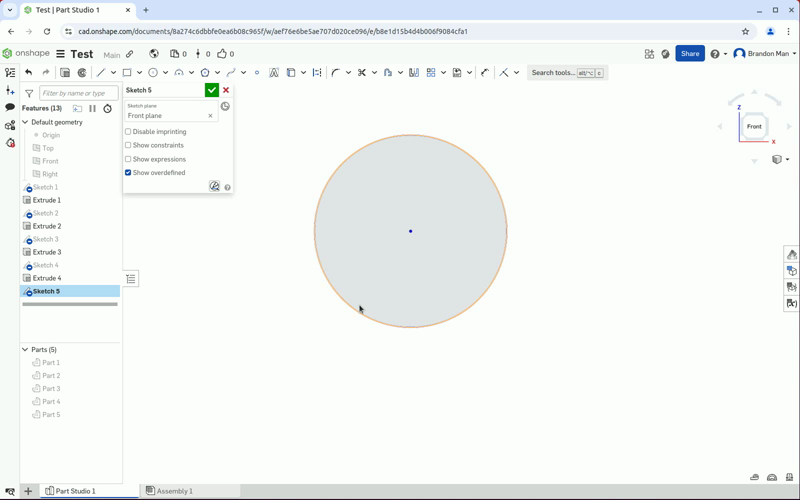
click(359, 304)
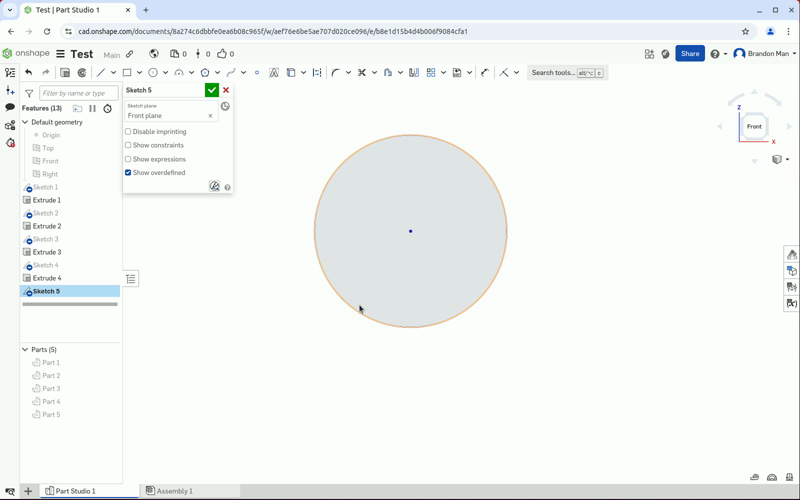
scroll(-6)
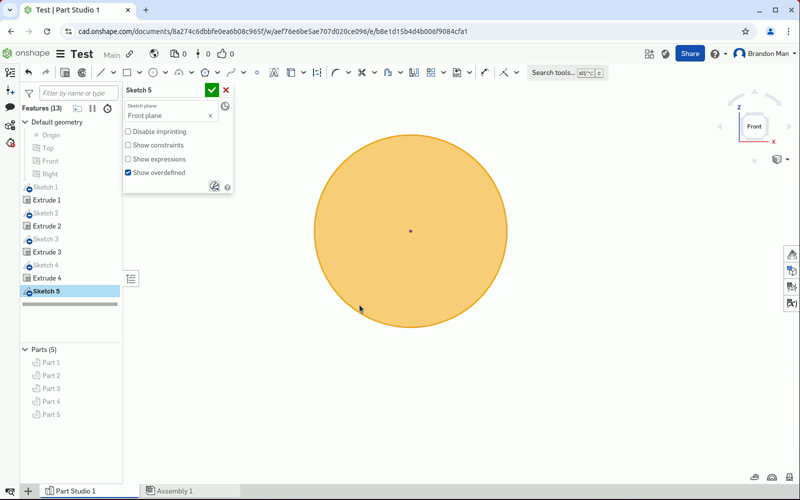
scroll(-6)
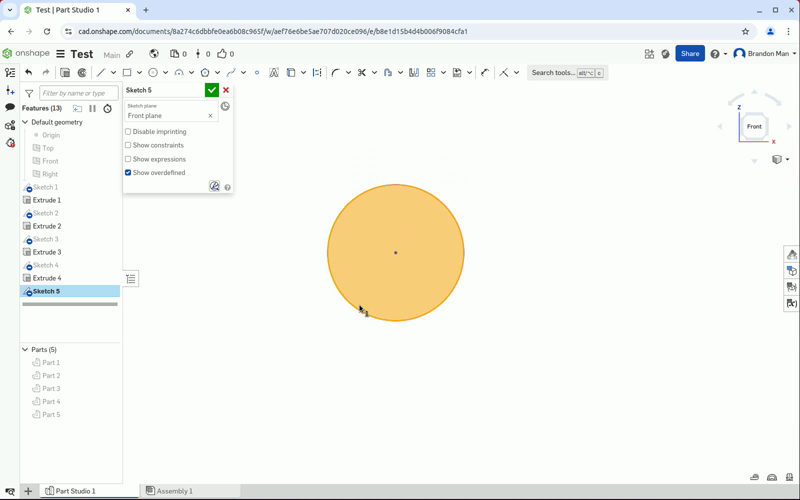
scroll(-6)
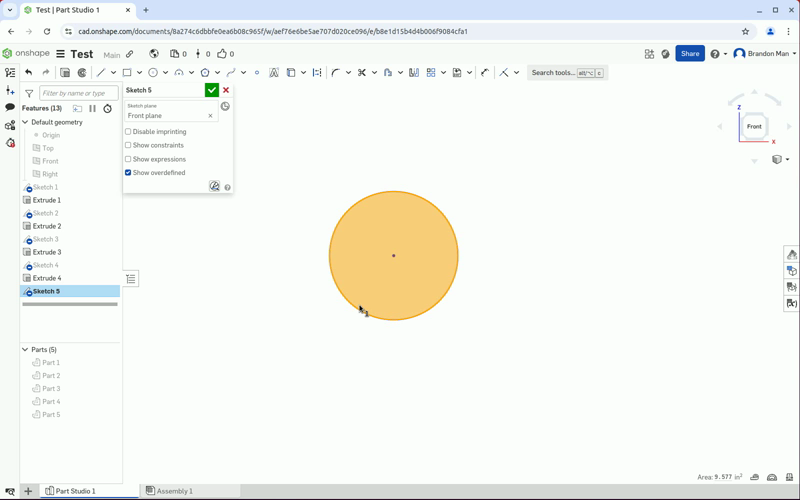
scroll(-6)
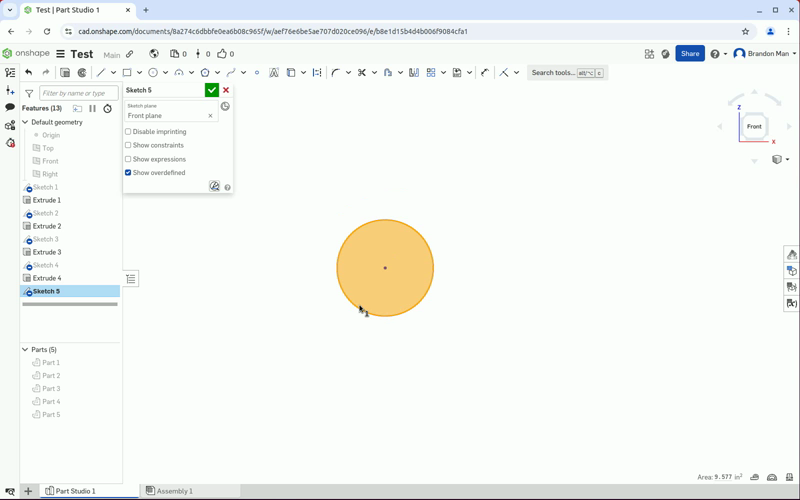
scroll(-6)
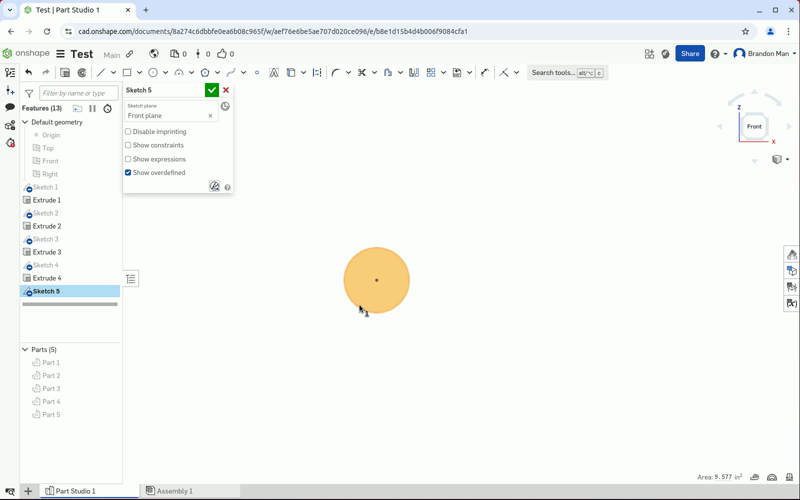
scroll(-6)
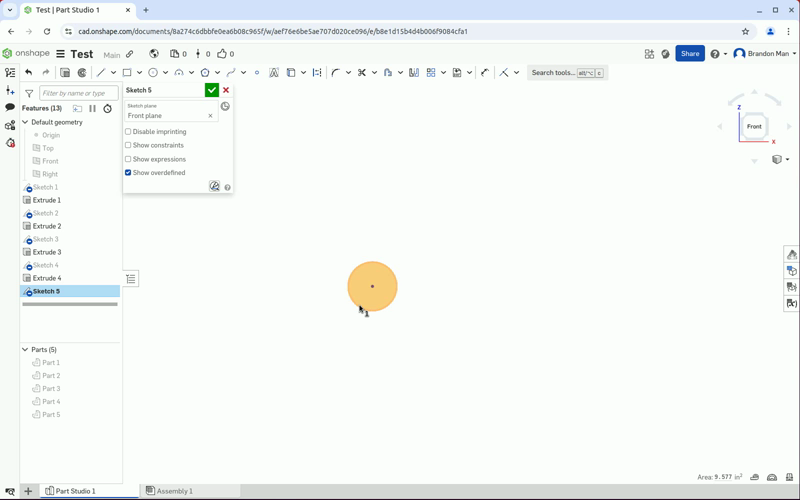
scroll(-6)
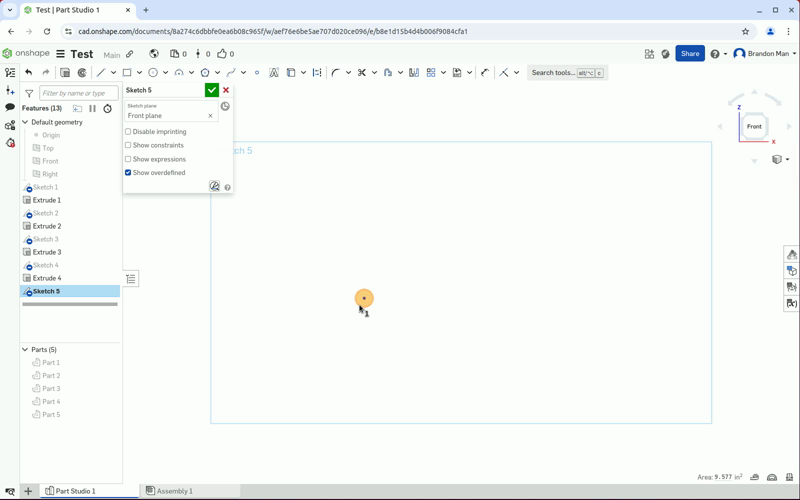
mouse_move(73, 352)
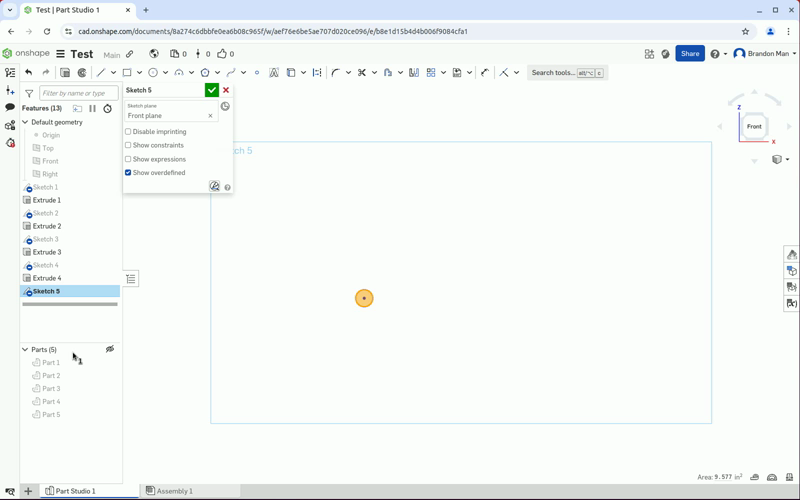
key(shift+y)
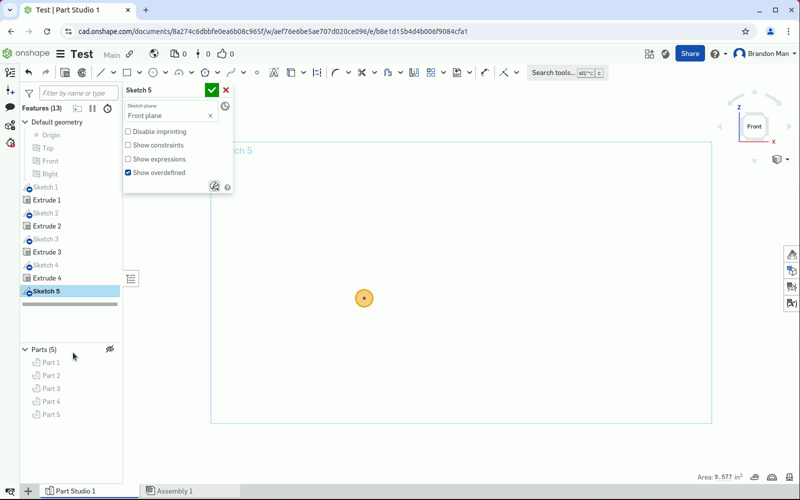
key(shift+e)
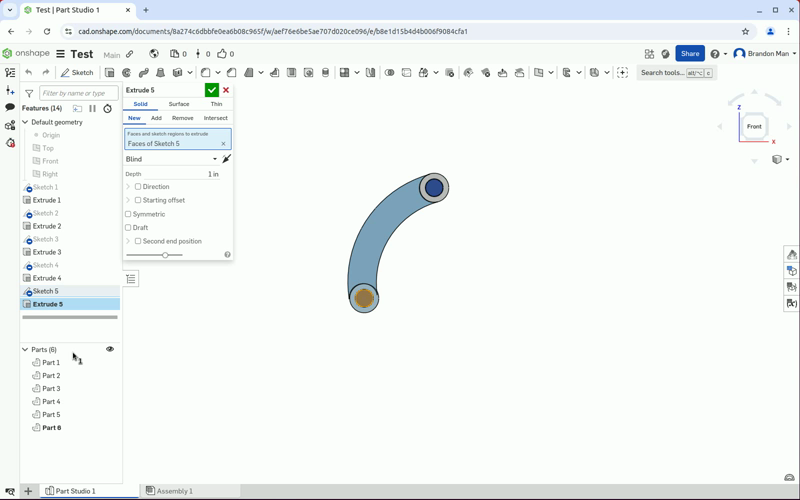
mouse_move(143, 106)
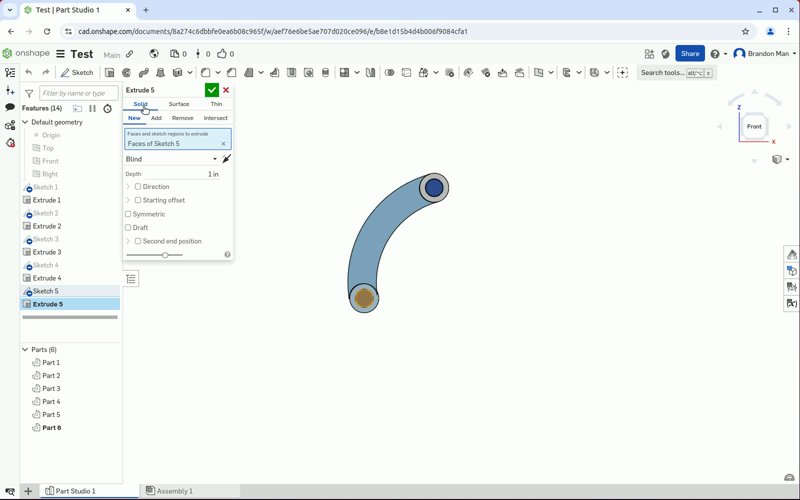
click(143, 106)
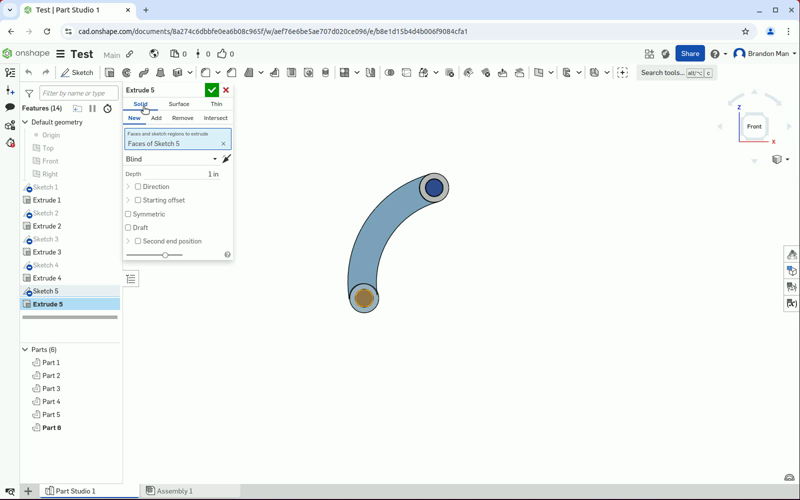
mouse_move(137, 120)
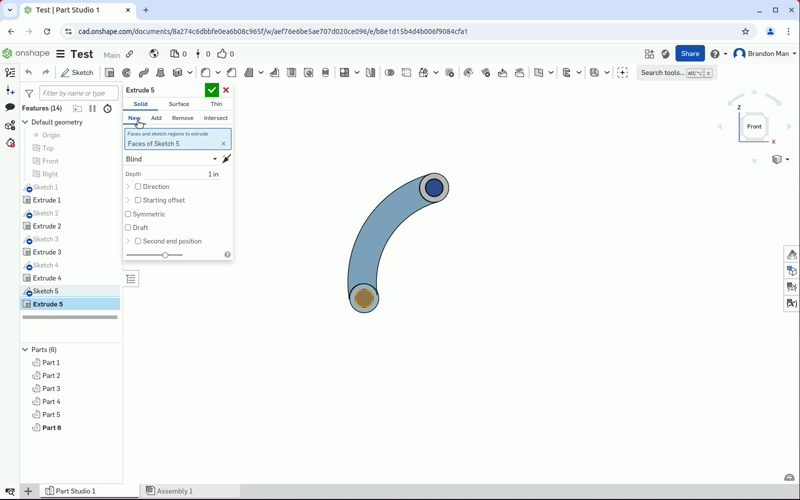
click(137, 120)
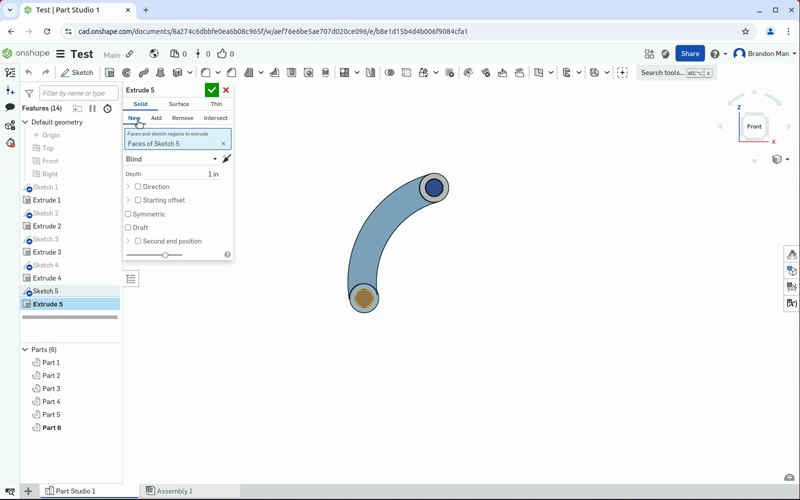
key(tab, 4)
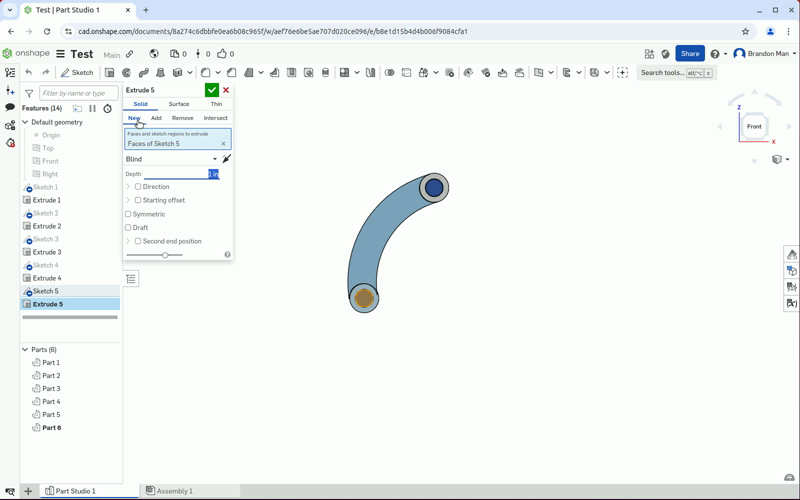
text(11.554)
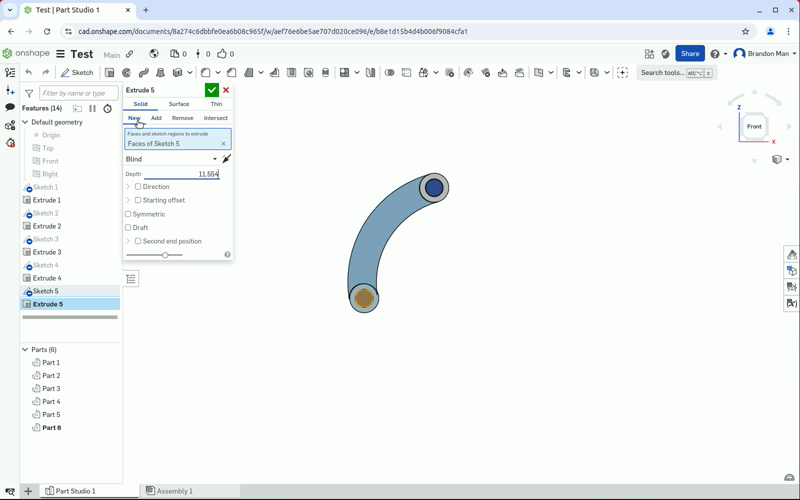
key(enter)
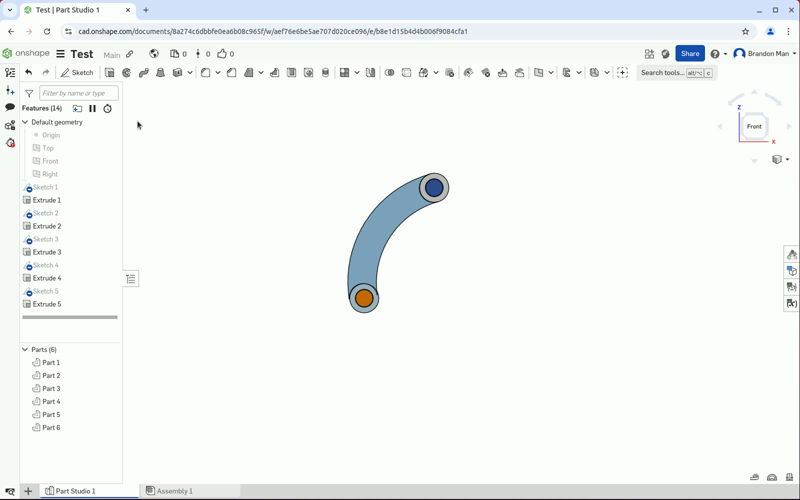
key(shift+h)
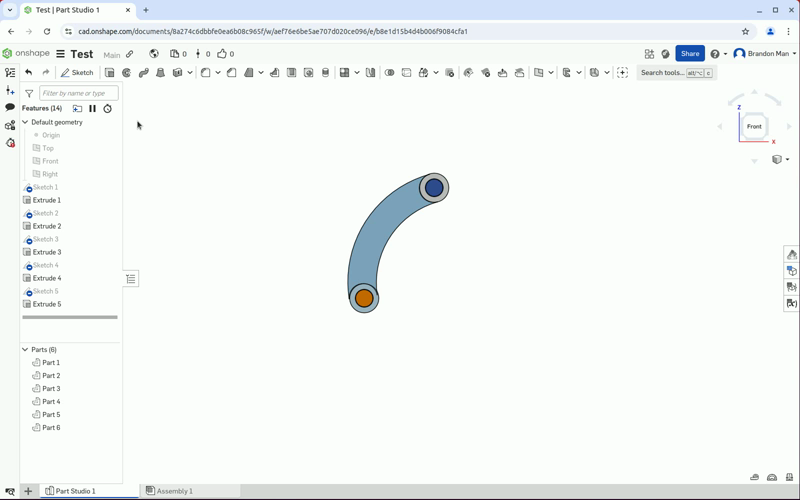
key(shift+h)
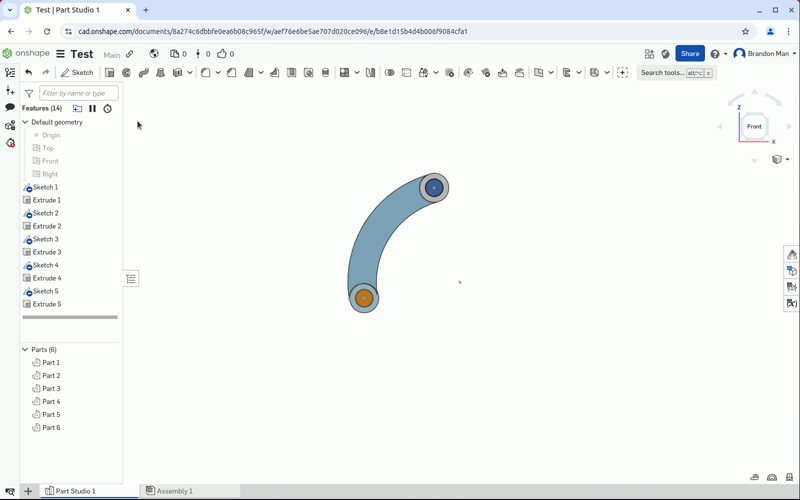
key(shift+7)
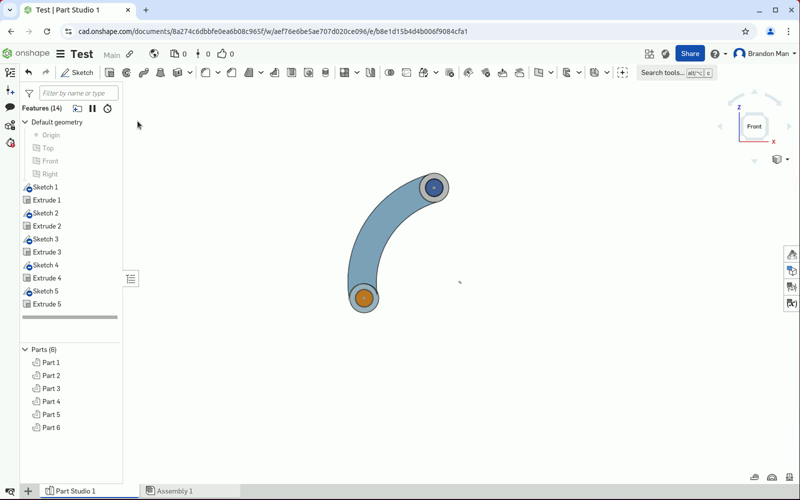
key(left, 2)
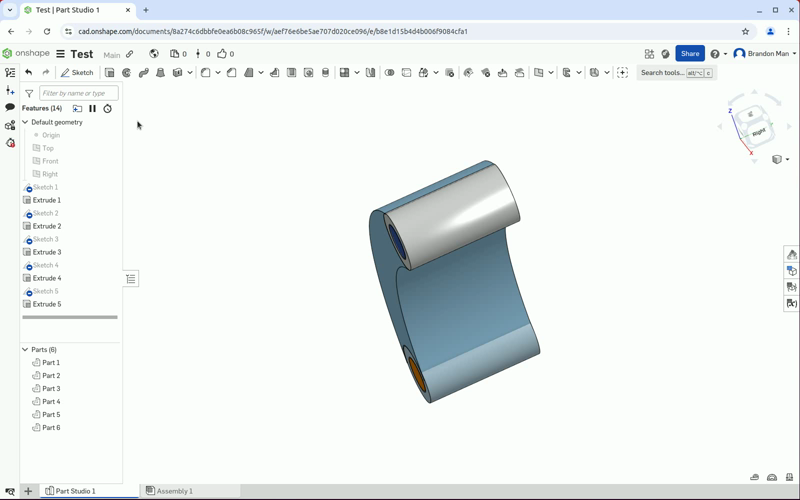
key(down, 2)
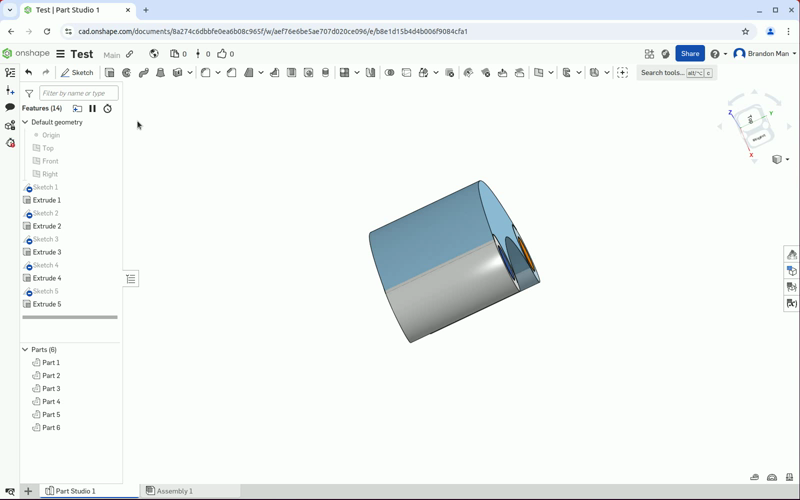
key(up, 2)
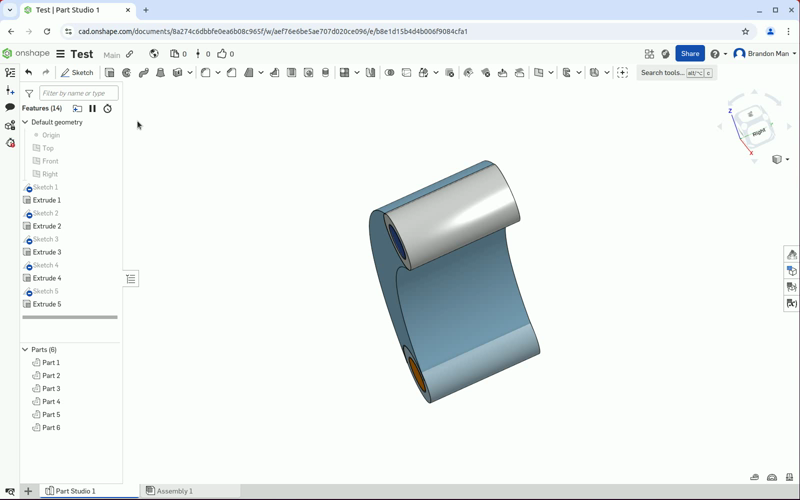
key(right, 2)
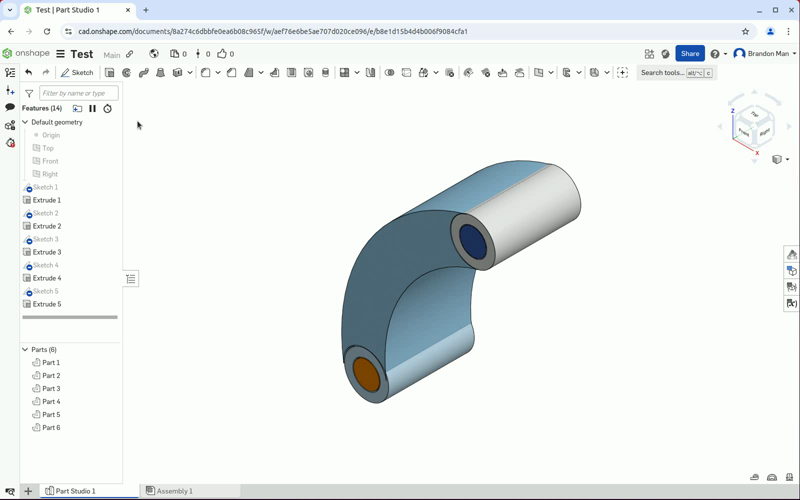
mouse_move(73, 189)
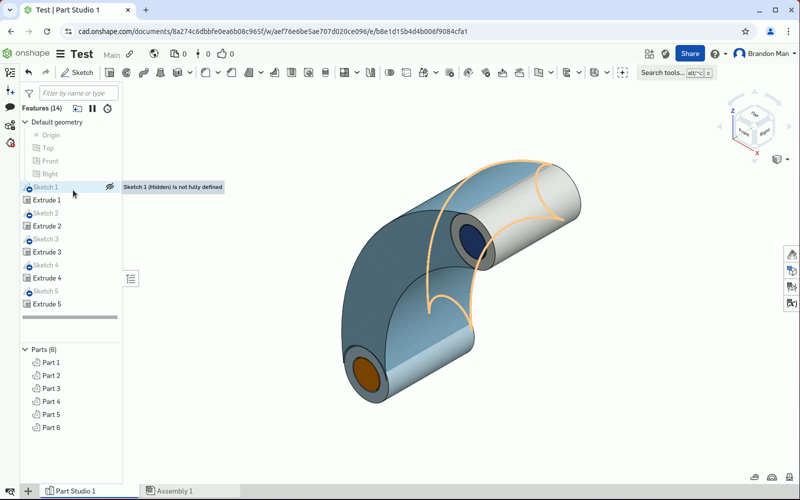
click(73, 189)